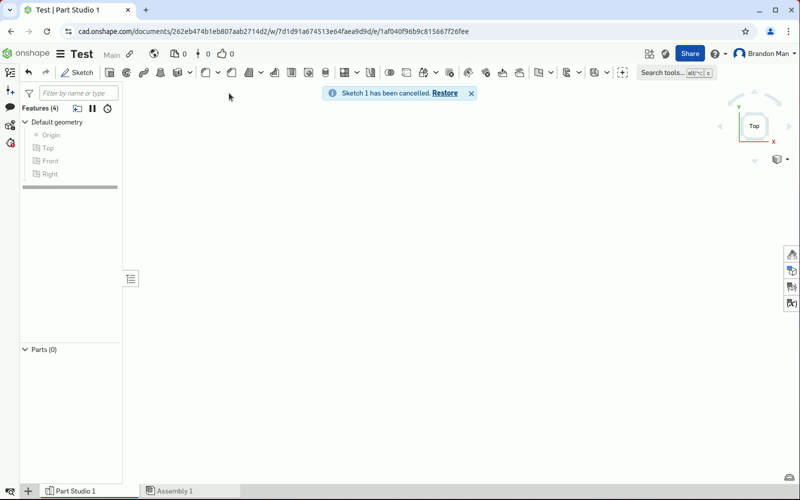
key(shift+h)
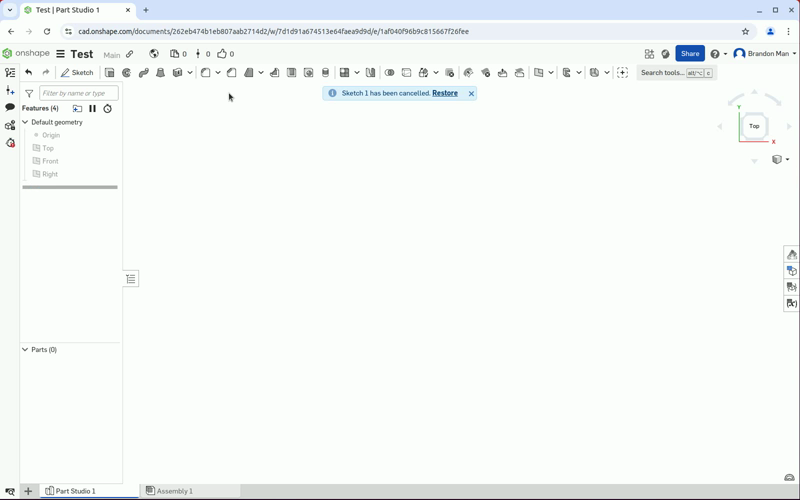
key(shift+s)
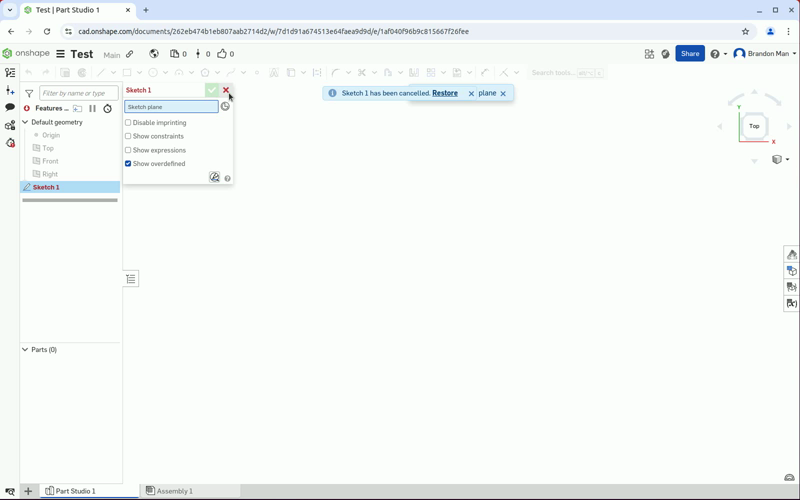
mouse_move(73, 150)
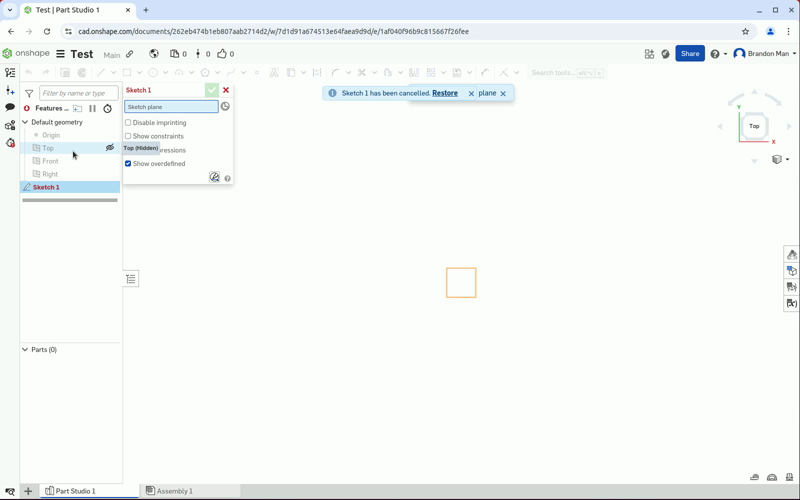
click(73, 150)
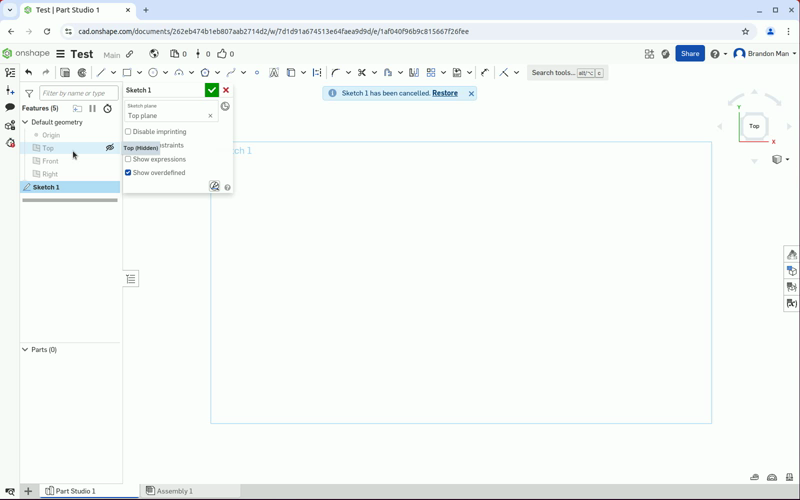
mouse_move(73, 352)
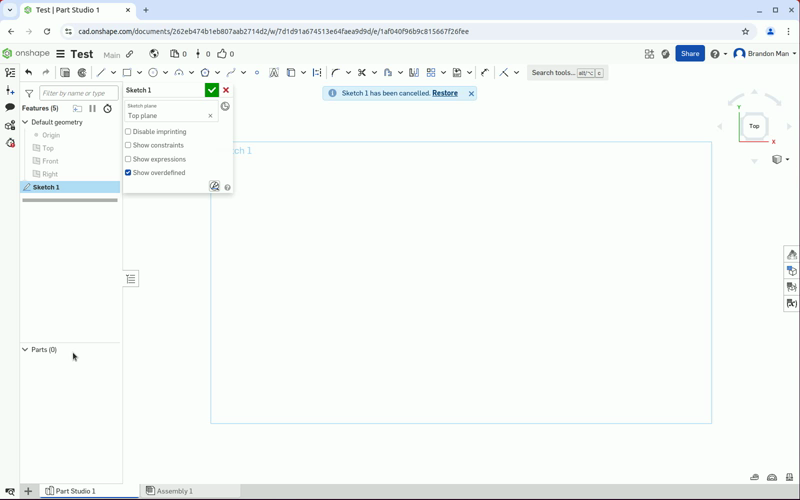
key(y)
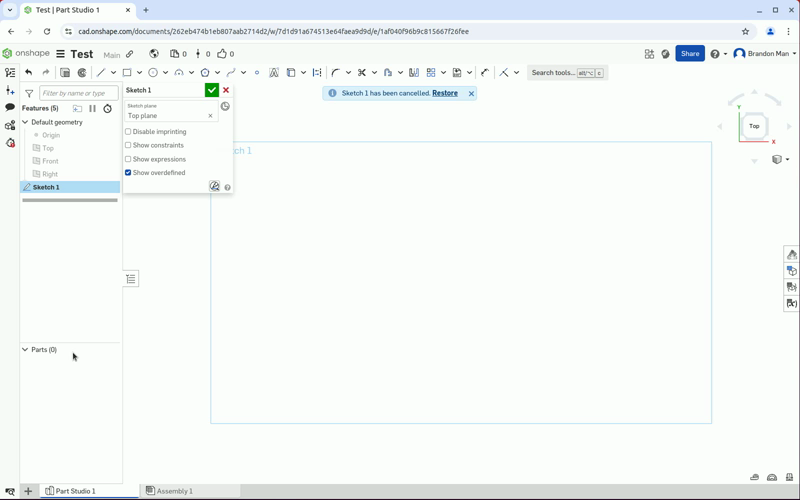
key(l)
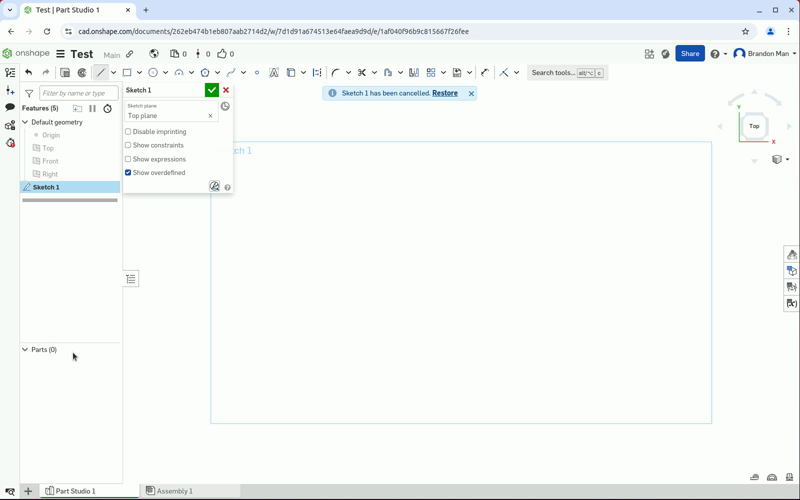
key_down(shift)
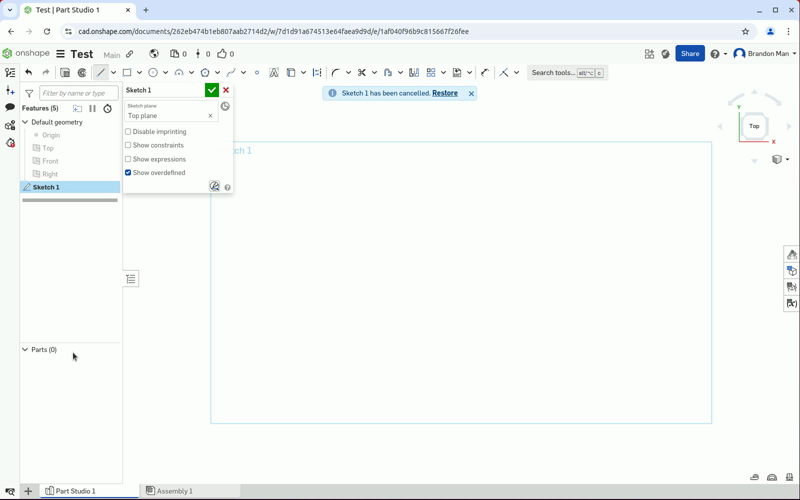
mouse_move(430, 329)
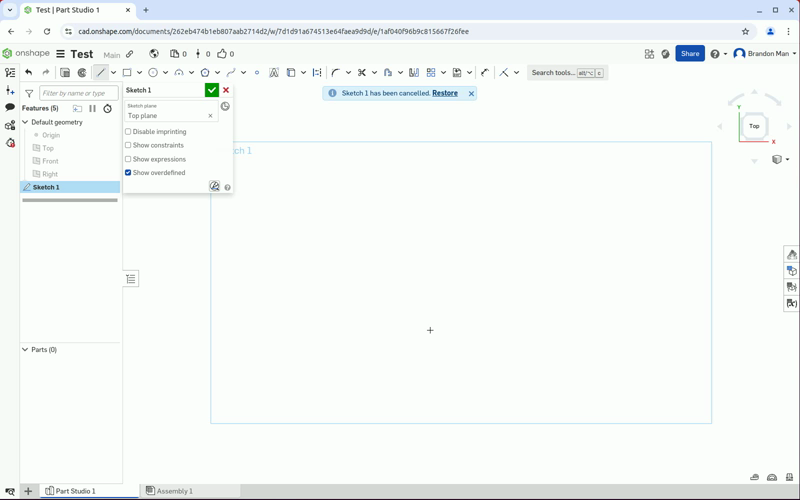
click(430, 329)
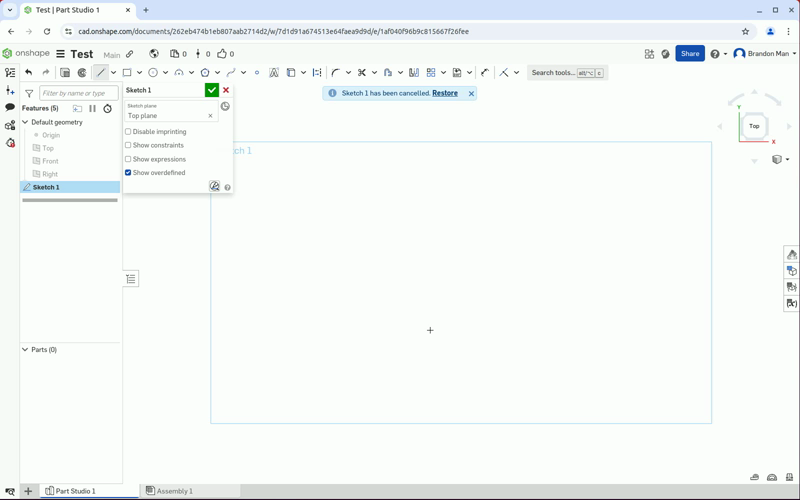
key_up(shift)
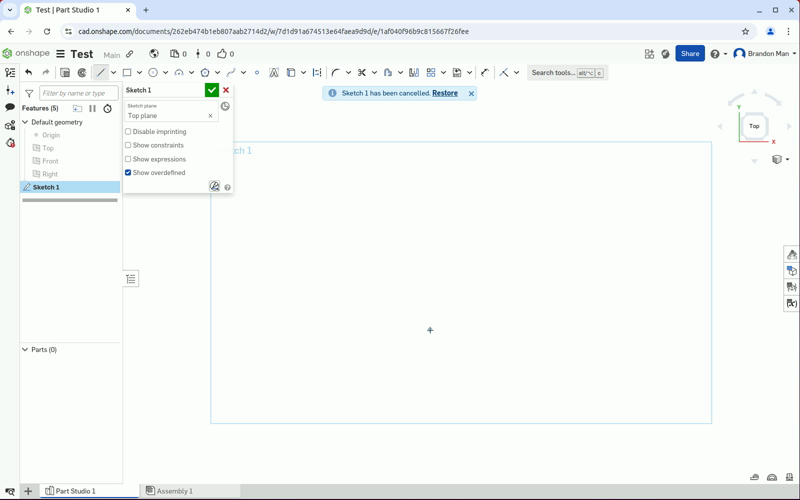
key_down(shift)
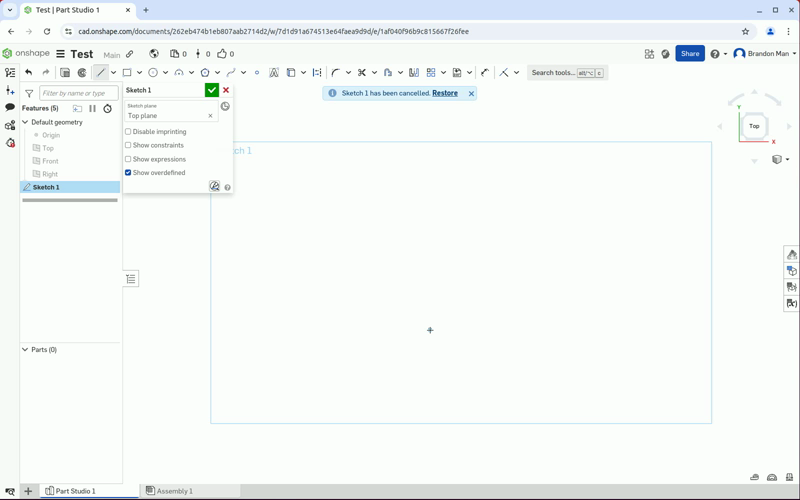
mouse_move(460, 329)
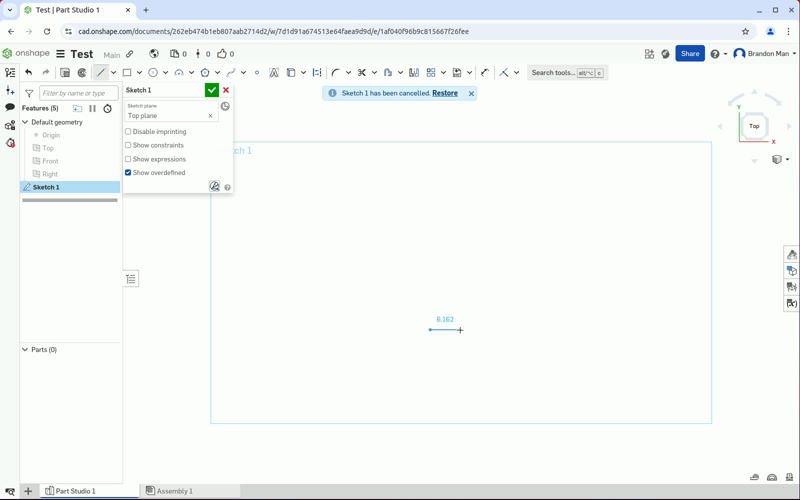
mouse_move(460, 329)
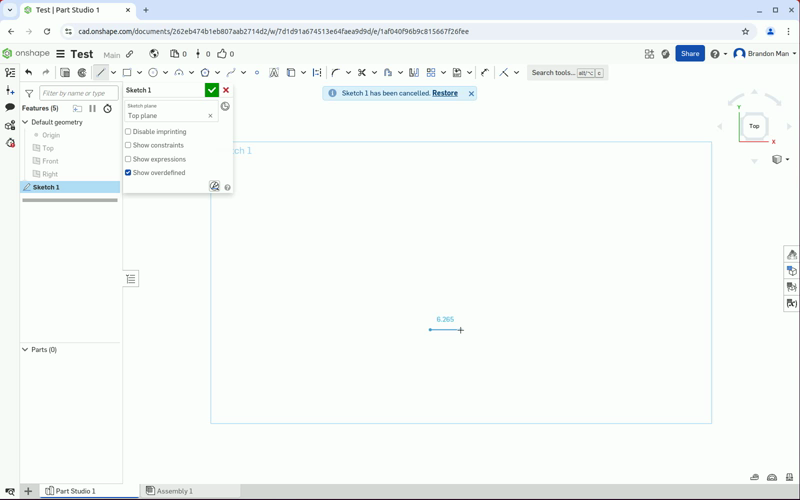
click(460, 329)
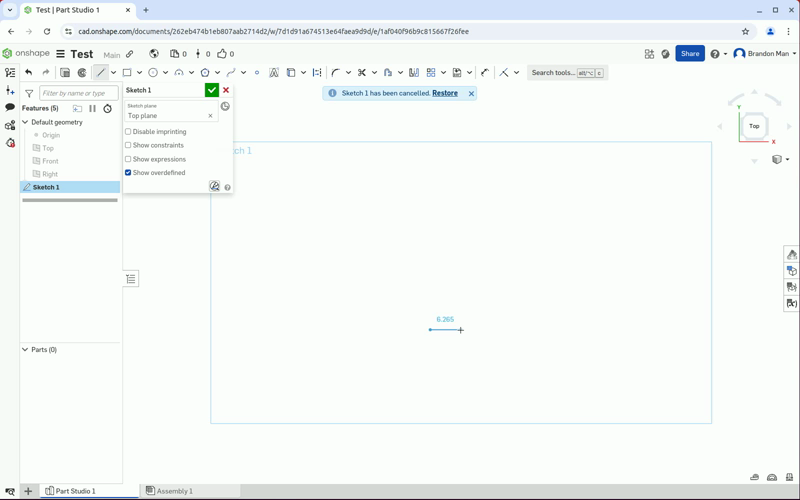
key_up(shift)
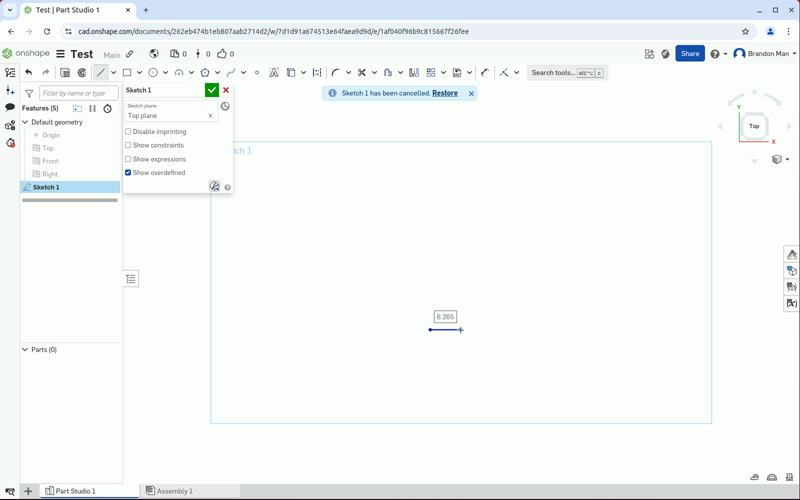
key_down(shift)
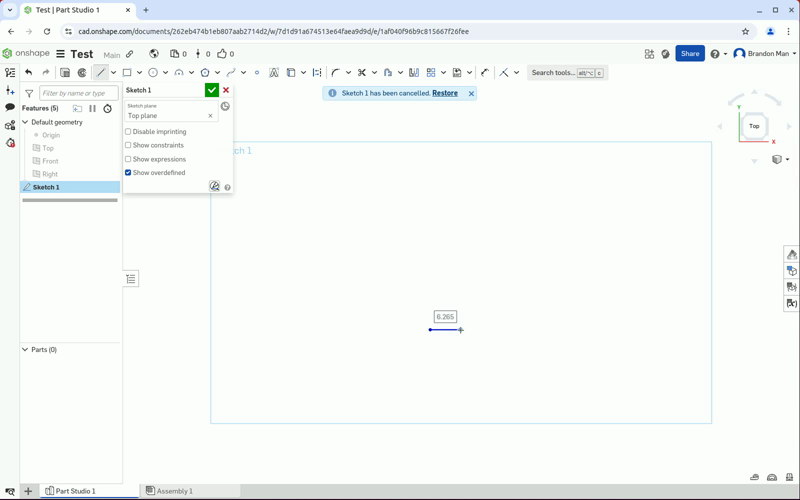
mouse_move(460, 269)
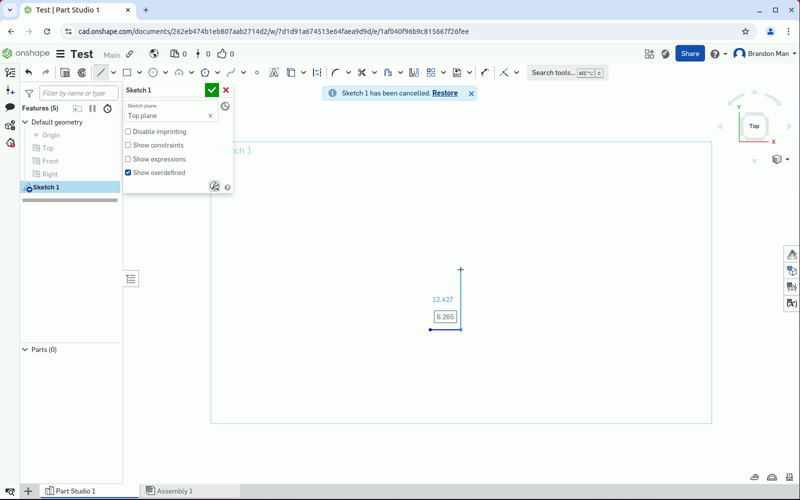
click(460, 269)
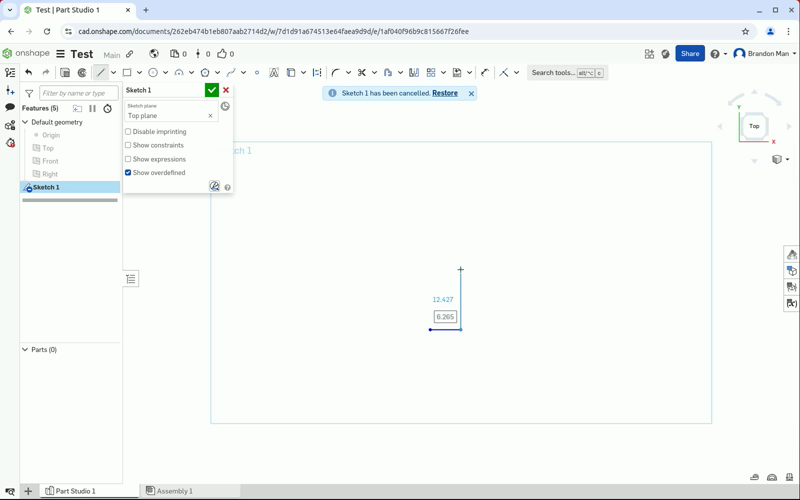
key_up(shift)
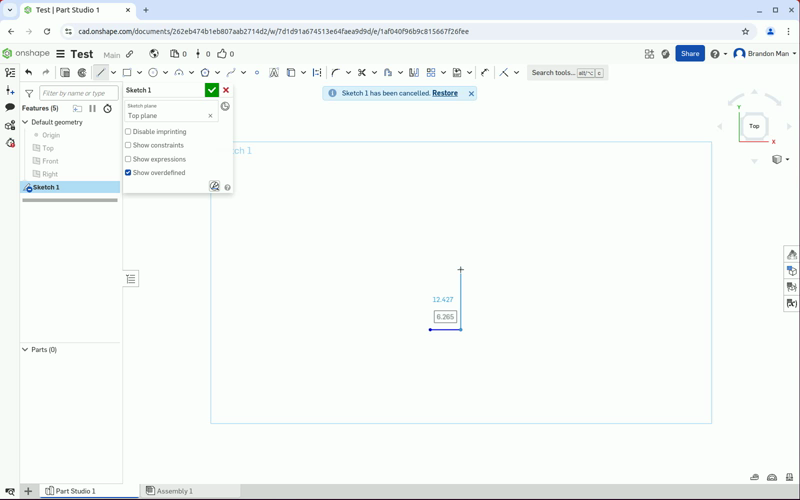
key_down(shift)
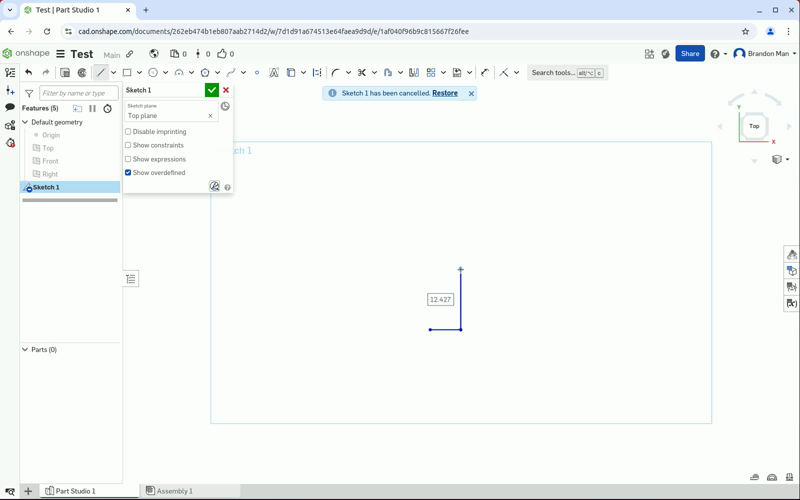
mouse_move(490, 269)
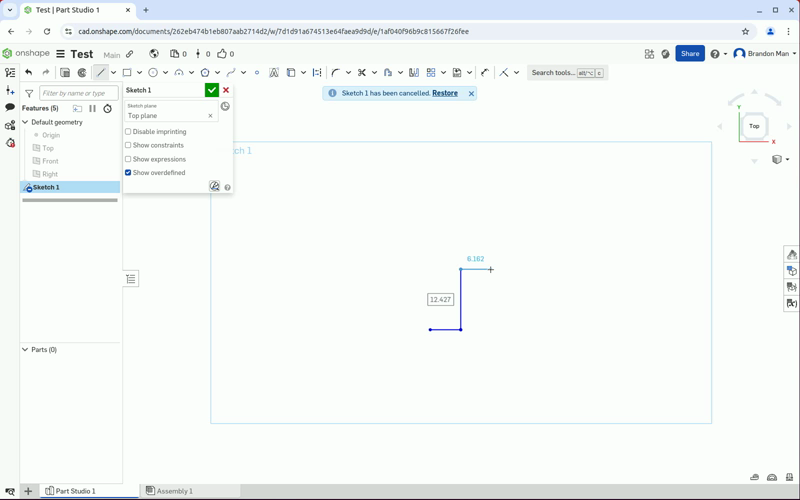
mouse_move(430, 269)
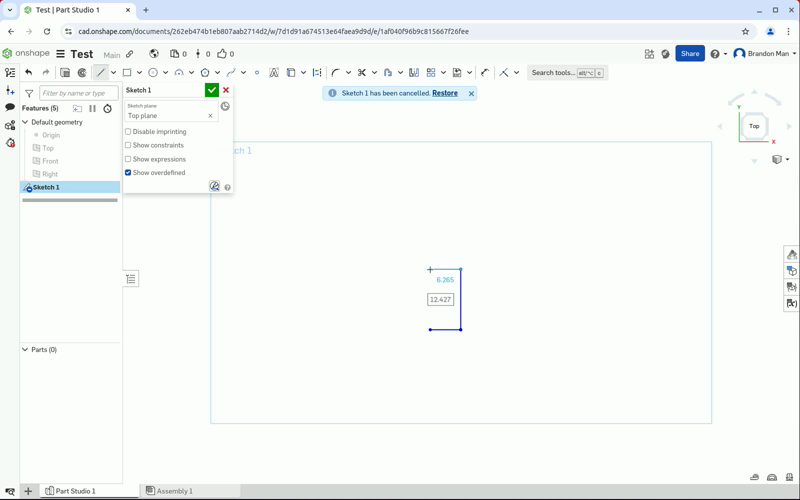
click(430, 269)
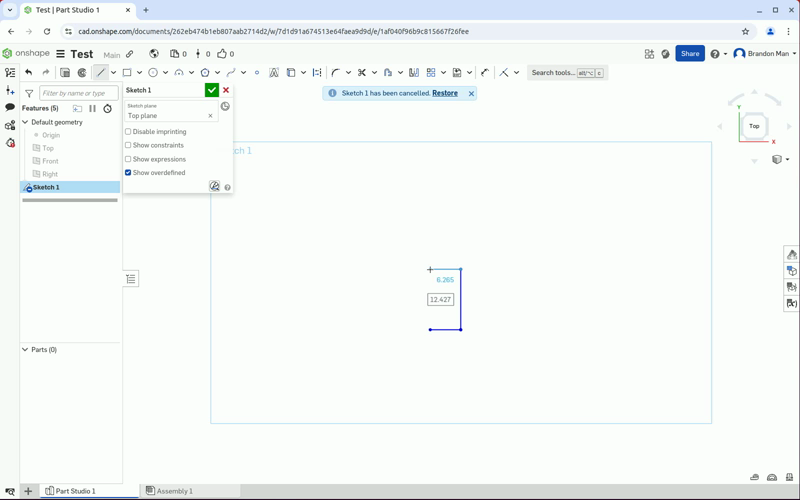
key_up(shift)
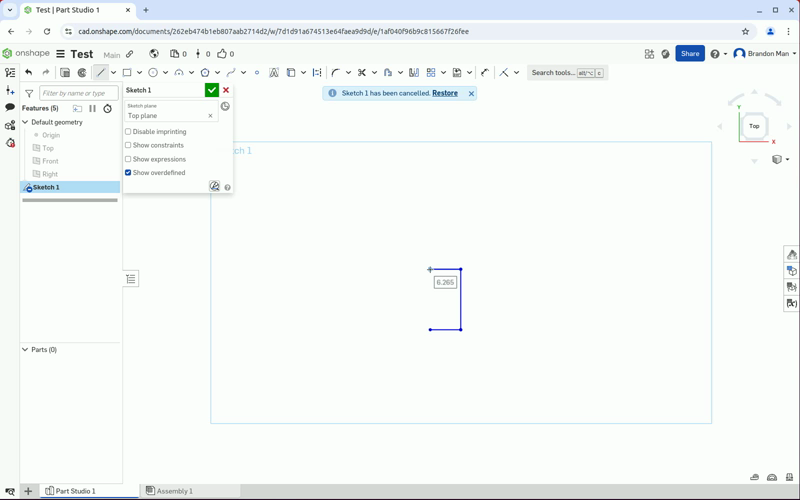
key_down(shift)
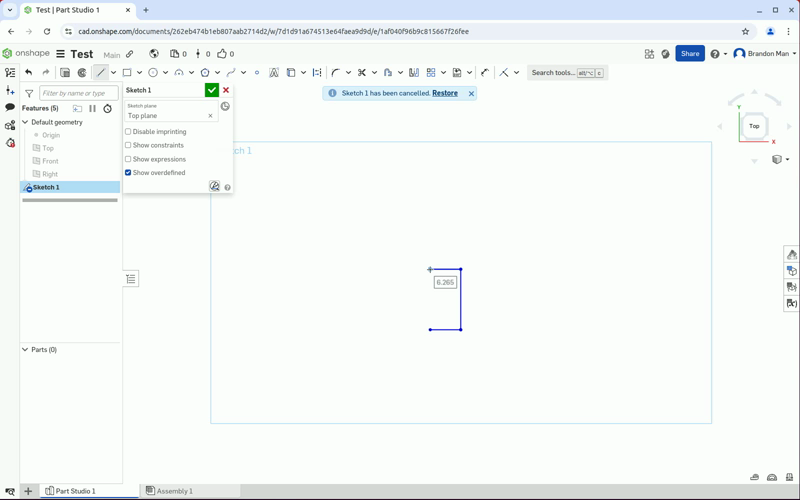
mouse_move(430, 329)
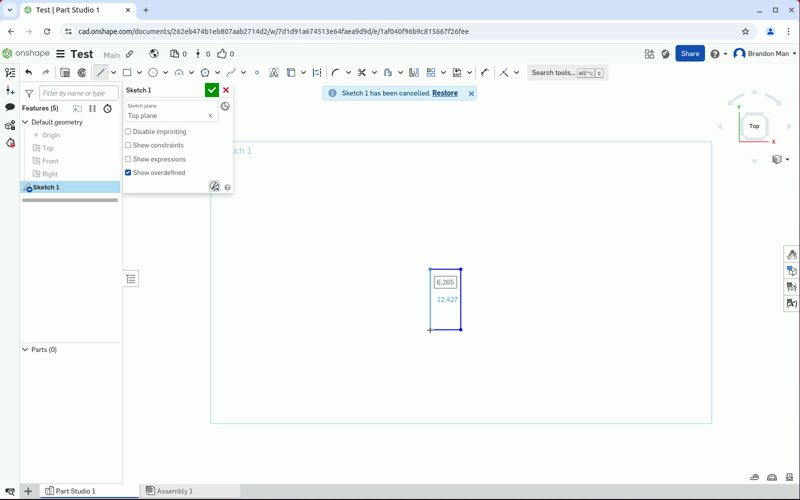
key_up(shift)
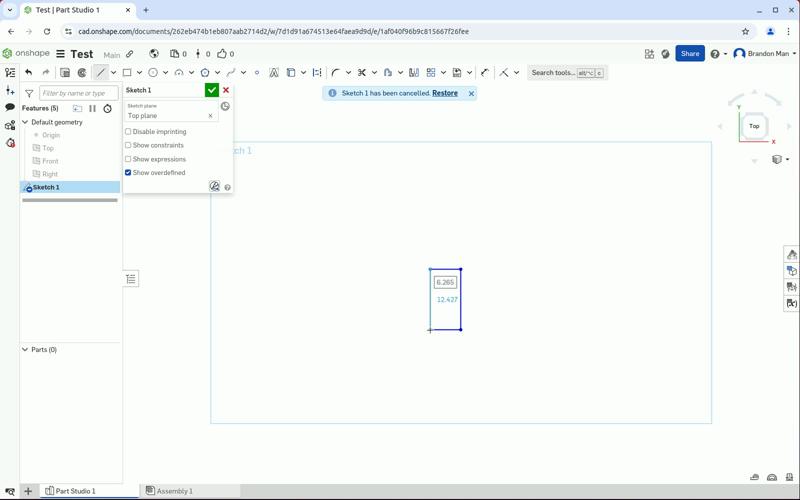
click(430, 329)
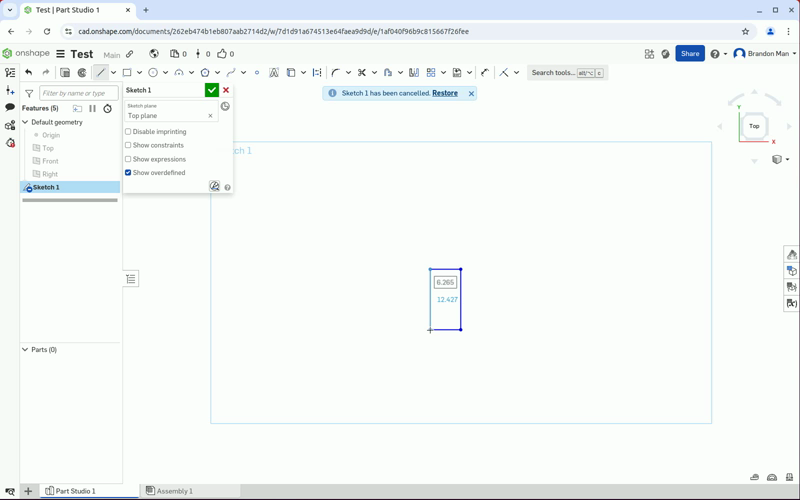
key(esc)
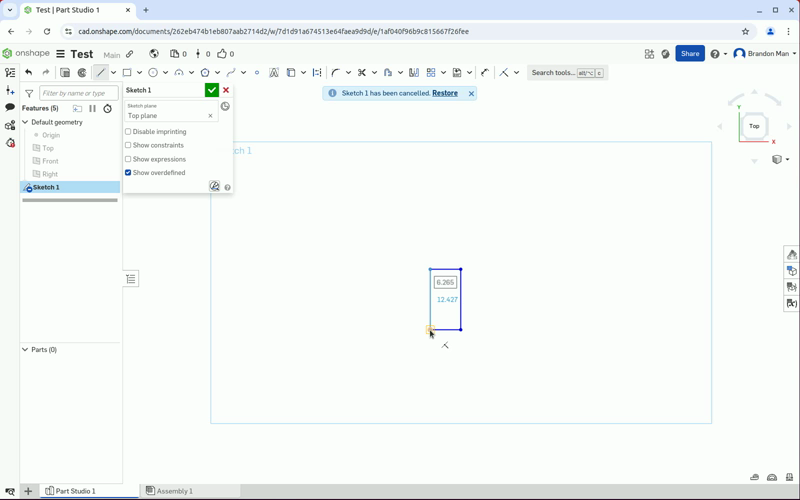
mouse_move(442, 287)
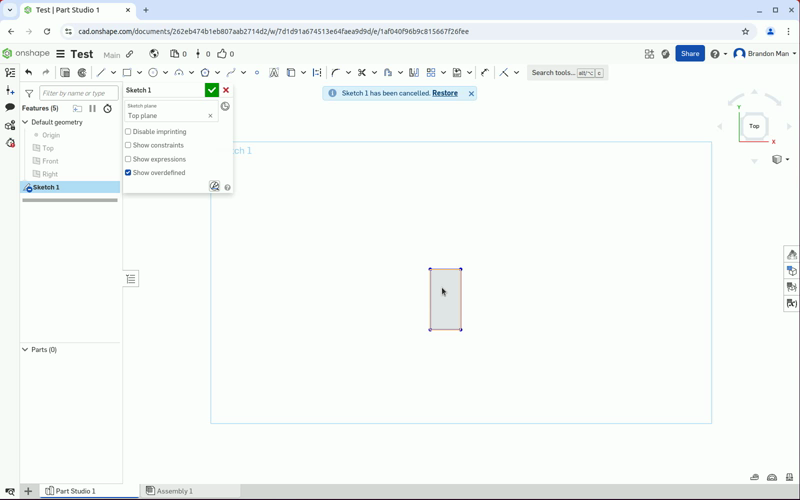
click(442, 287)
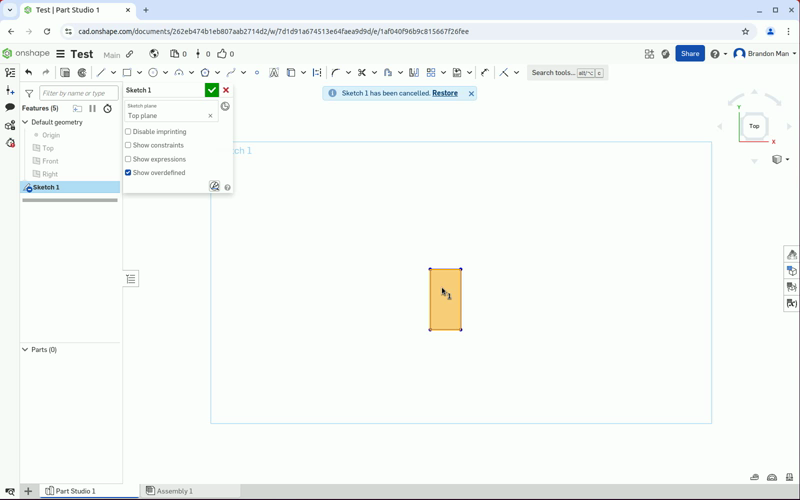
mouse_move(73, 352)
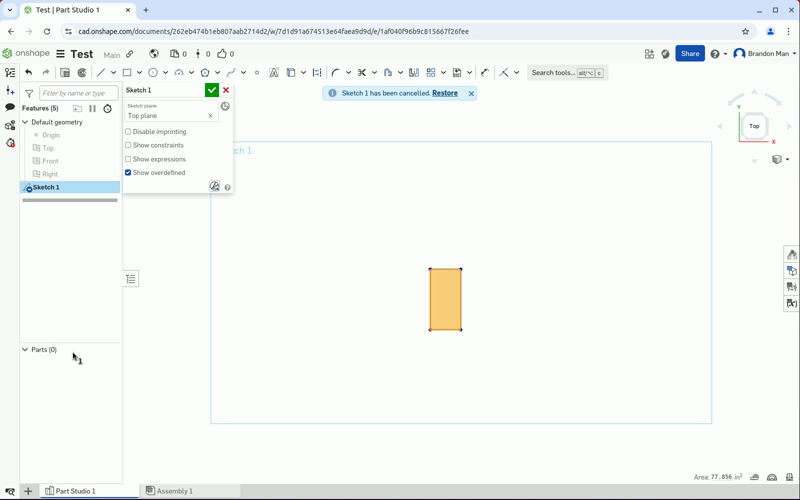
key(shift+y)
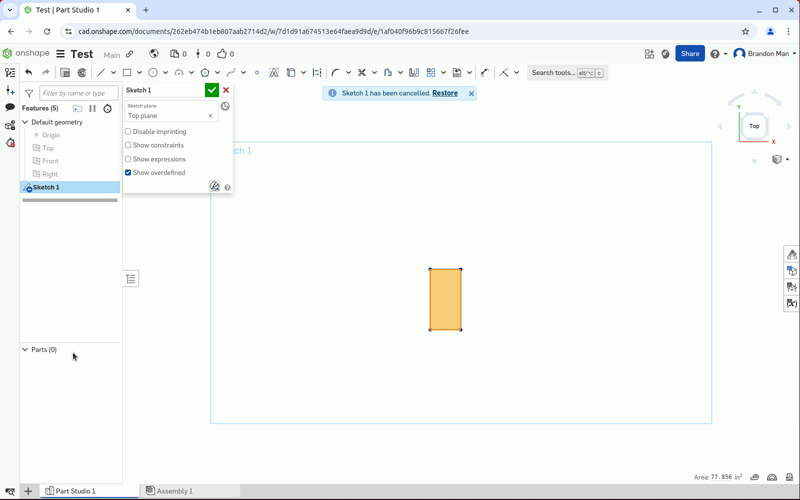
key(shift+e)
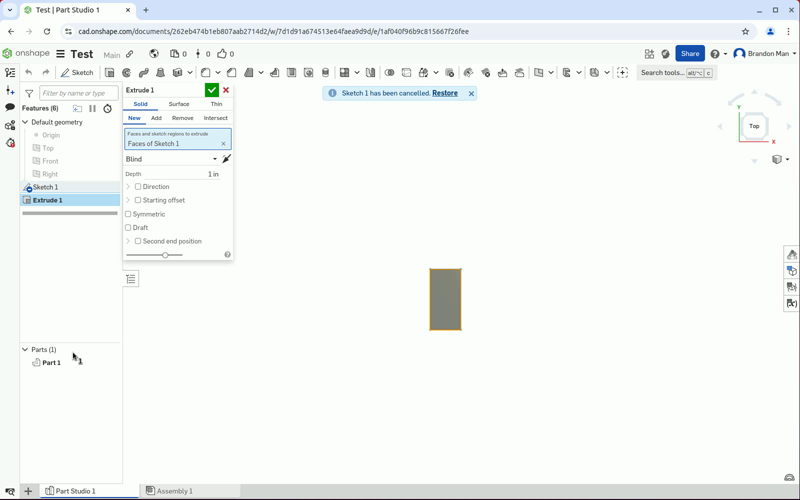
mouse_move(143, 106)
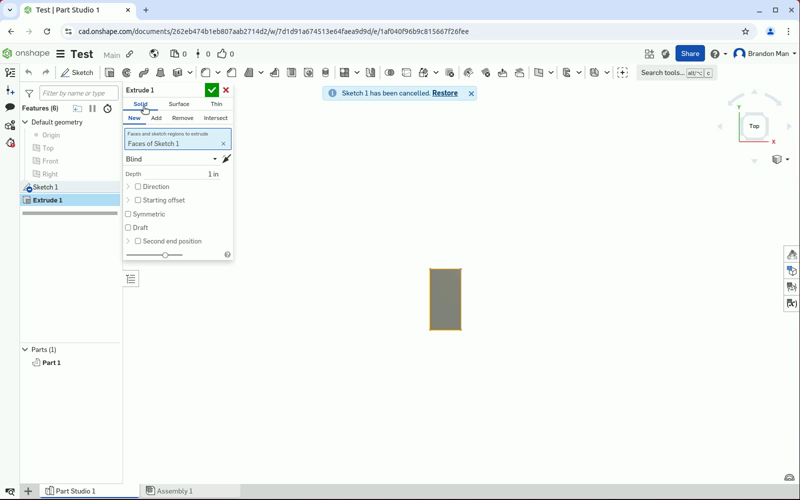
click(143, 106)
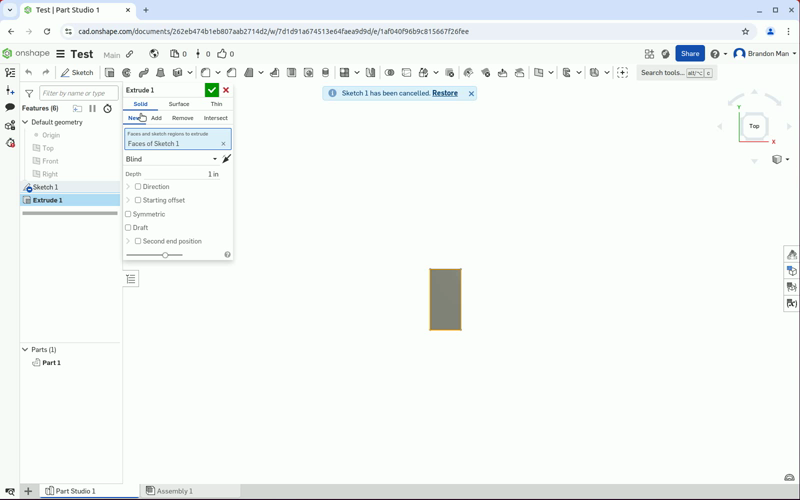
mouse_move(137, 120)
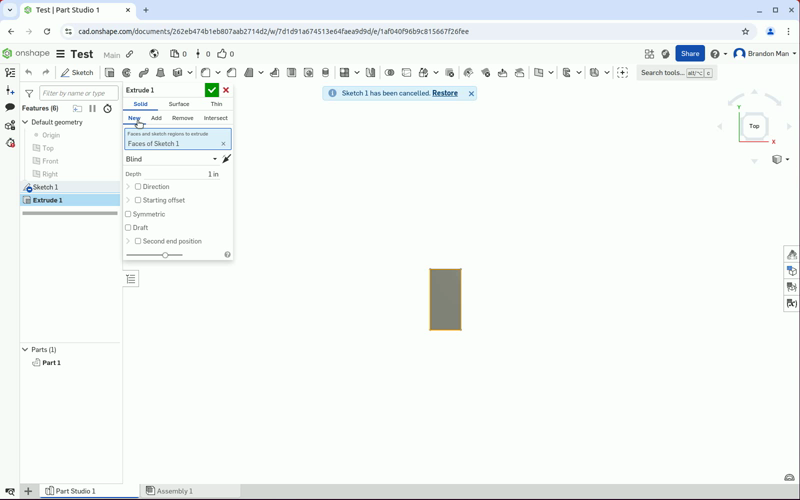
click(137, 120)
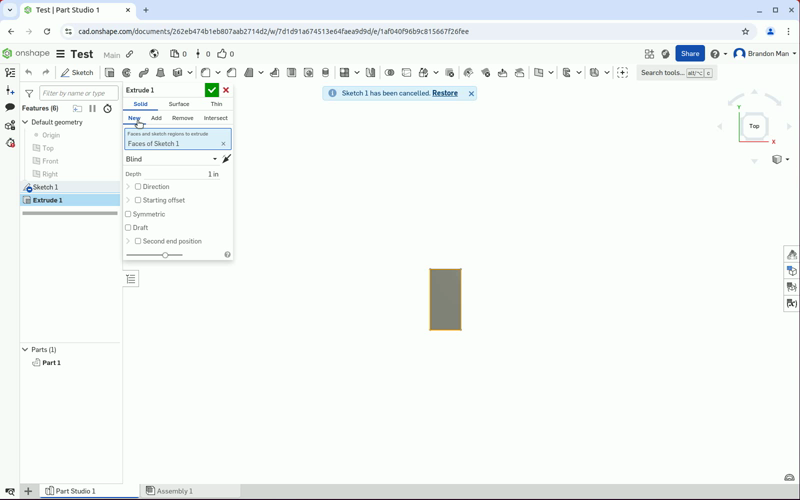
key(tab, 4)
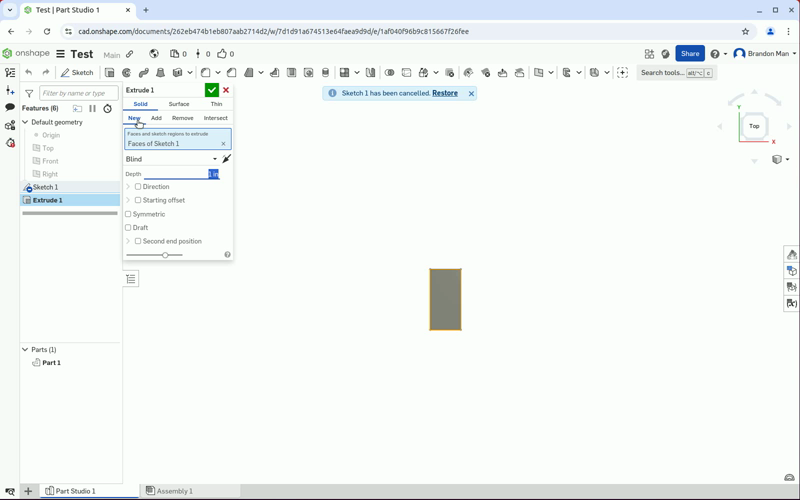
text(1.444)
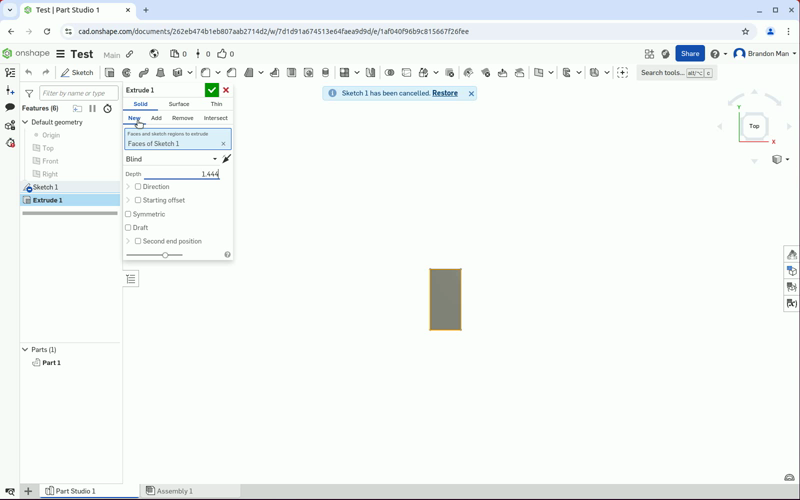
key(enter)
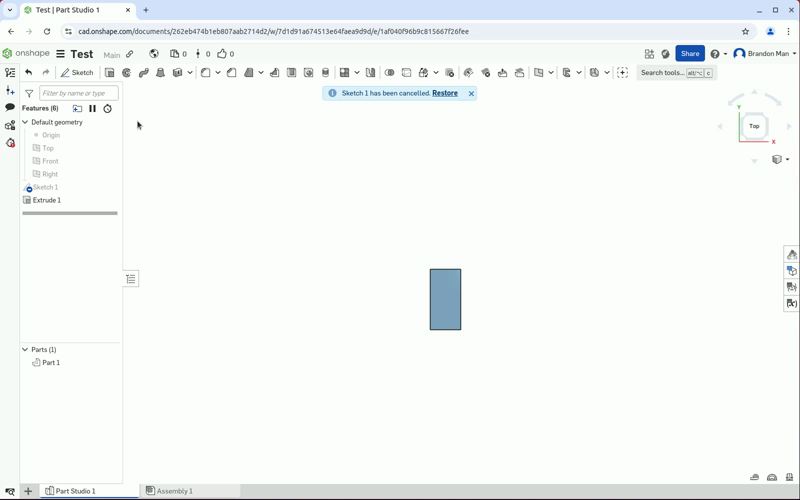
key(shift+h)
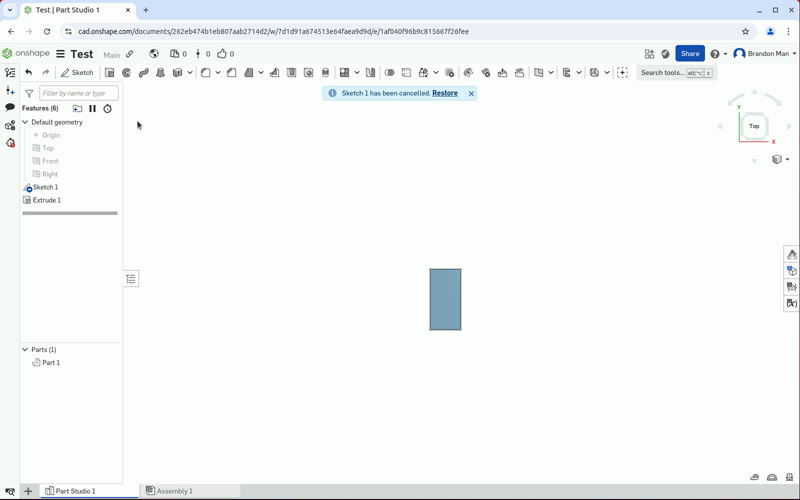
key(shift+h)
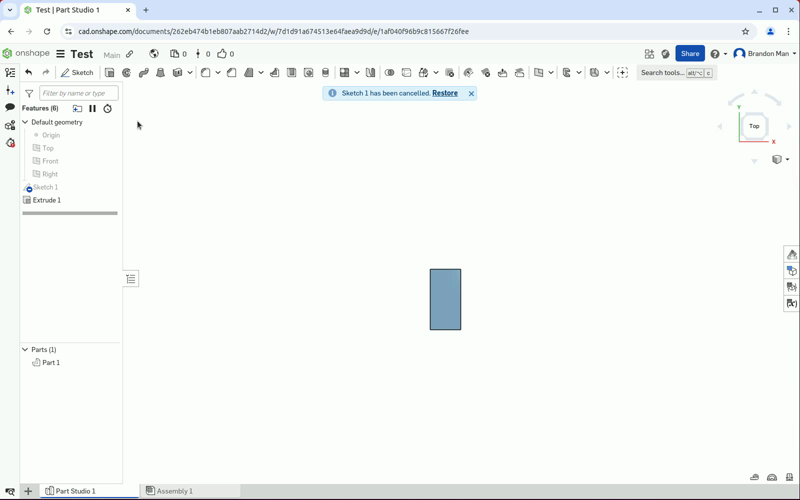
mouse_move(73, 189)
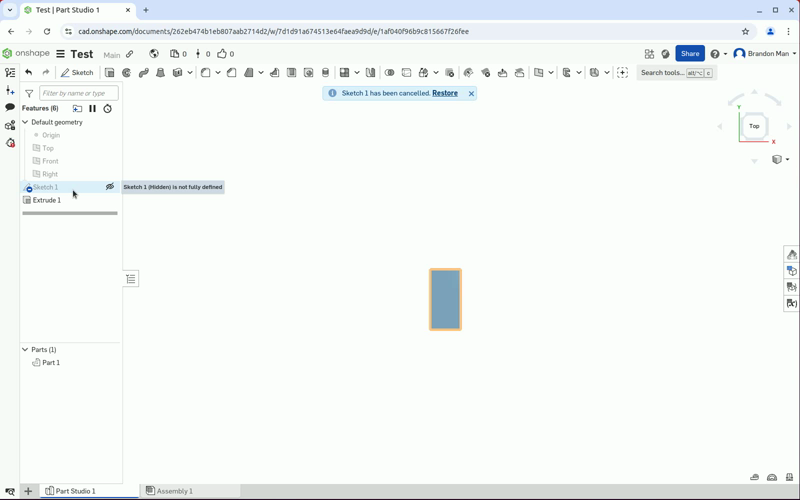
click(73, 189)
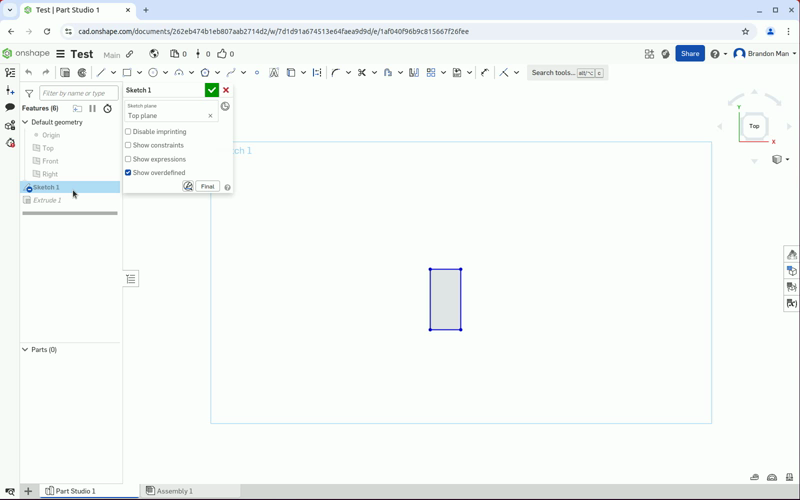
mouse_move(229, 92)
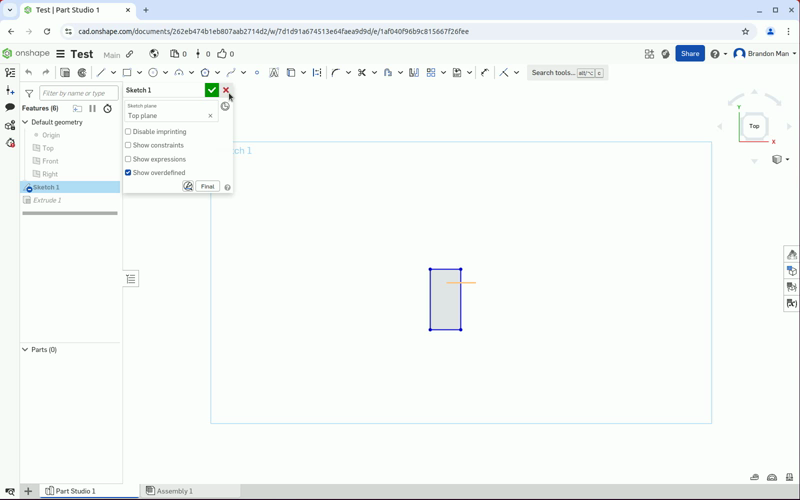
click(229, 92)
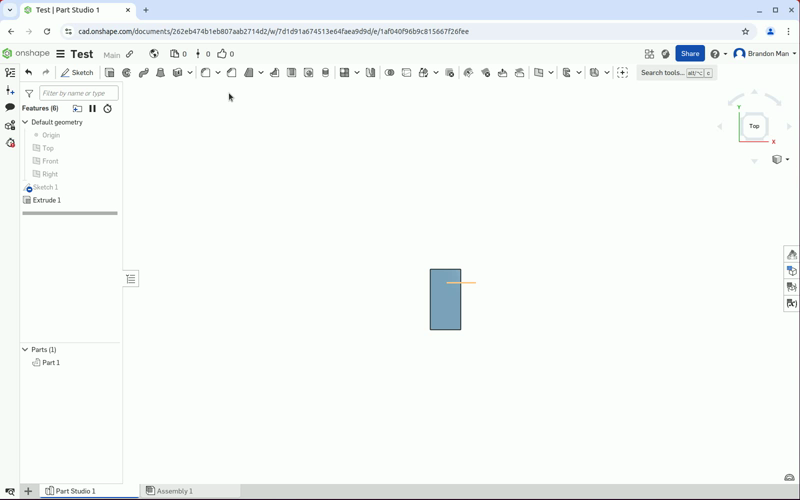
mouse_move(541, 75)
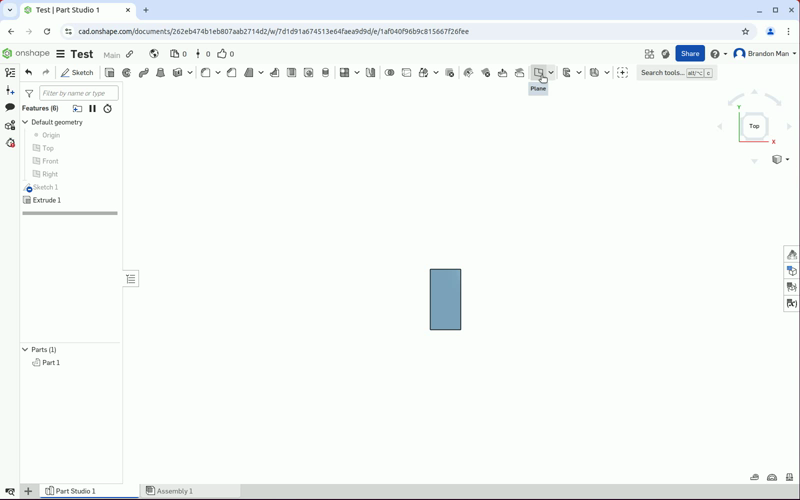
click(541, 75)
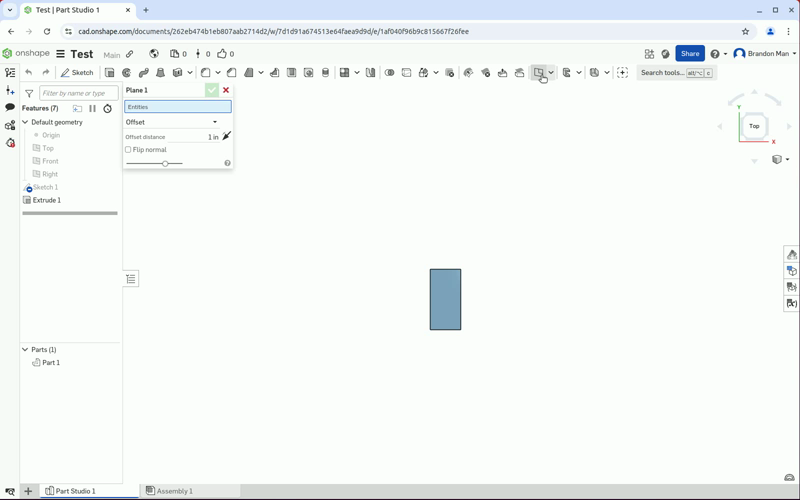
mouse_move(73, 150)
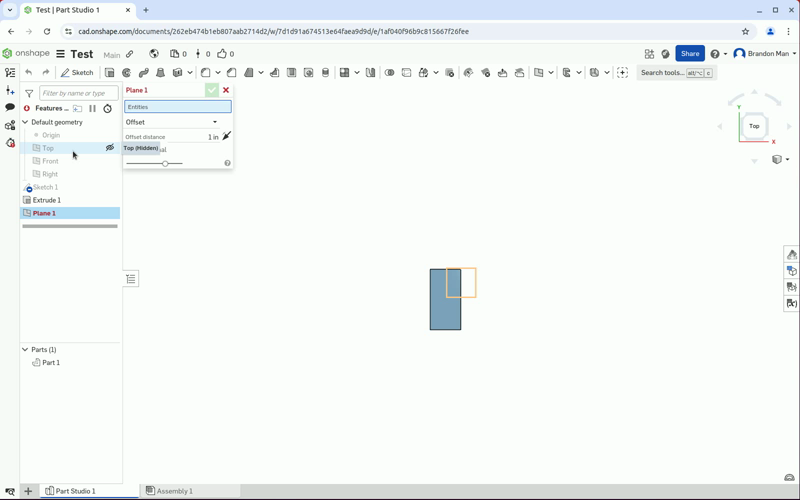
click(73, 150)
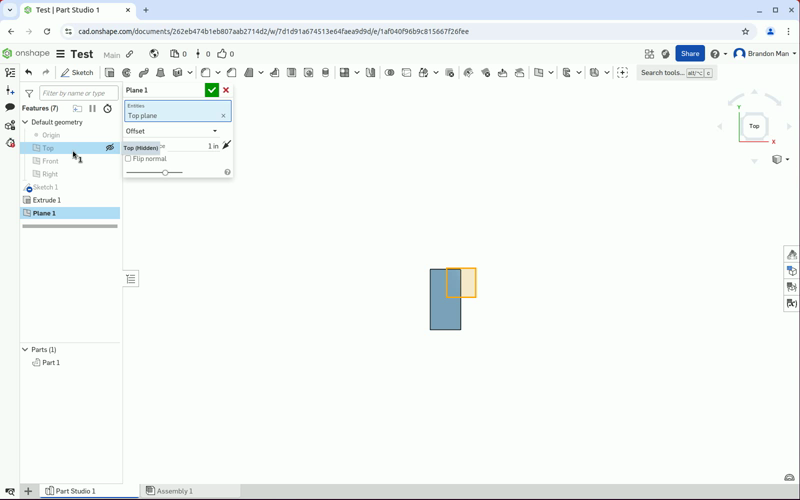
key(tab, 2)
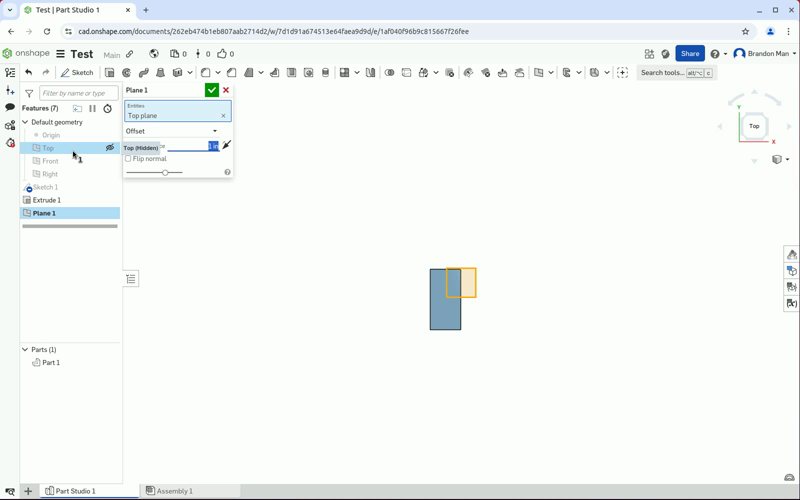
text(1.448)
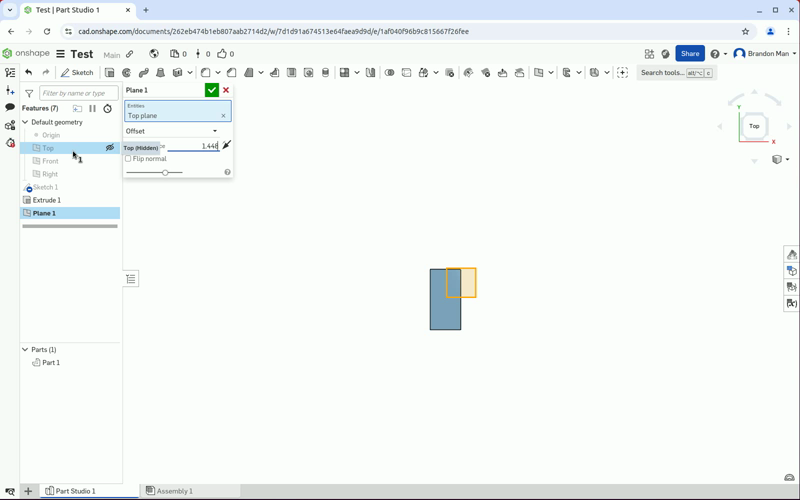
key(enter, 2)
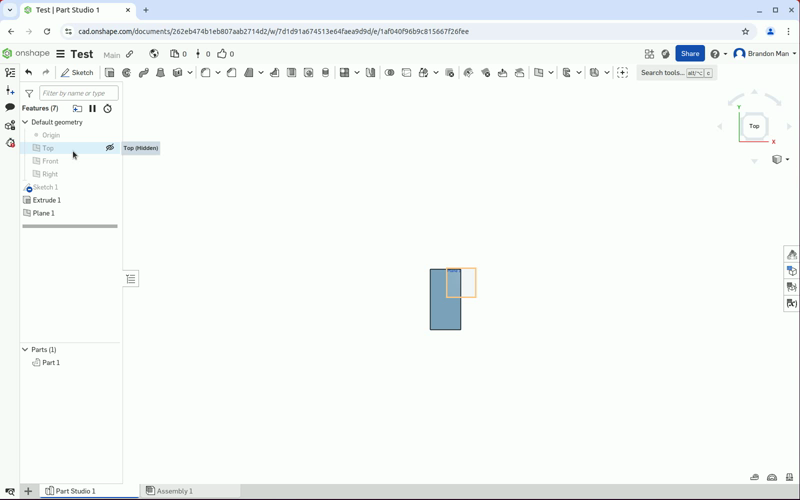
key(shift+s)
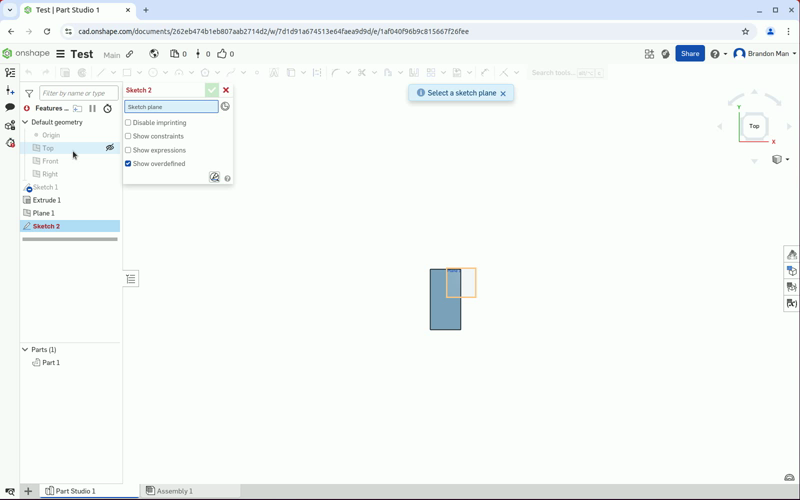
mouse_move(73, 215)
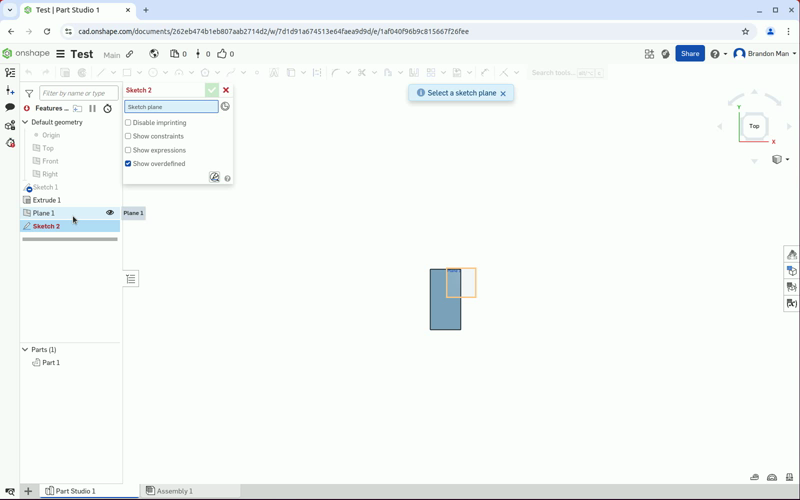
click(73, 215)
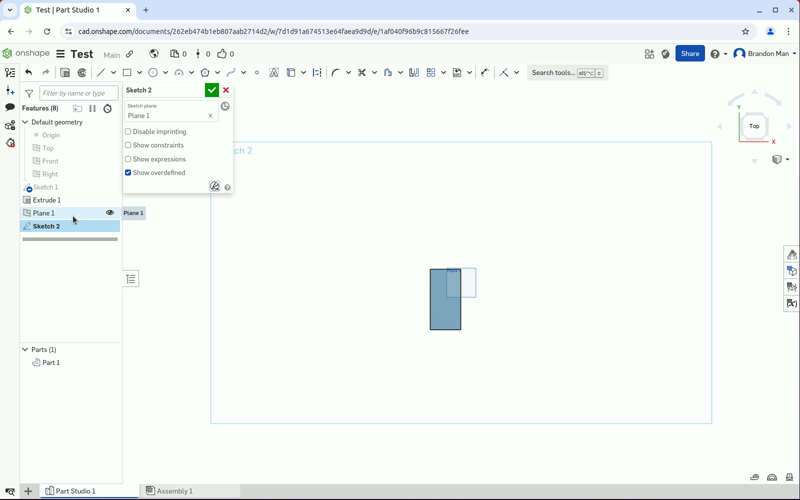
mouse_move(73, 352)
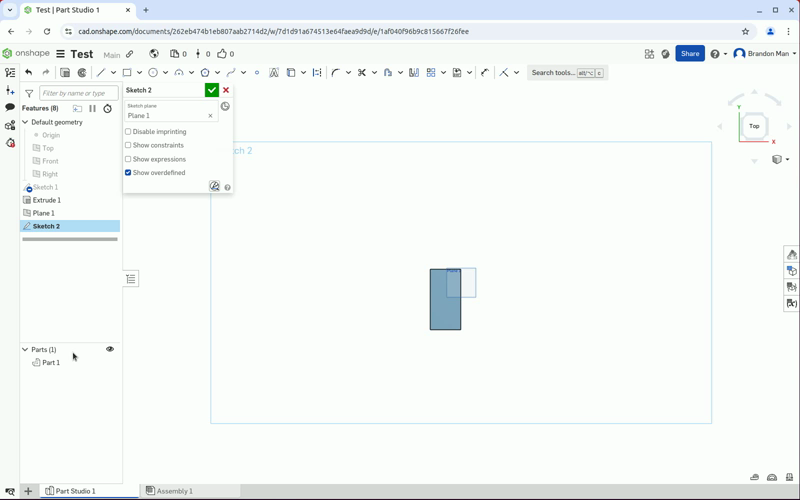
key(y)
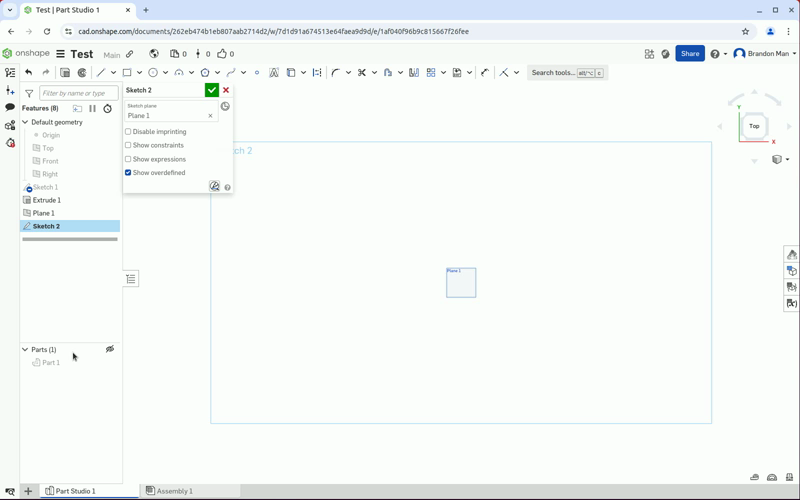
key(l)
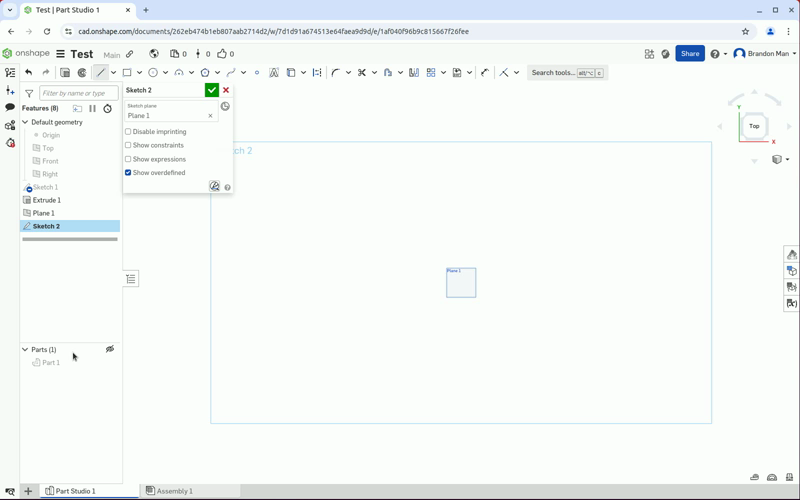
key_down(shift)
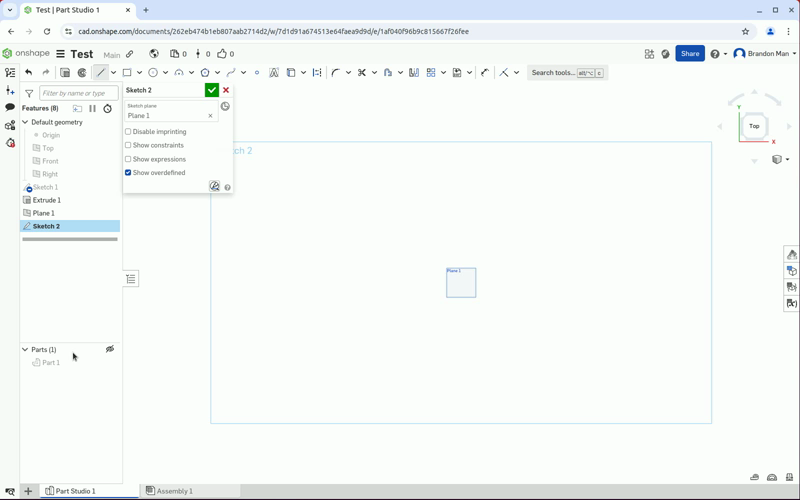
mouse_move(430, 329)
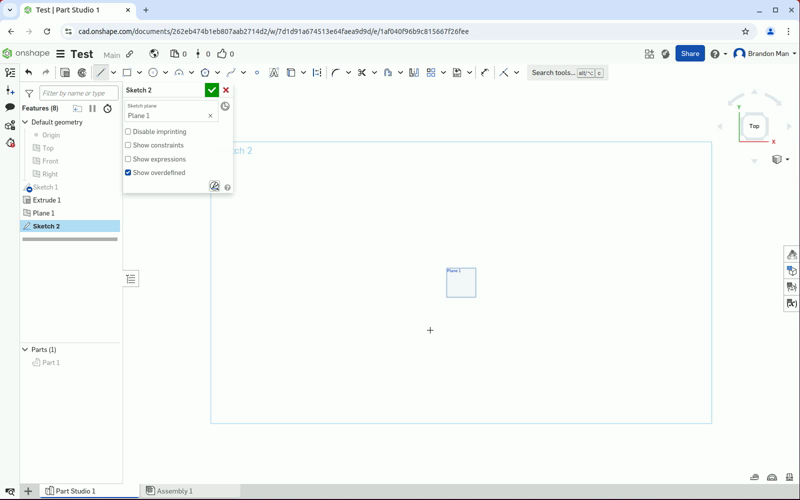
click(430, 329)
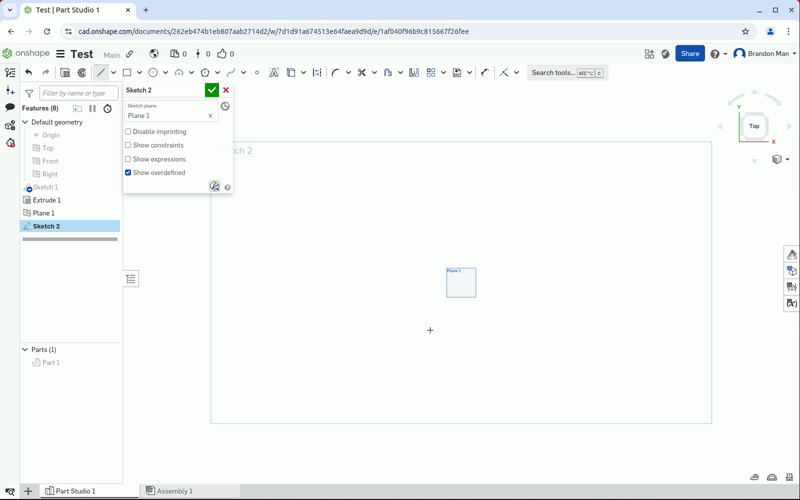
key_up(shift)
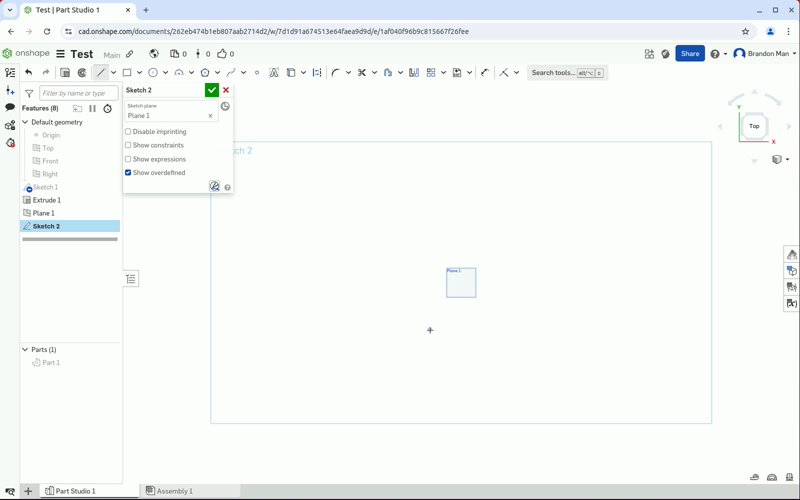
key_down(shift)
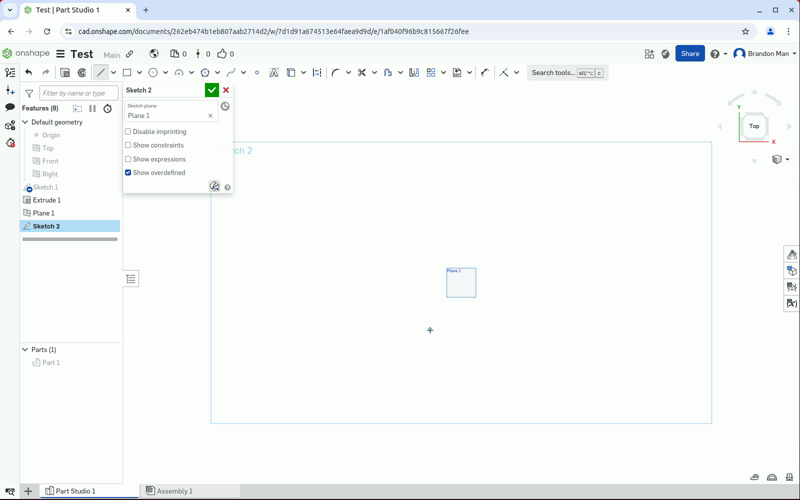
mouse_move(460, 329)
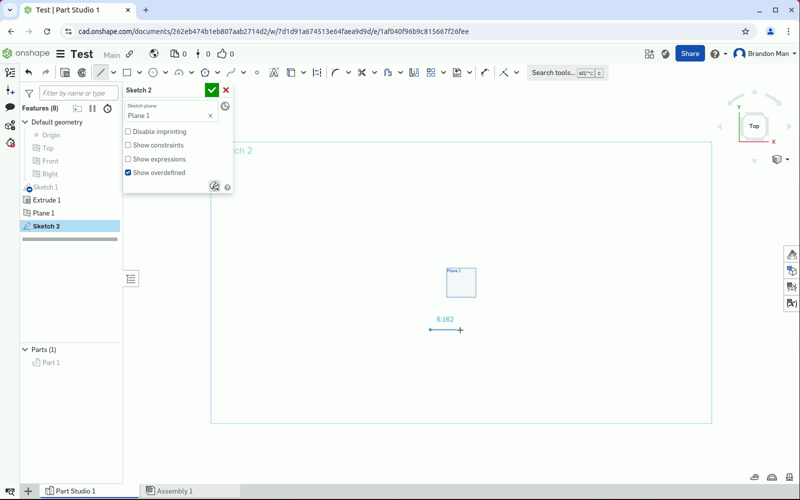
mouse_move(460, 329)
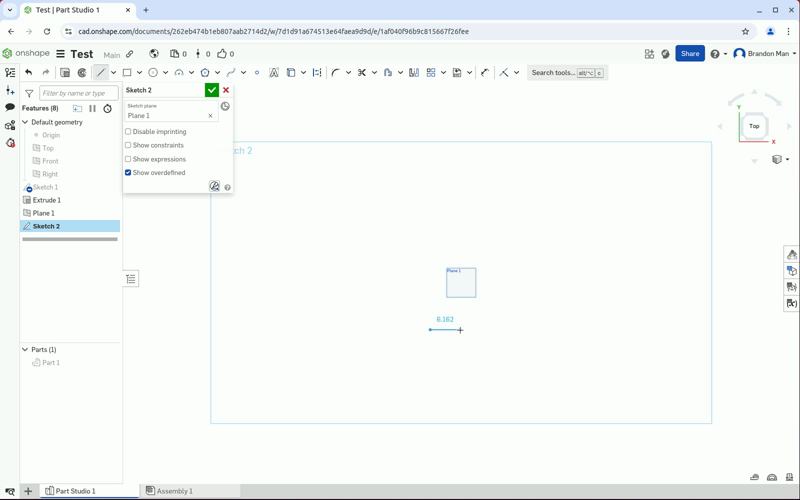
click(460, 329)
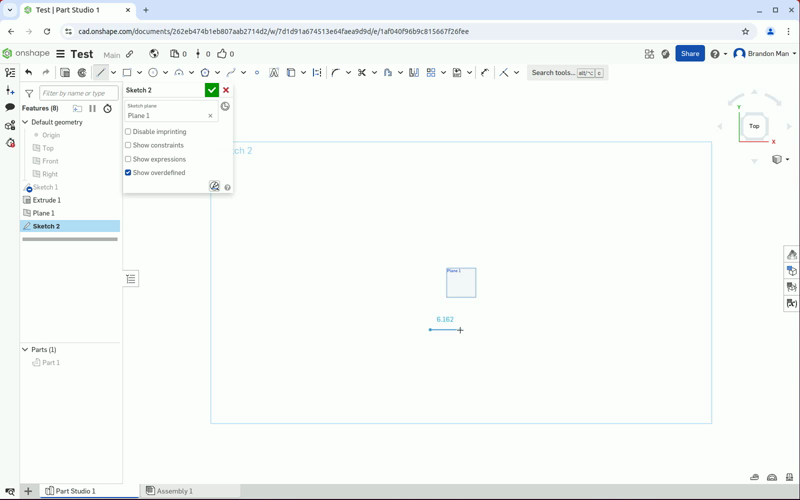
key_up(shift)
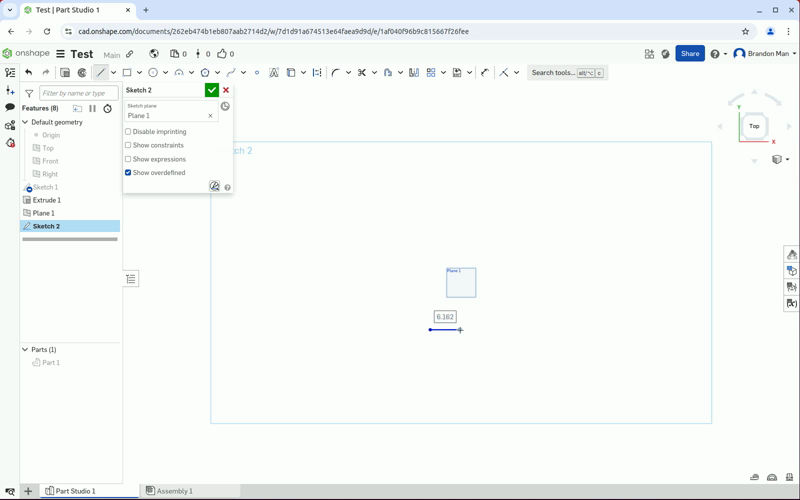
key_down(shift)
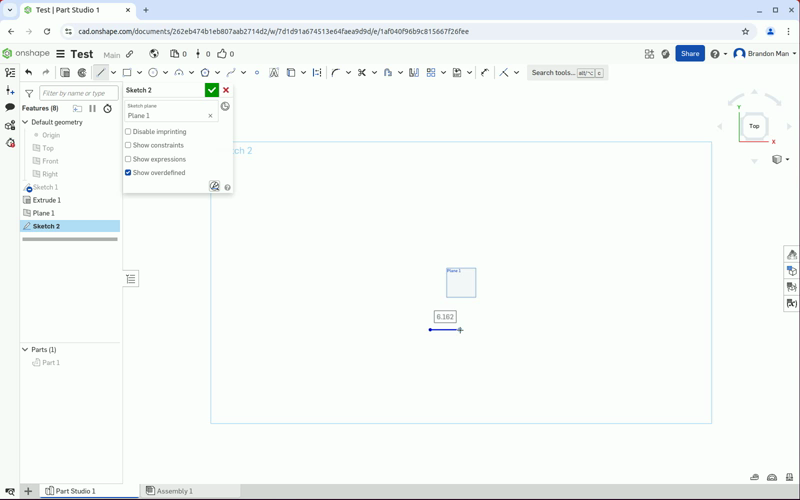
mouse_move(490, 329)
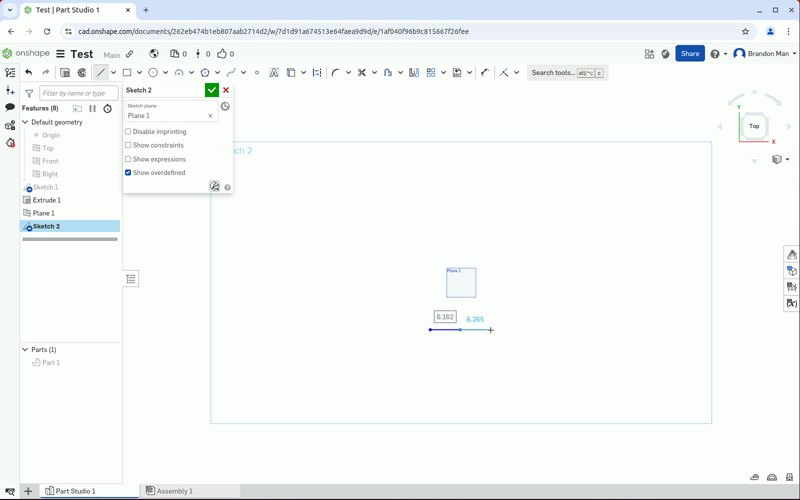
mouse_move(460, 324)
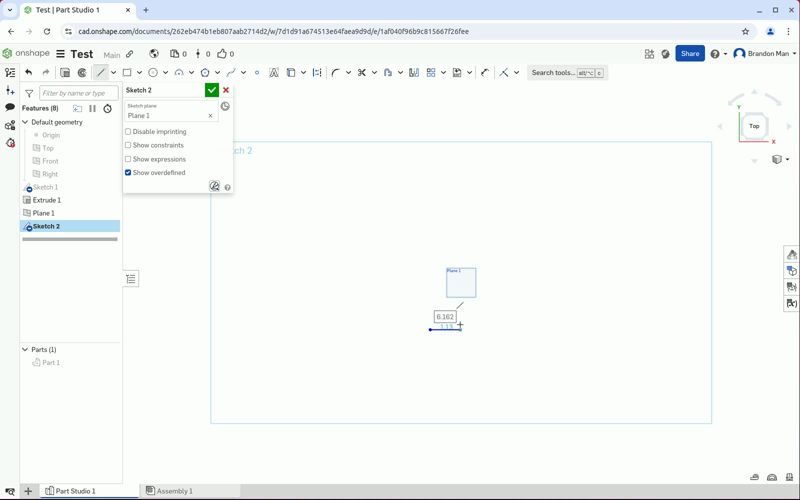
scroll(6)
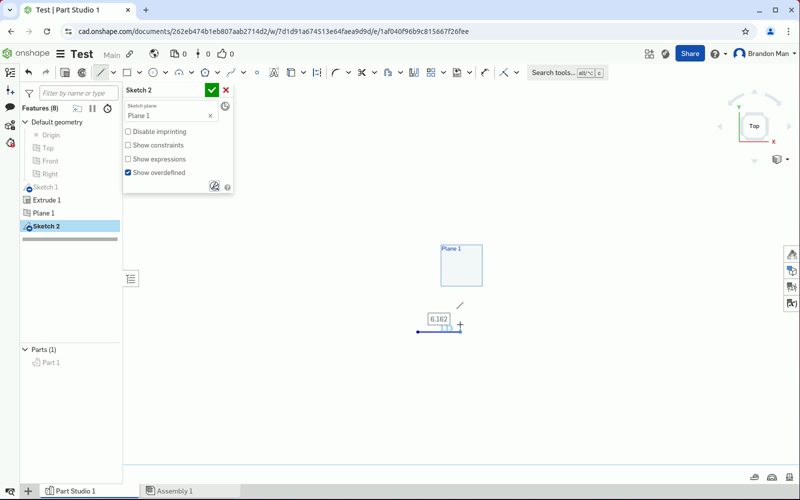
scroll(6)
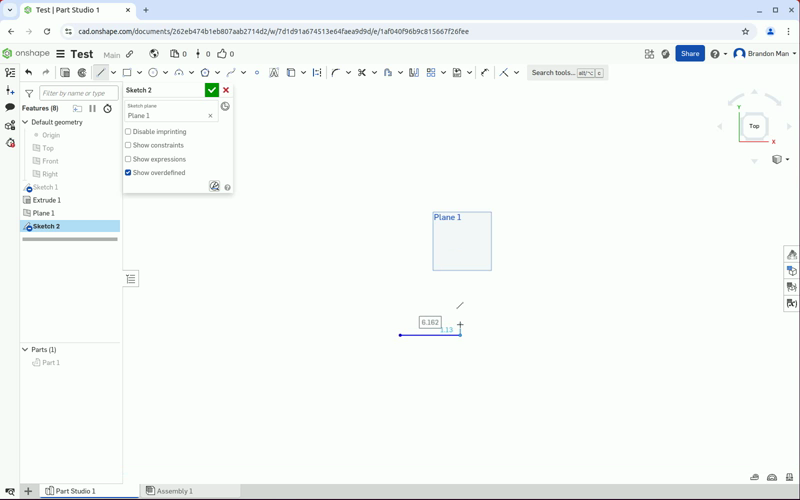
scroll(6)
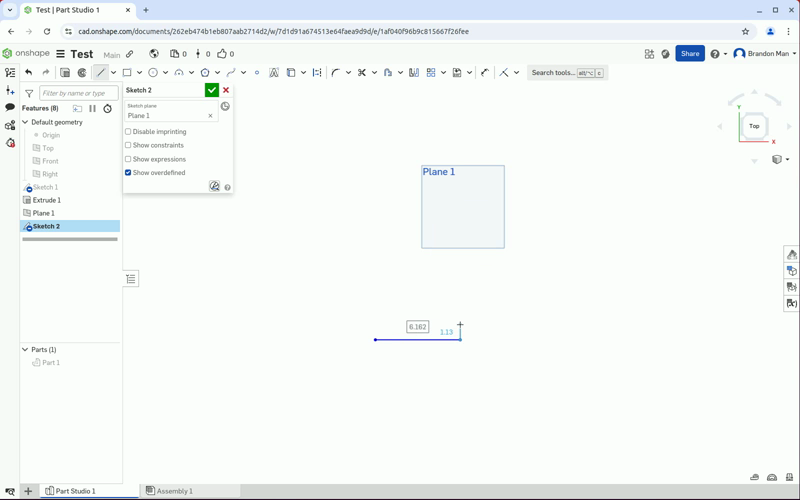
scroll(6)
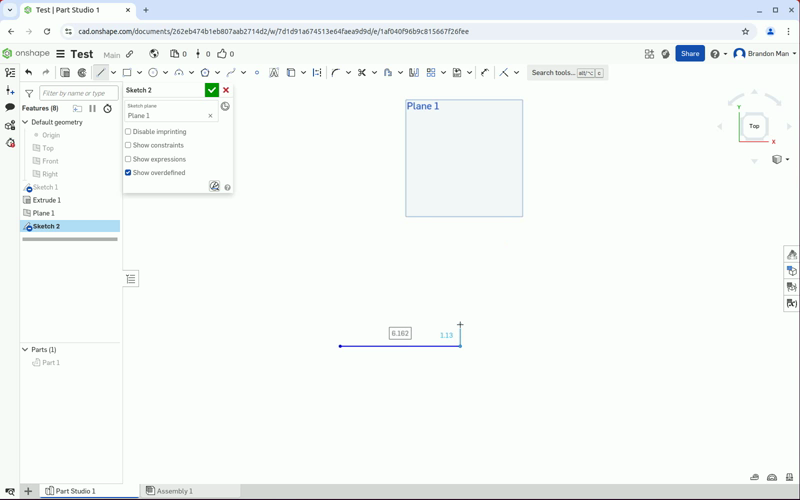
scroll(6)
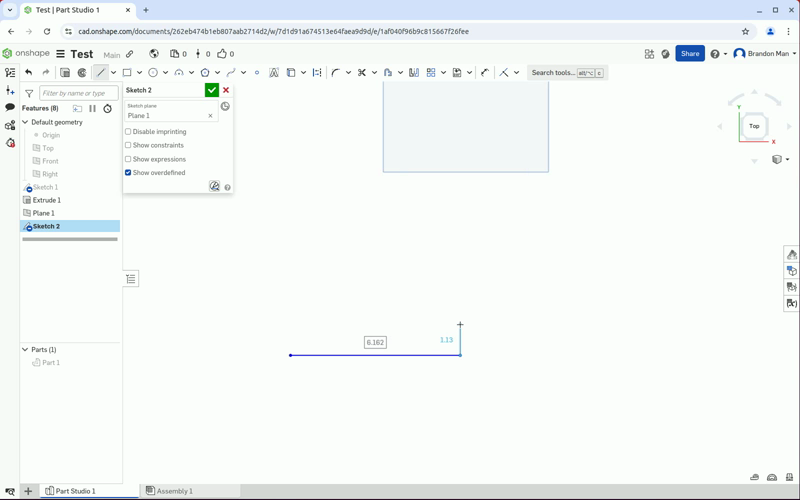
scroll(6)
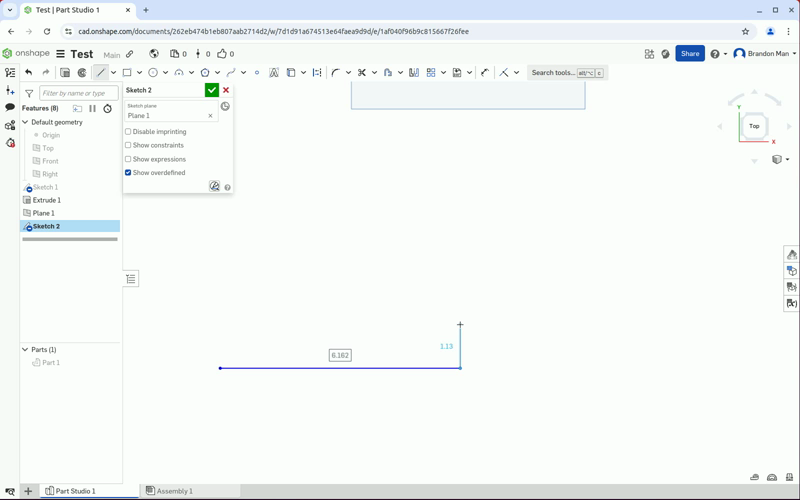
scroll(6)
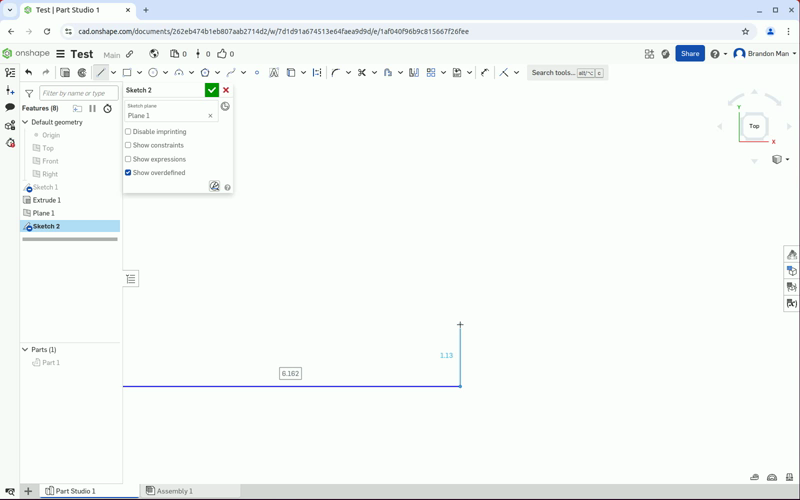
click(460, 324)
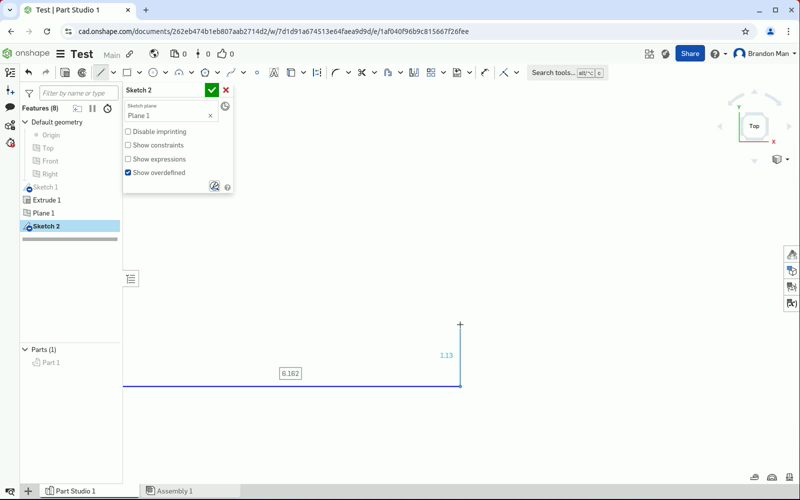
scroll(-6)
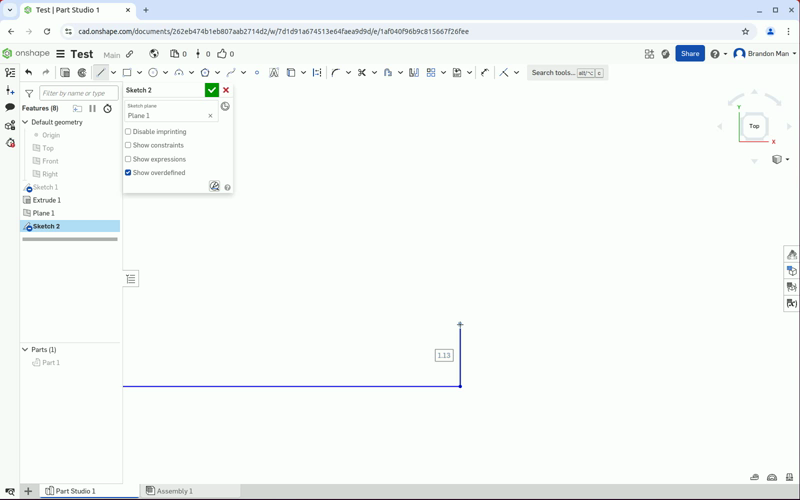
scroll(-6)
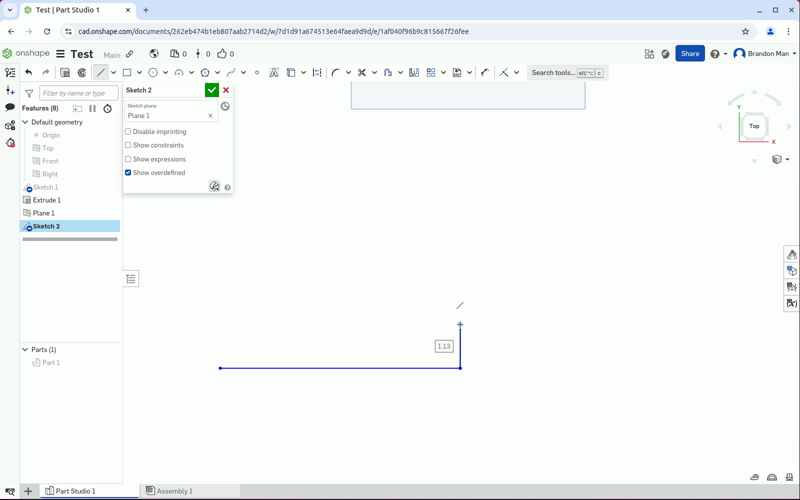
scroll(-6)
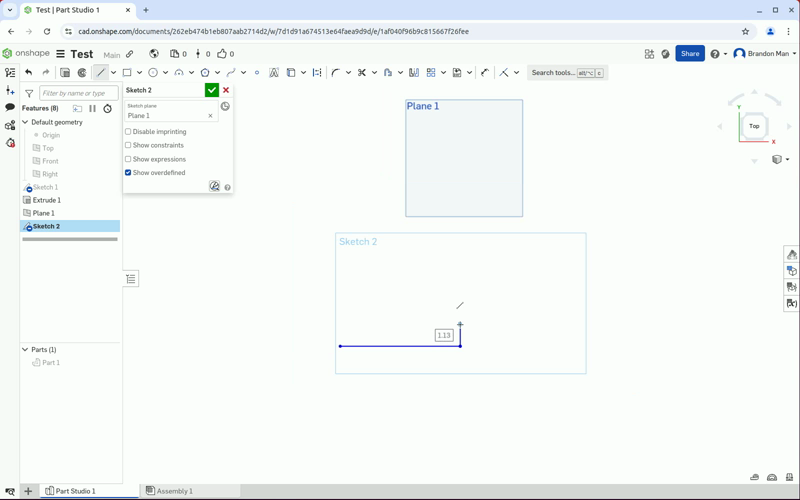
scroll(-6)
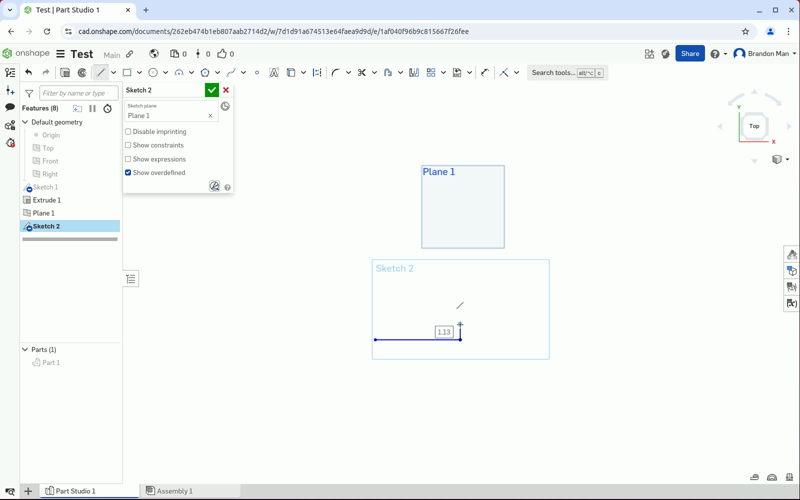
scroll(-6)
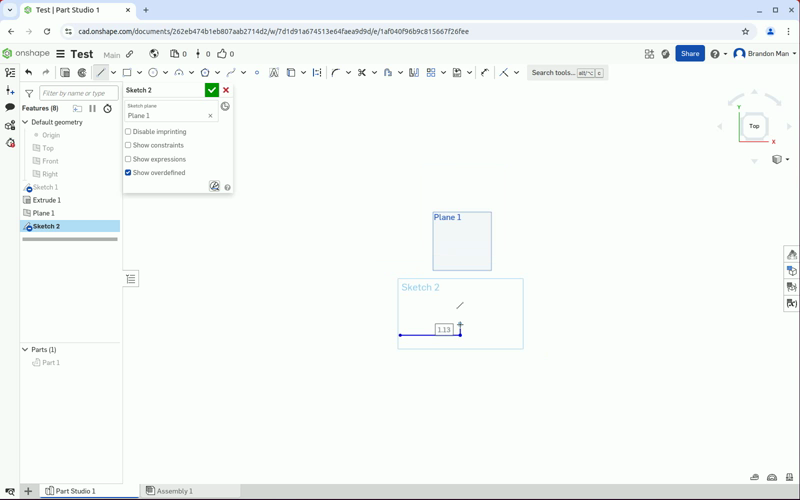
scroll(-6)
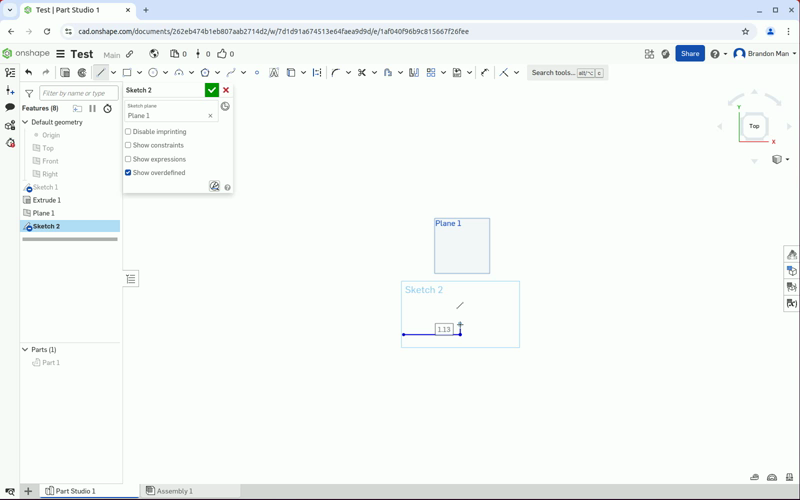
scroll(-6)
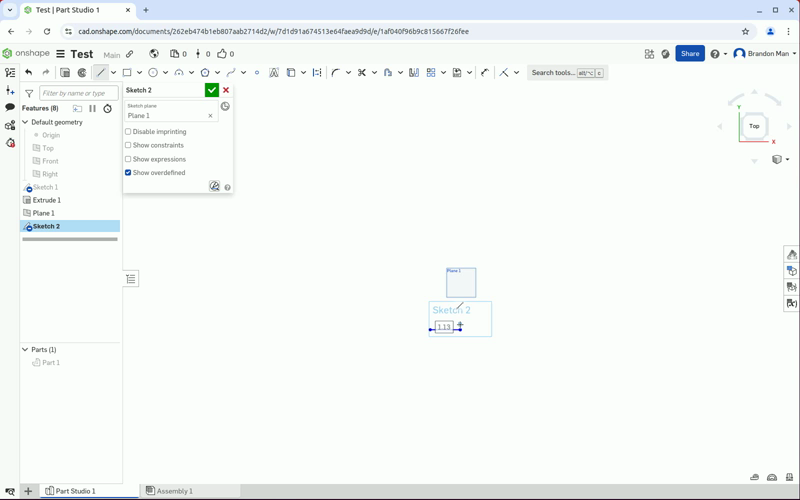
key_up(shift)
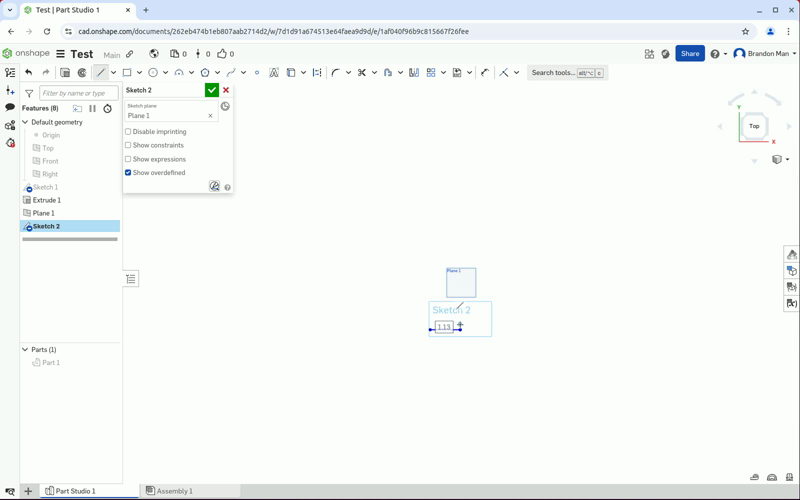
key_down(shift)
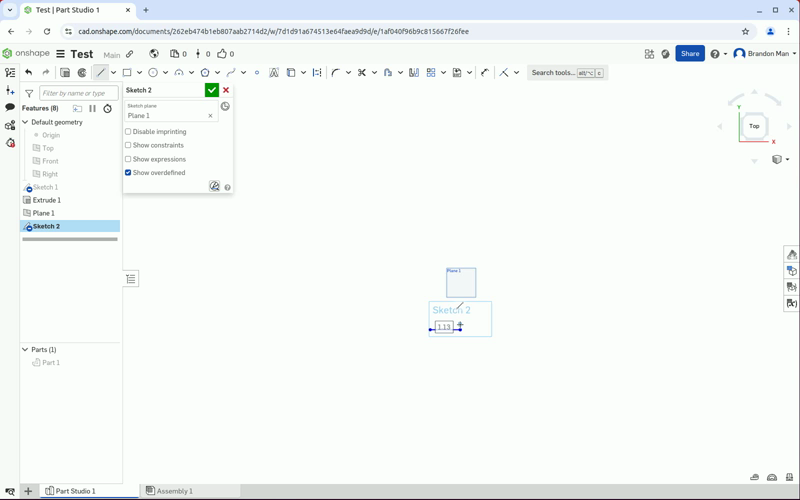
mouse_move(490, 324)
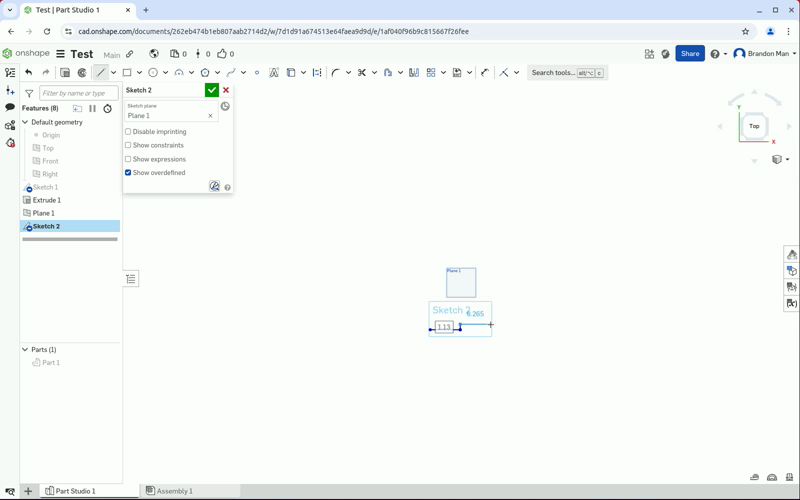
mouse_move(430, 324)
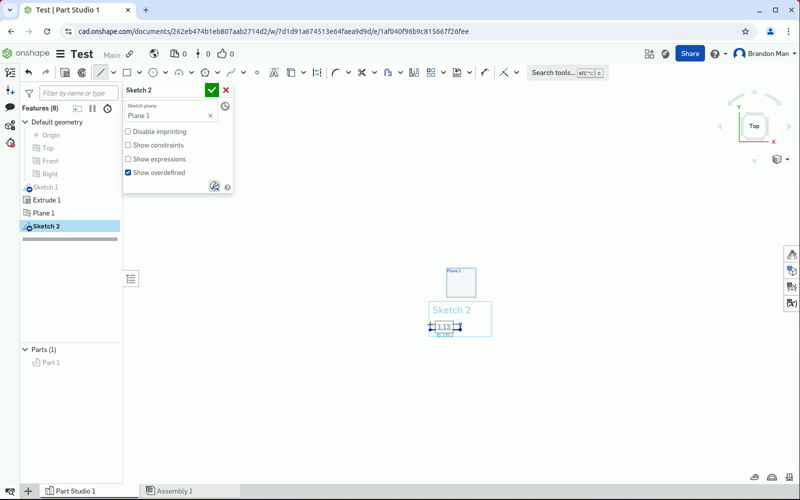
click(430, 324)
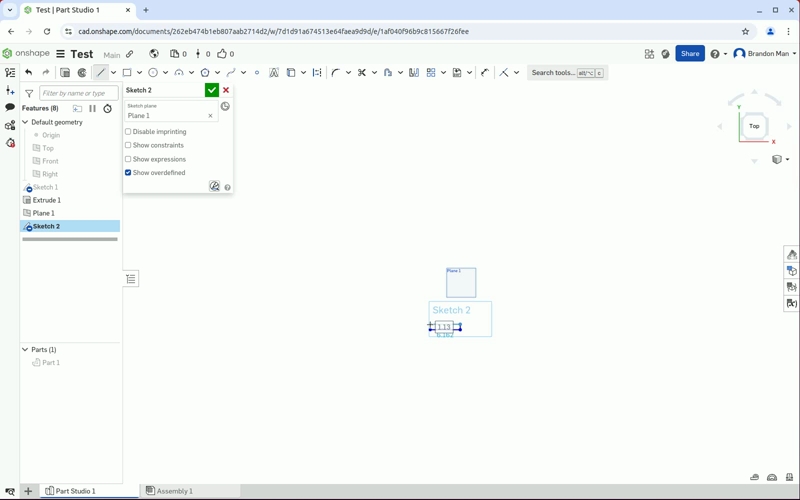
key_up(shift)
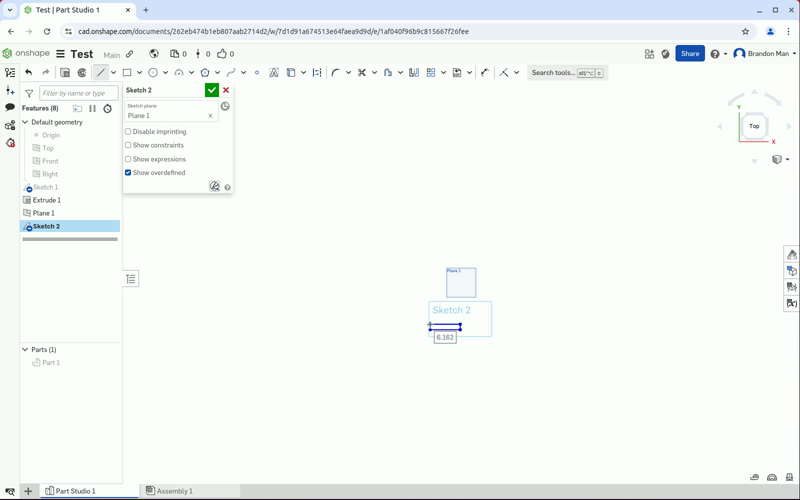
mouse_move(460, 324)
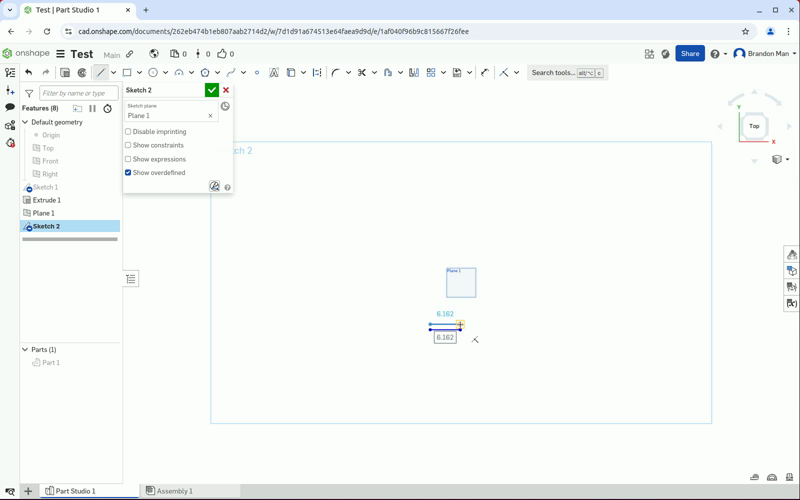
key_down(shift)
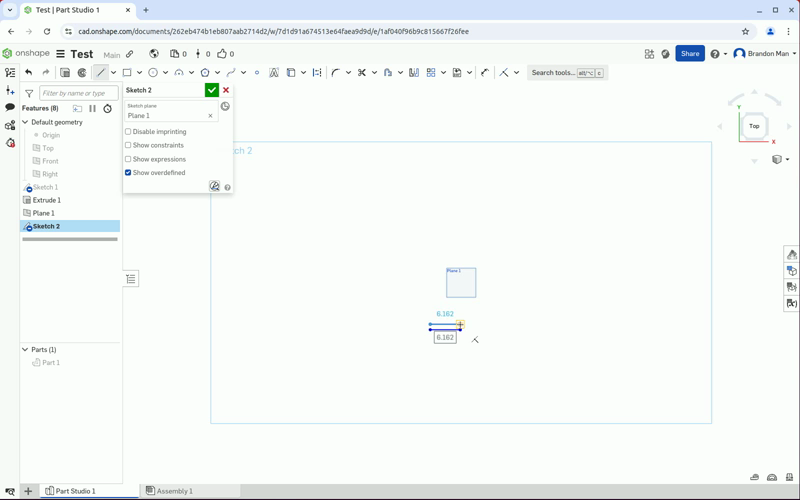
mouse_move(430, 329)
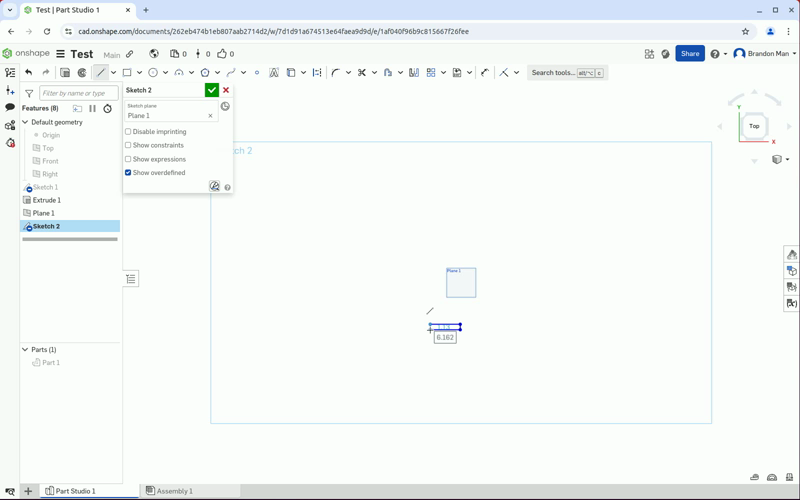
scroll(6)
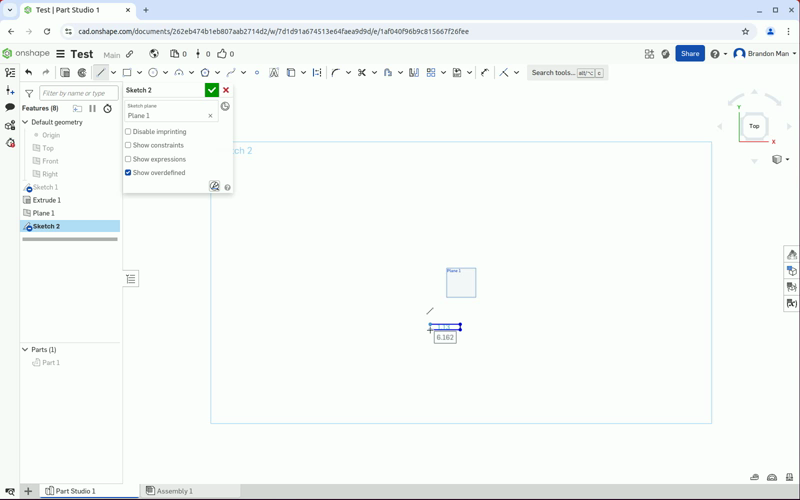
scroll(6)
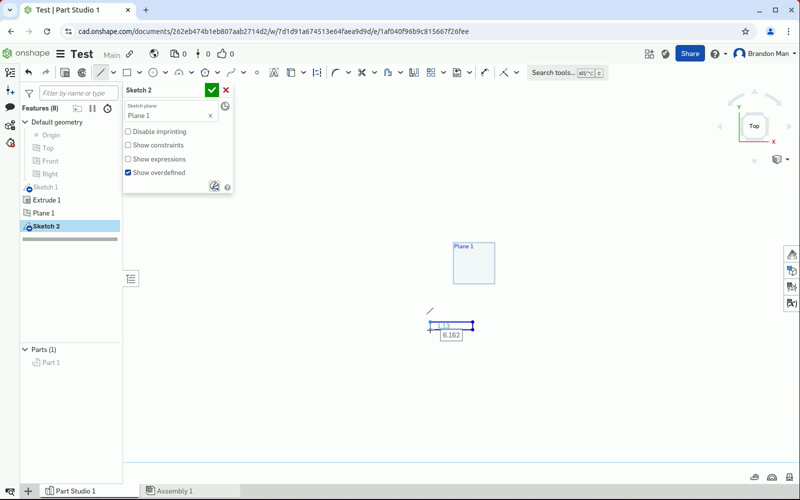
scroll(6)
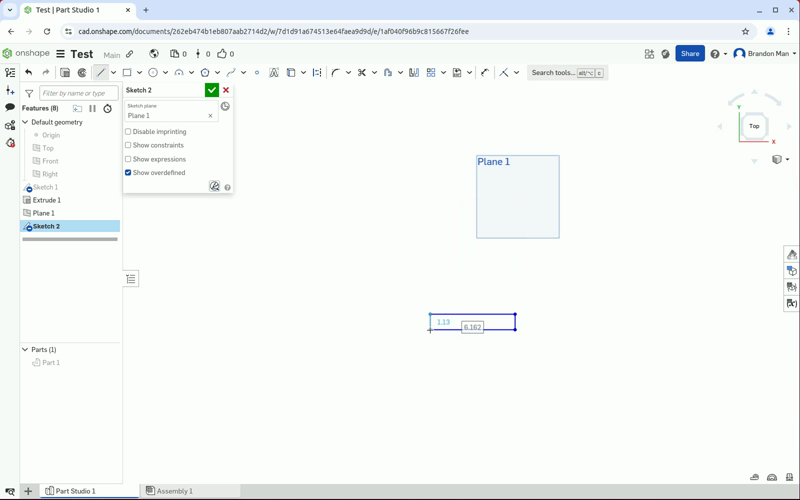
scroll(6)
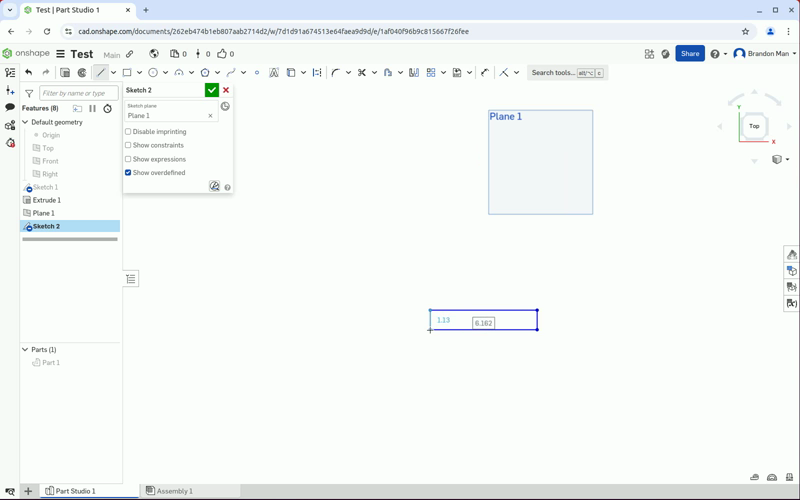
scroll(6)
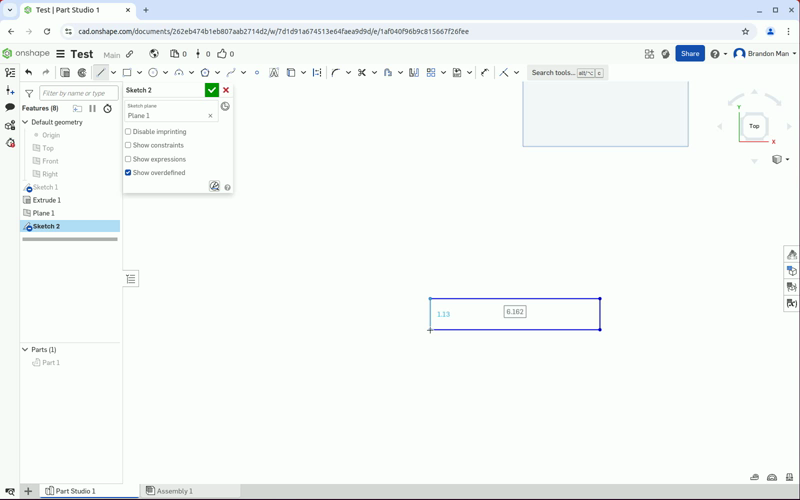
scroll(6)
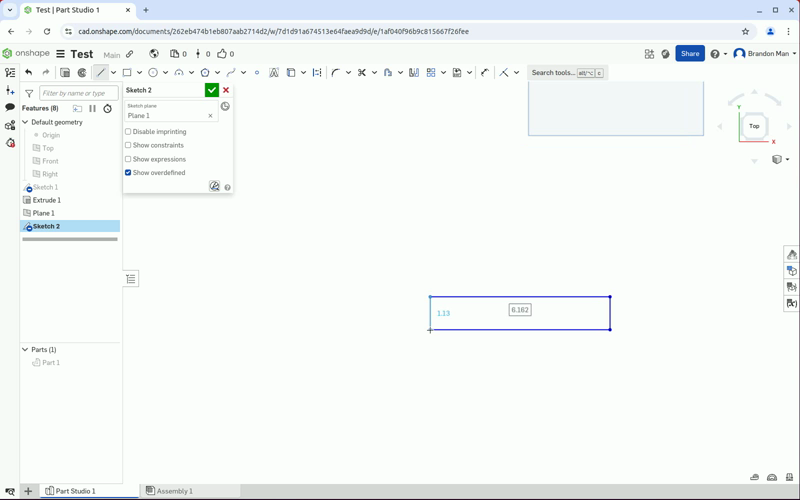
scroll(6)
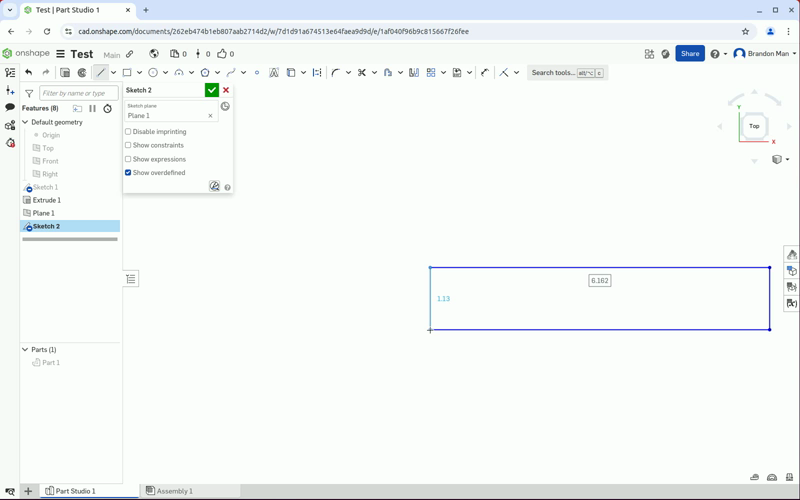
key_up(shift)
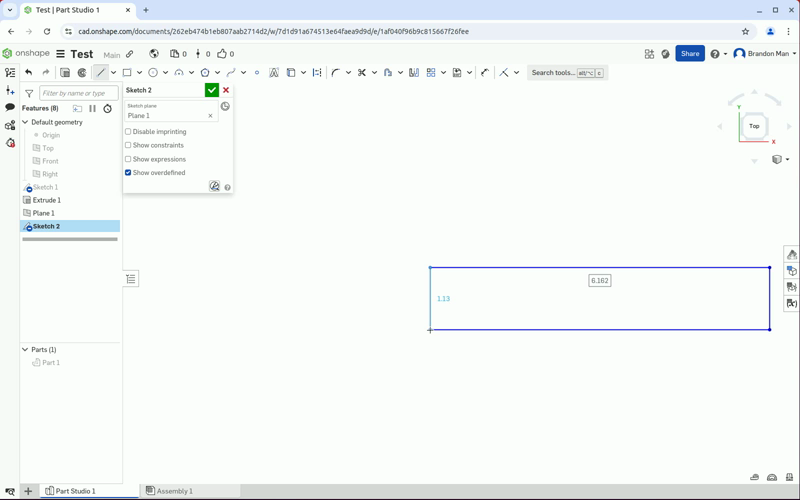
click(430, 329)
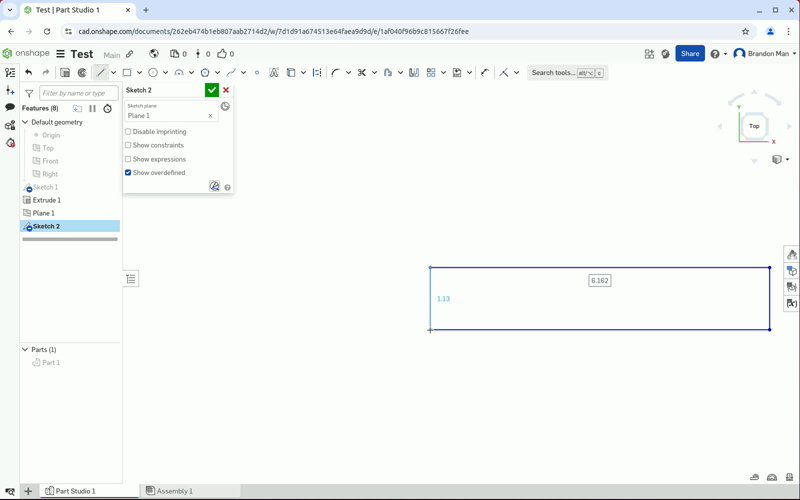
scroll(-6)
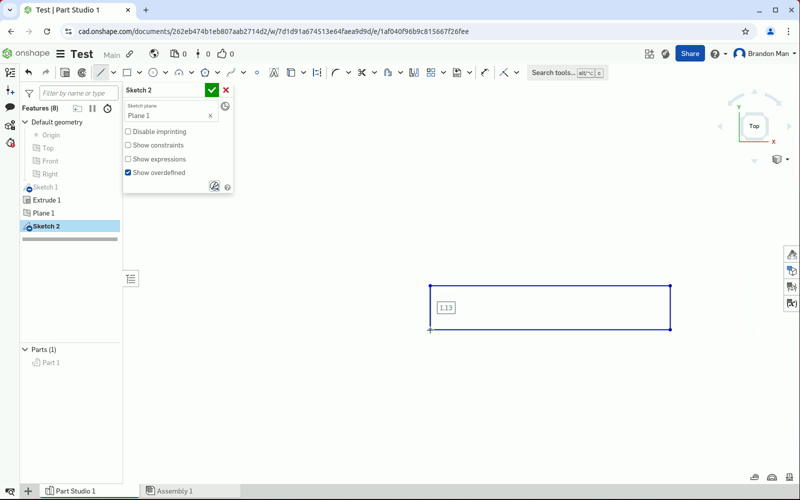
scroll(-6)
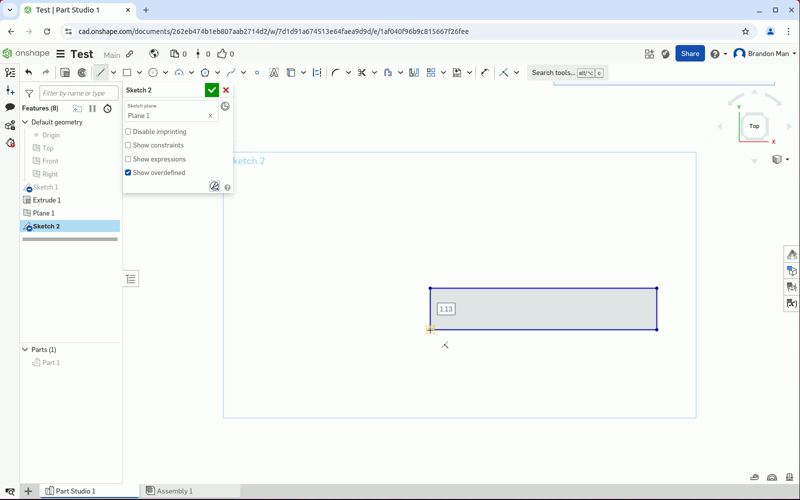
scroll(-6)
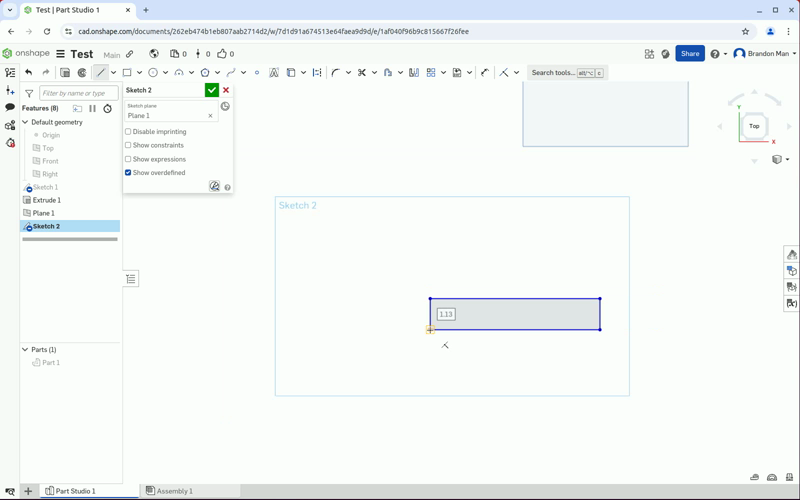
scroll(-6)
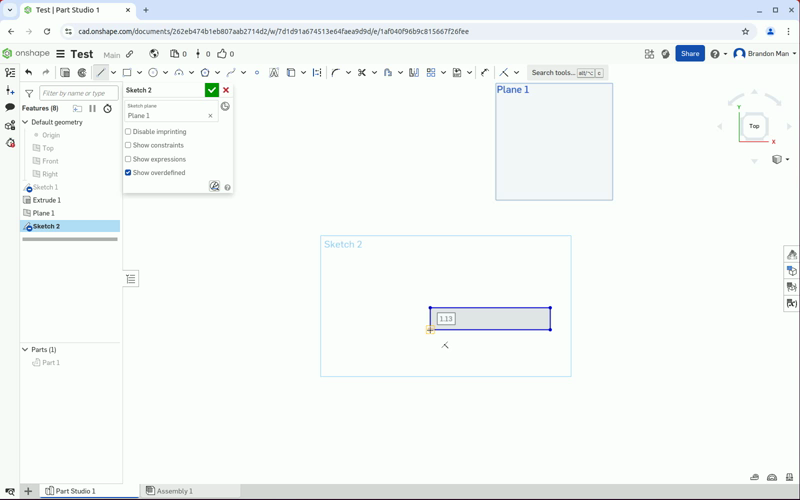
scroll(-6)
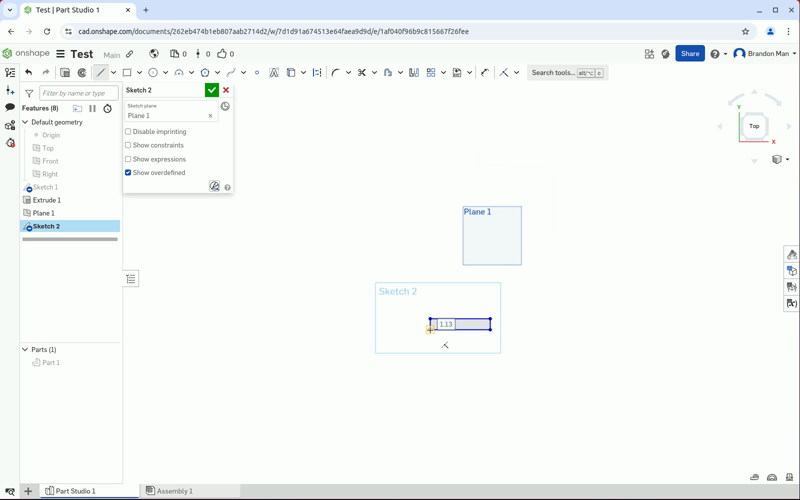
scroll(-6)
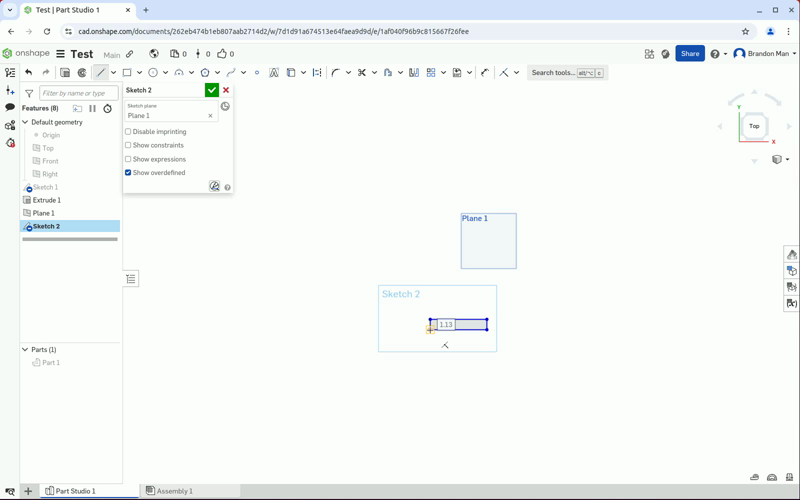
scroll(-6)
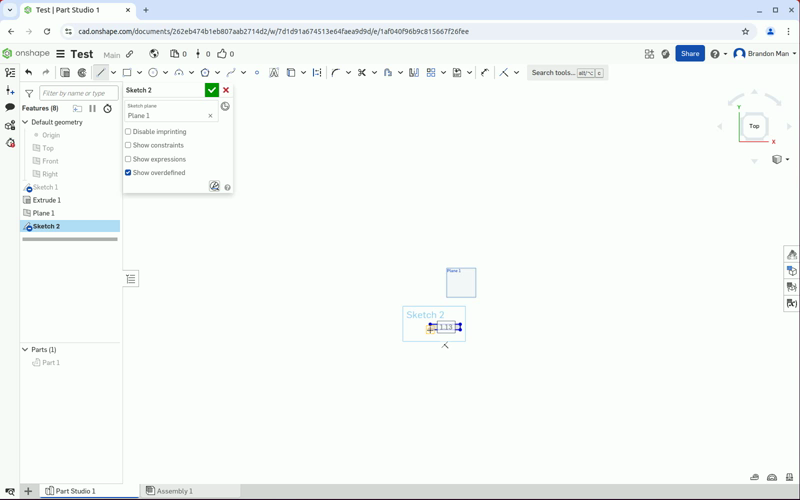
key(esc)
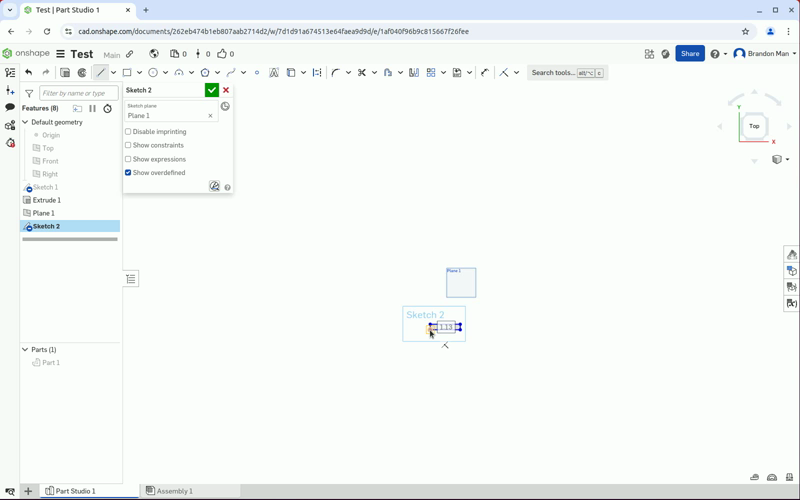
mouse_move(437, 325)
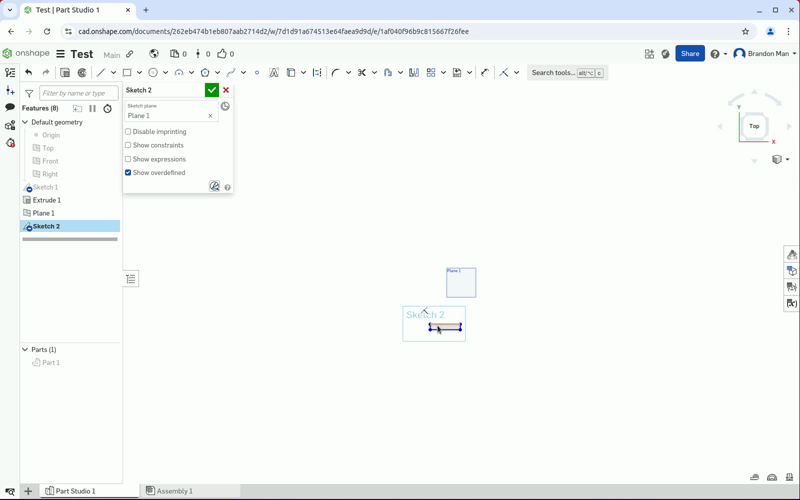
scroll(6)
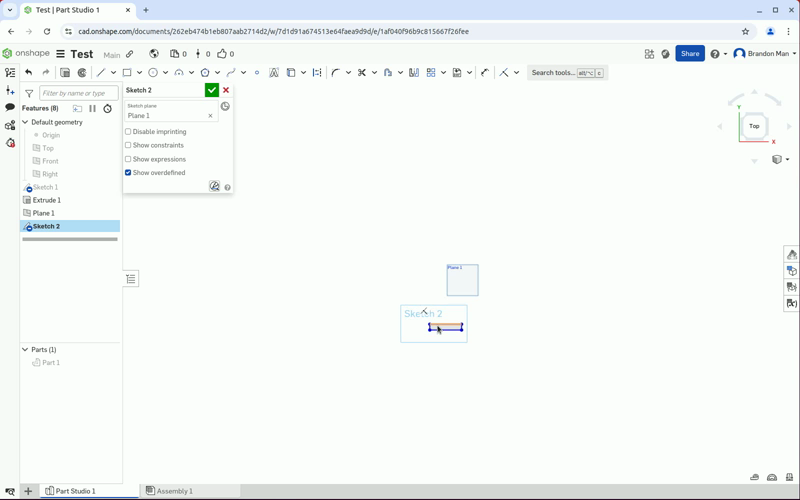
scroll(6)
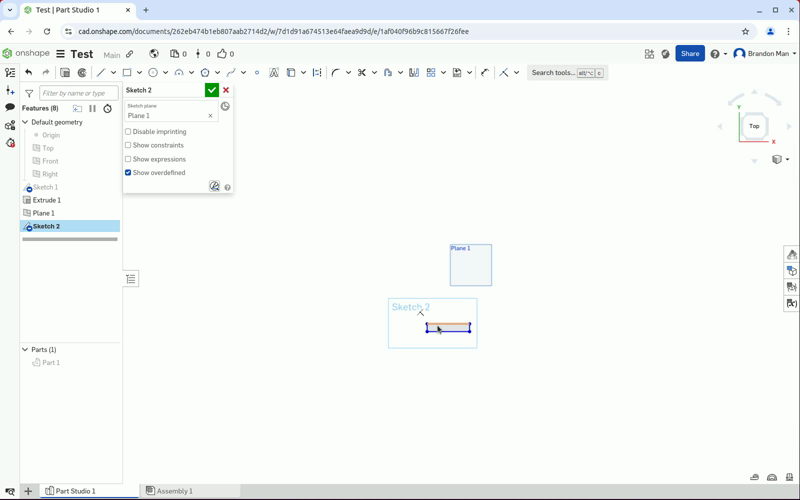
scroll(6)
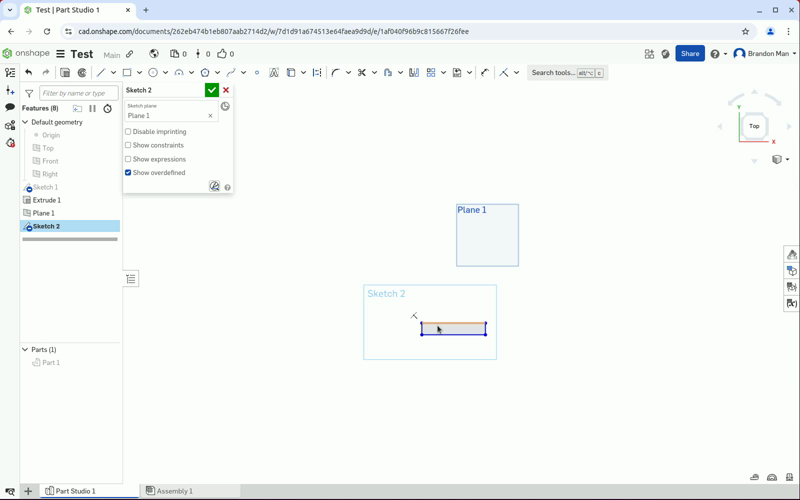
scroll(6)
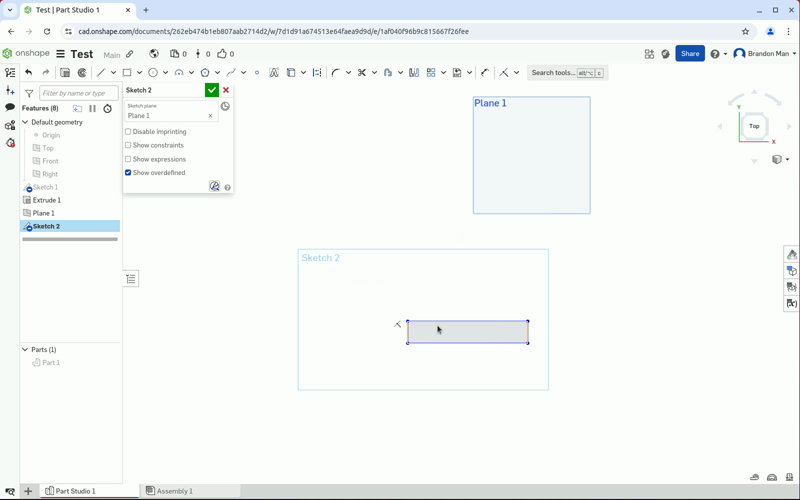
scroll(6)
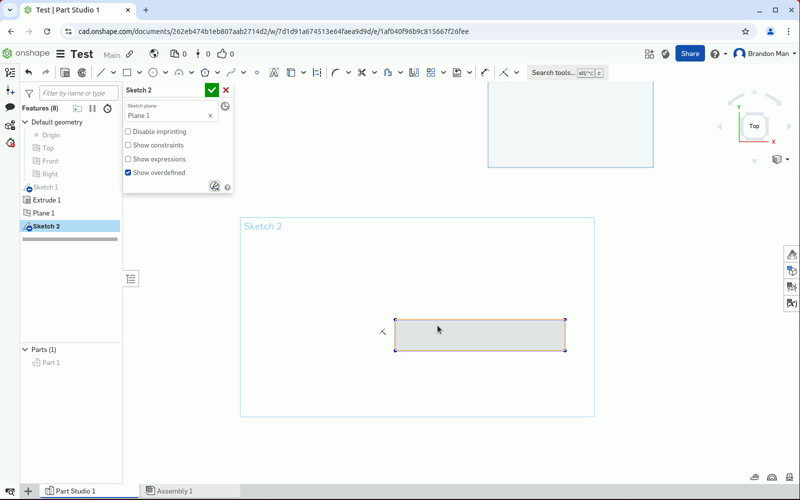
scroll(6)
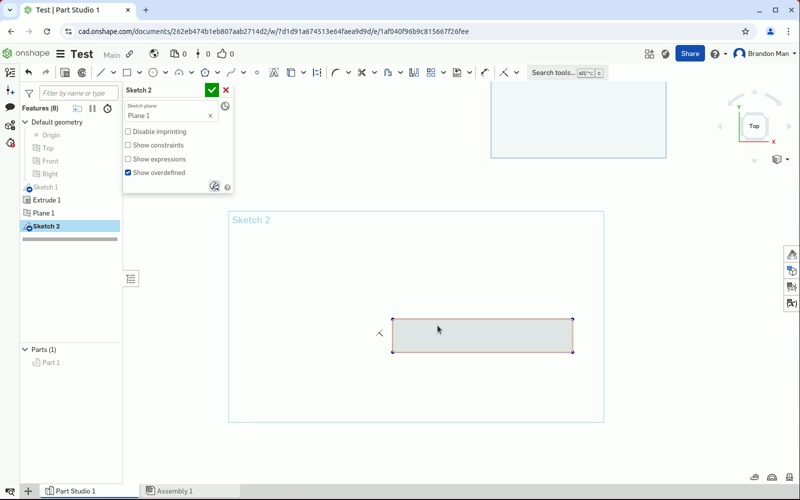
scroll(6)
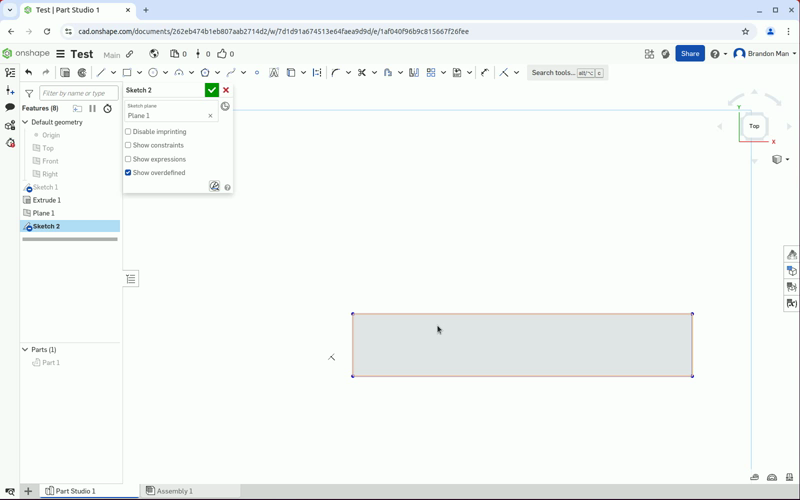
click(437, 325)
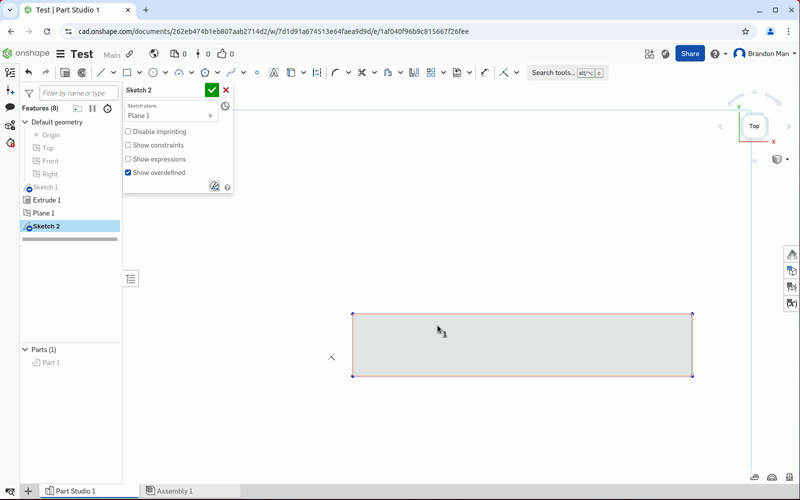
scroll(-6)
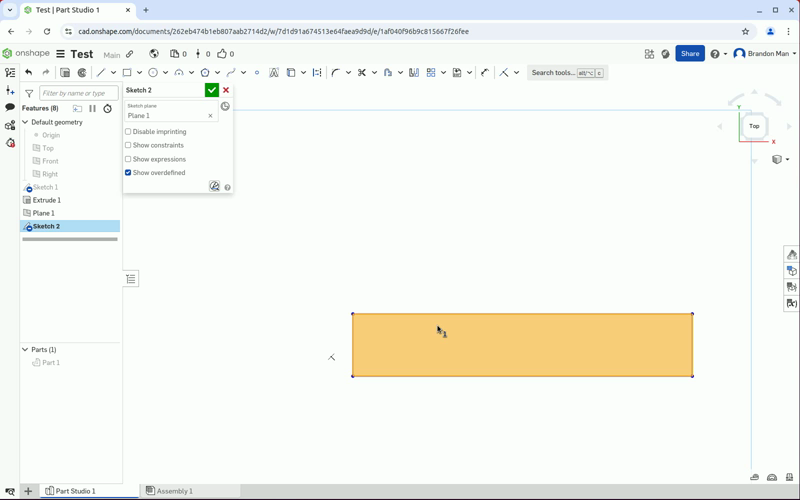
scroll(-6)
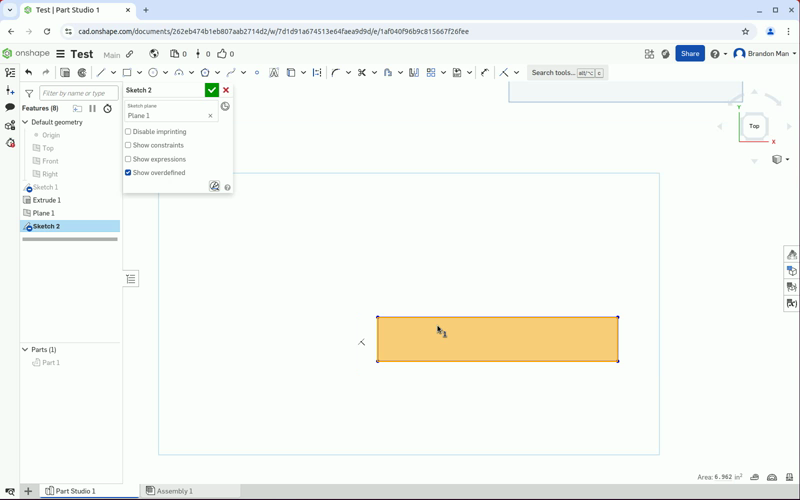
scroll(-6)
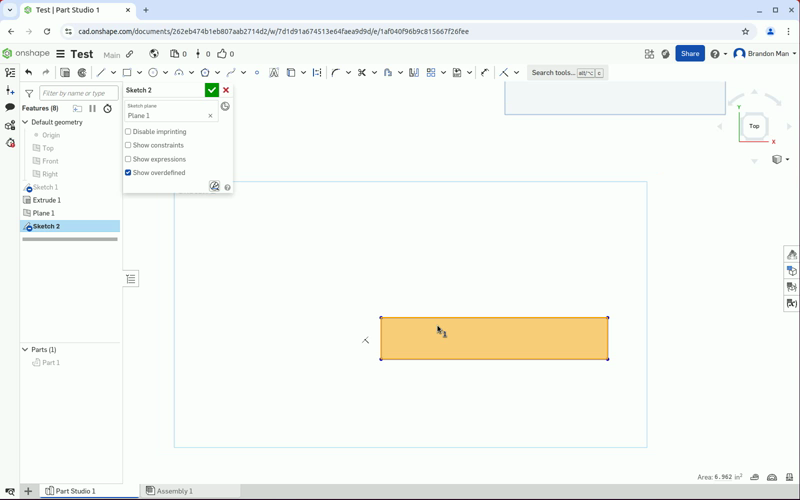
scroll(-6)
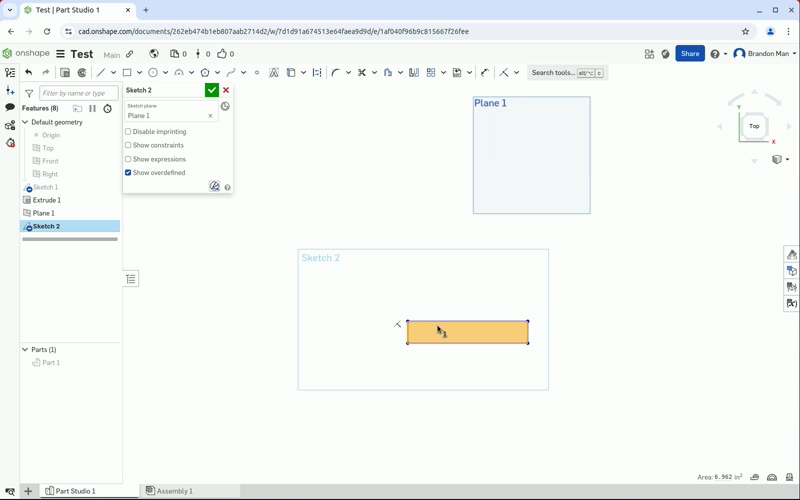
scroll(-6)
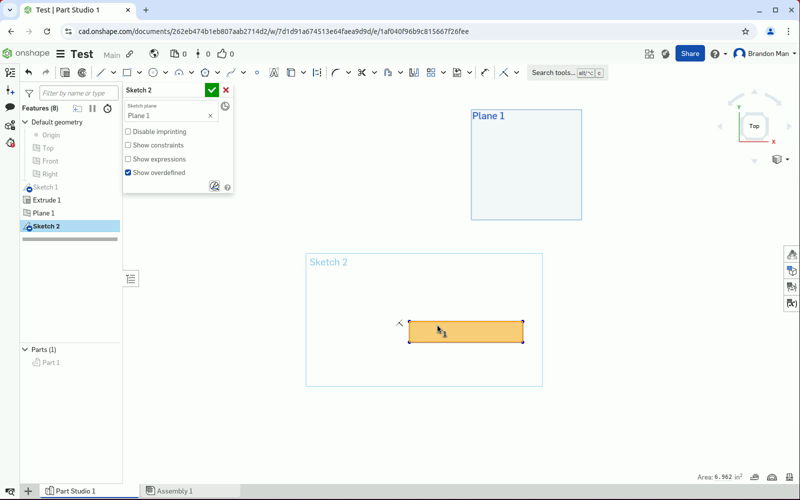
scroll(-6)
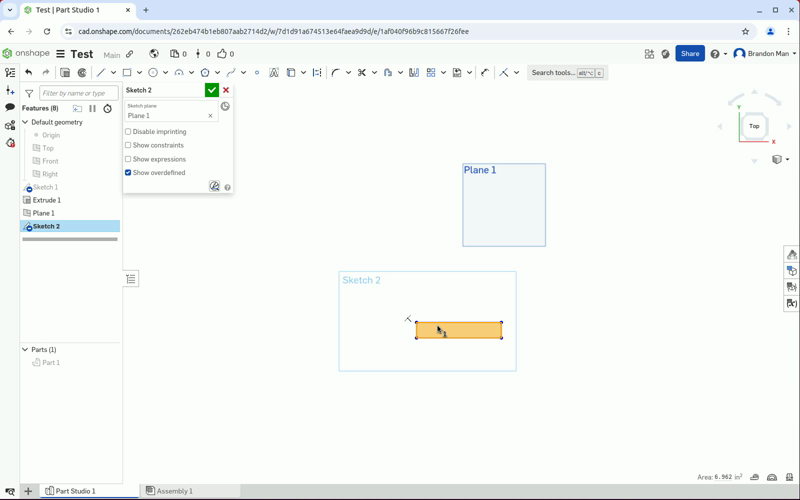
scroll(-6)
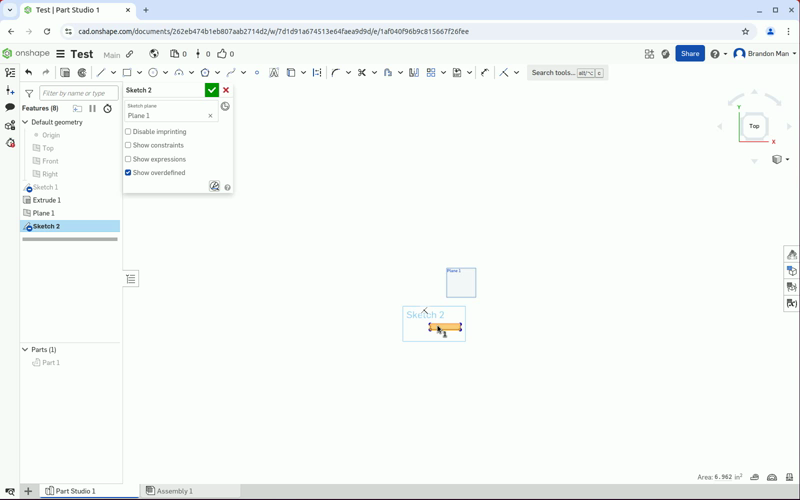
mouse_move(73, 352)
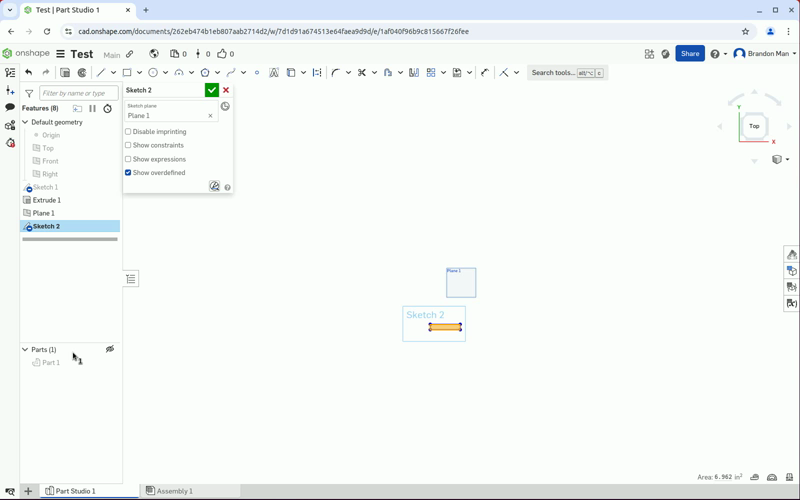
key(shift+y)
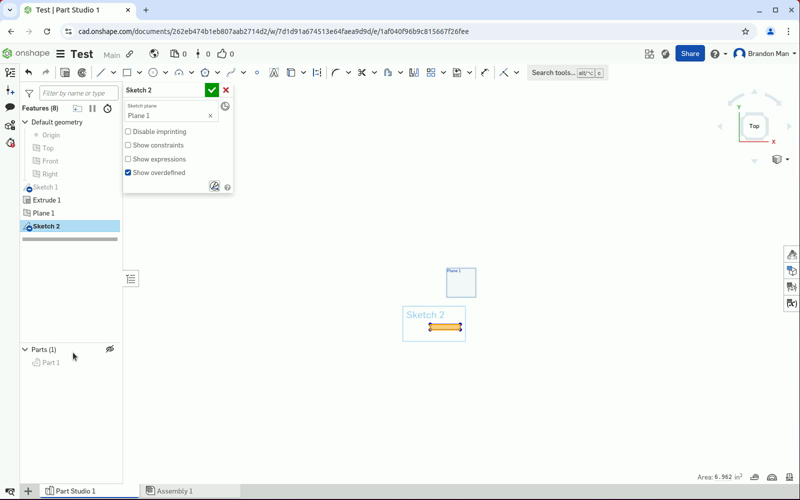
key(shift+e)
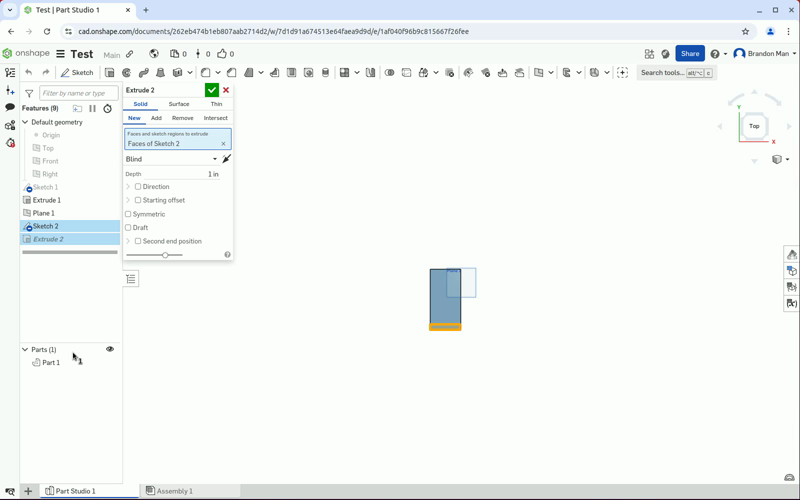
mouse_move(143, 106)
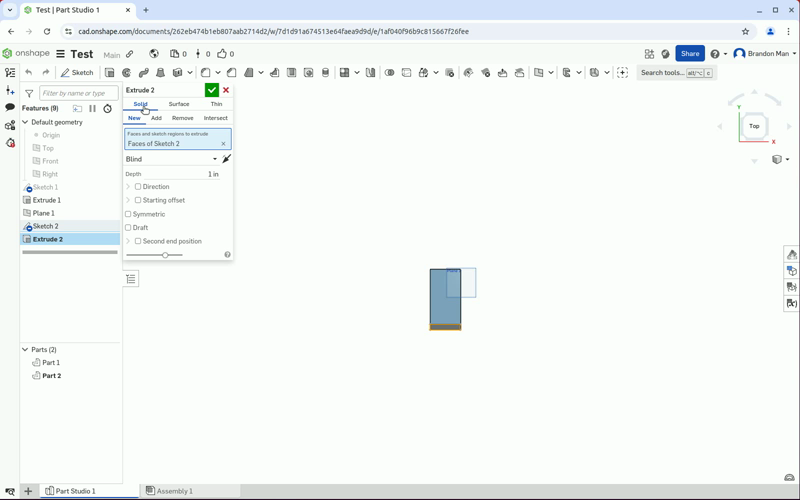
click(143, 106)
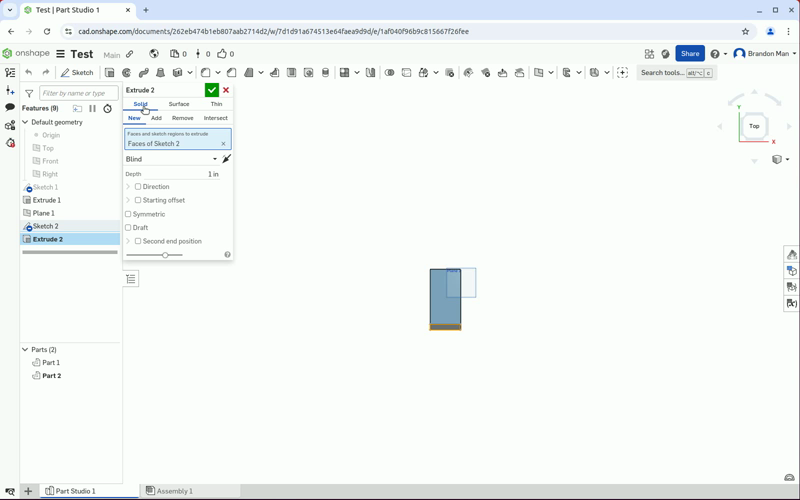
mouse_move(137, 120)
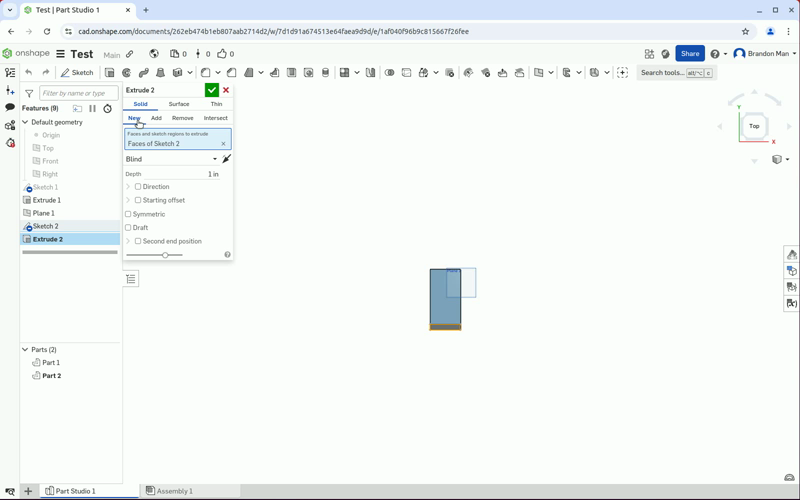
click(137, 120)
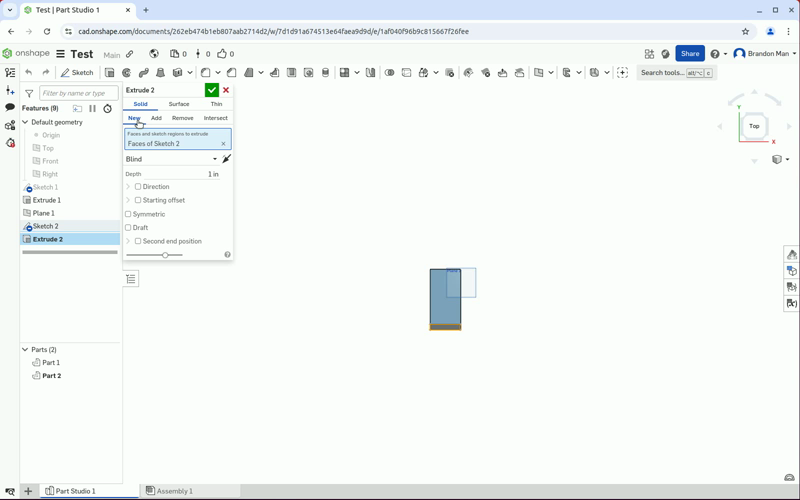
key(tab, 4)
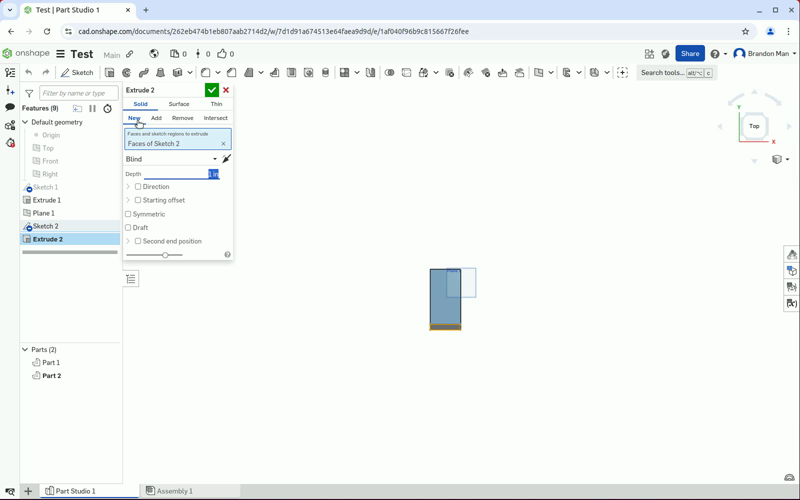
text(1.926)
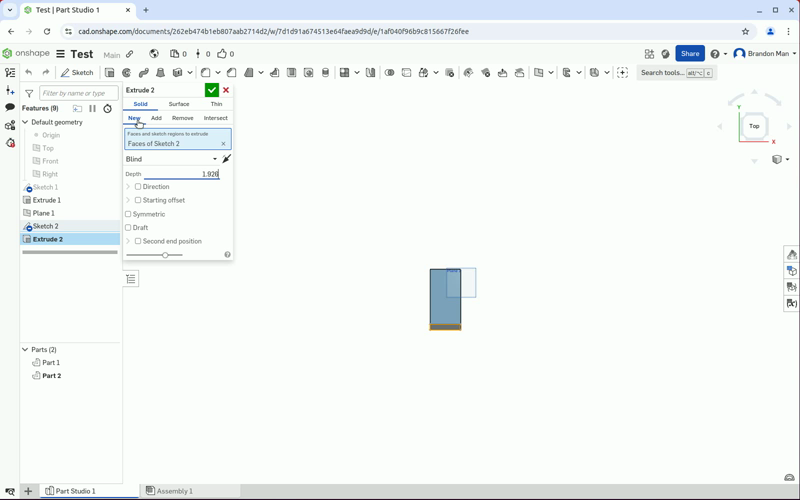
key(enter)
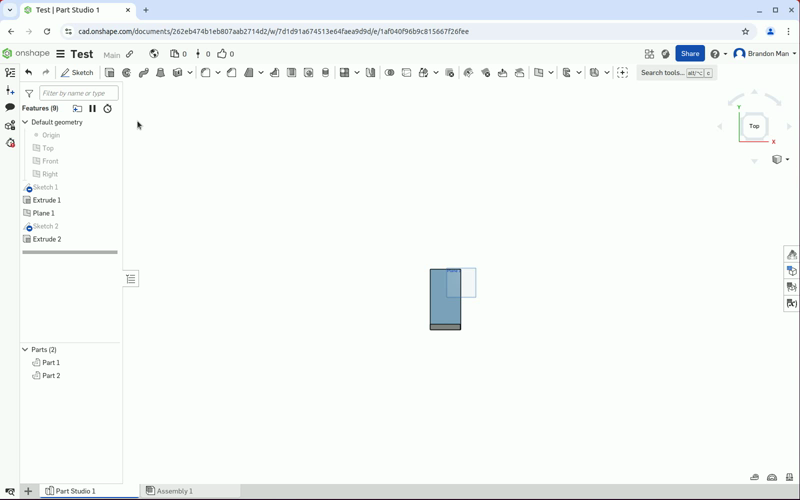
key(shift+h)
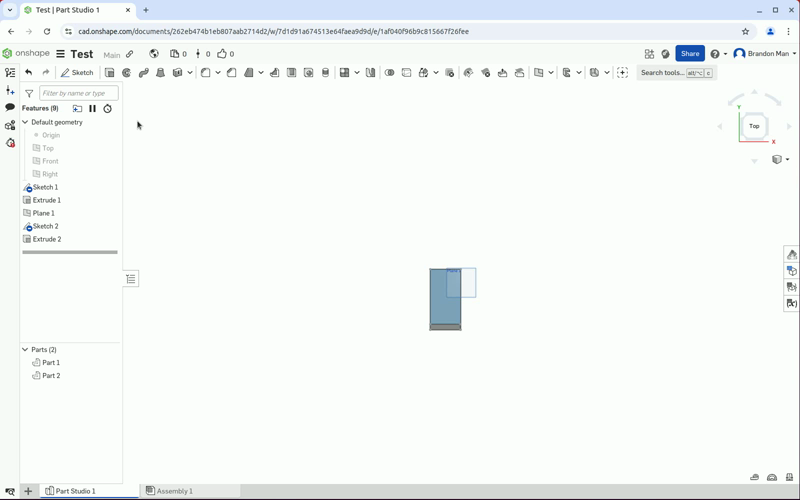
key(shift+h)
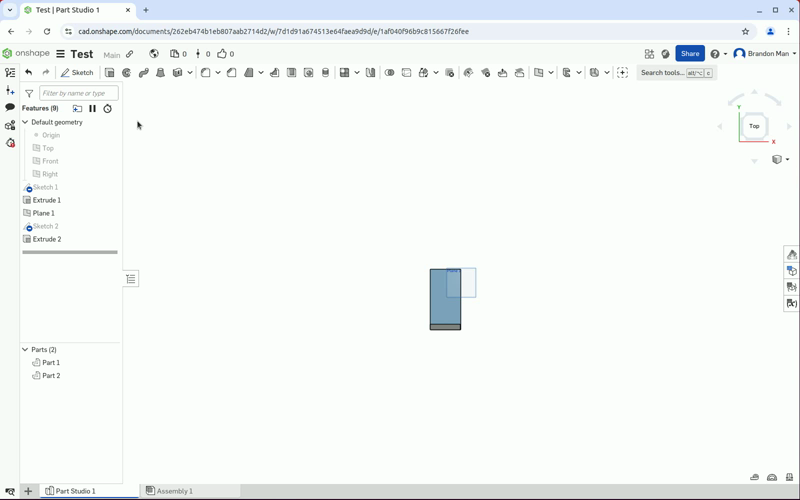
mouse_move(73, 189)
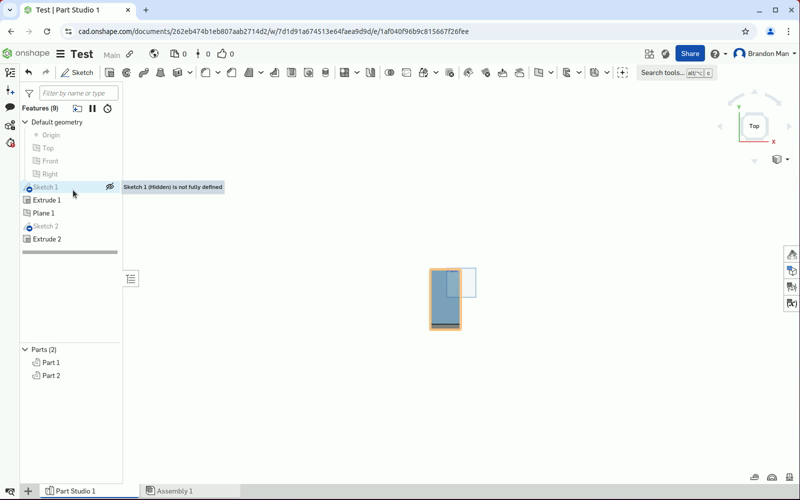
click(73, 189)
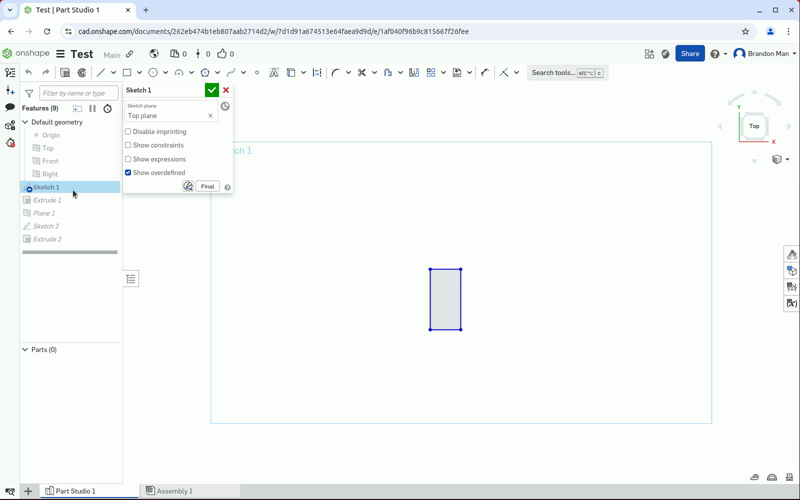
mouse_move(229, 92)
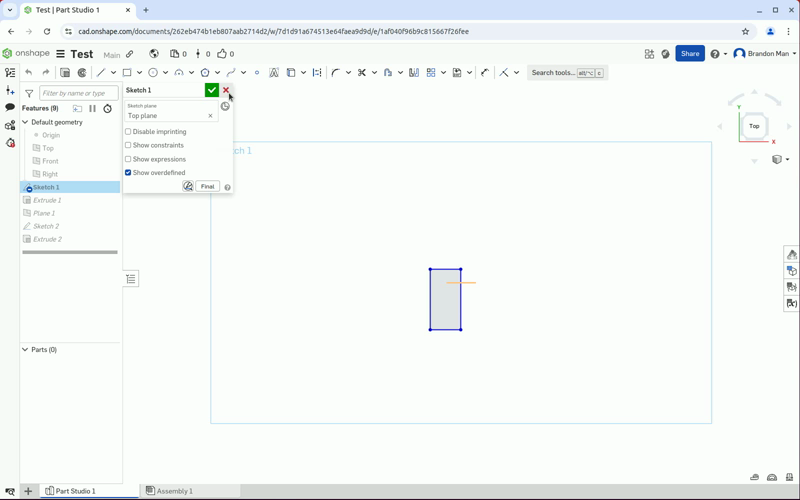
click(229, 92)
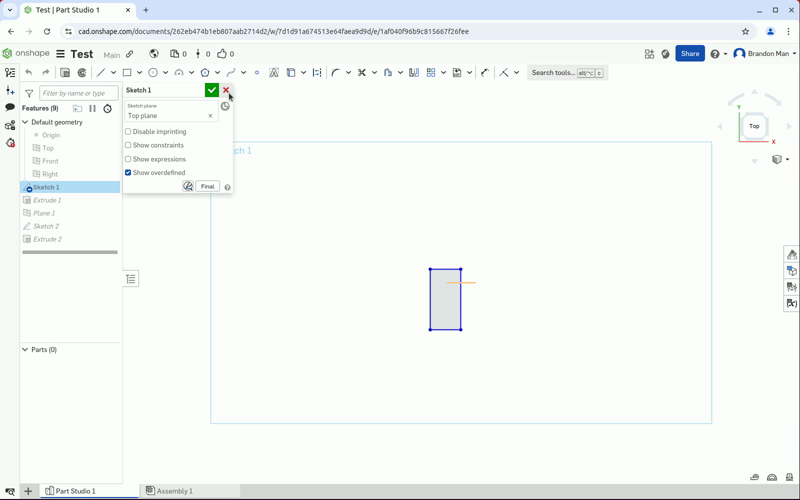
key(shift+s)
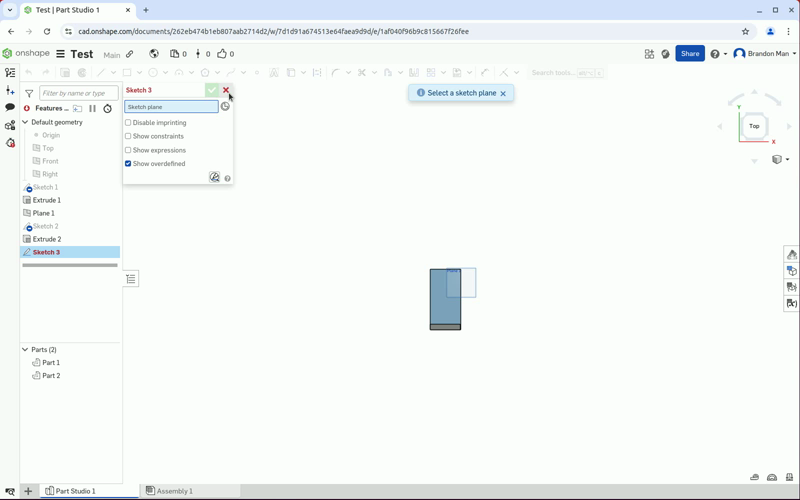
mouse_move(73, 150)
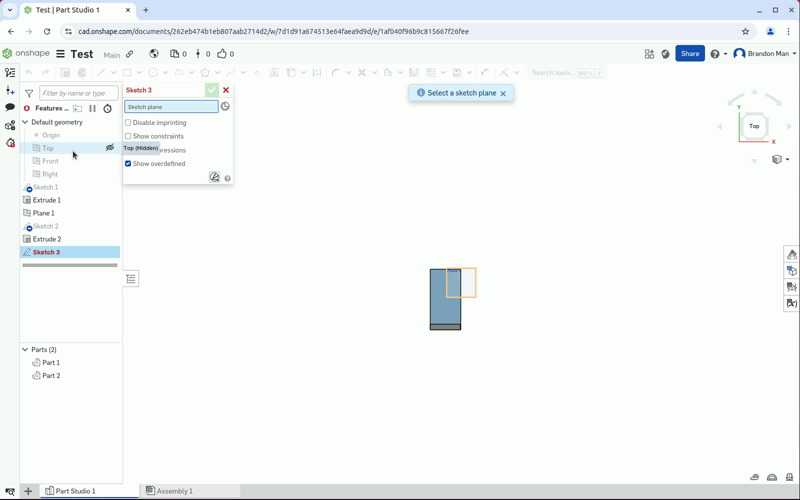
click(73, 150)
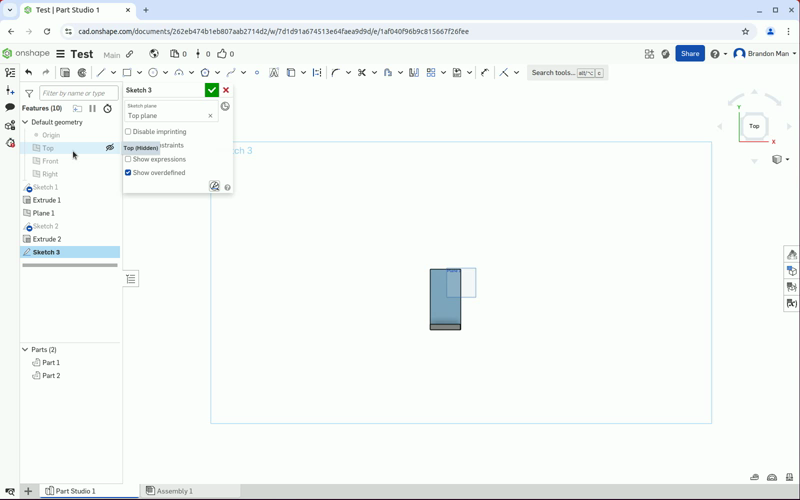
mouse_move(73, 352)
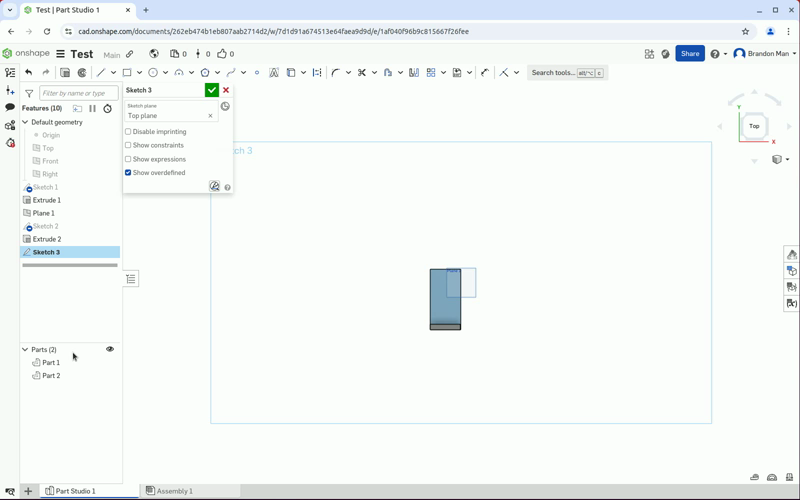
key(y)
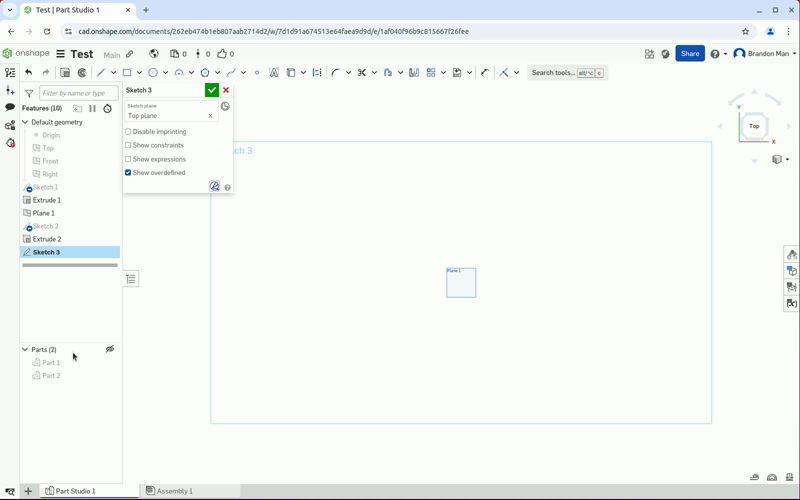
key(l)
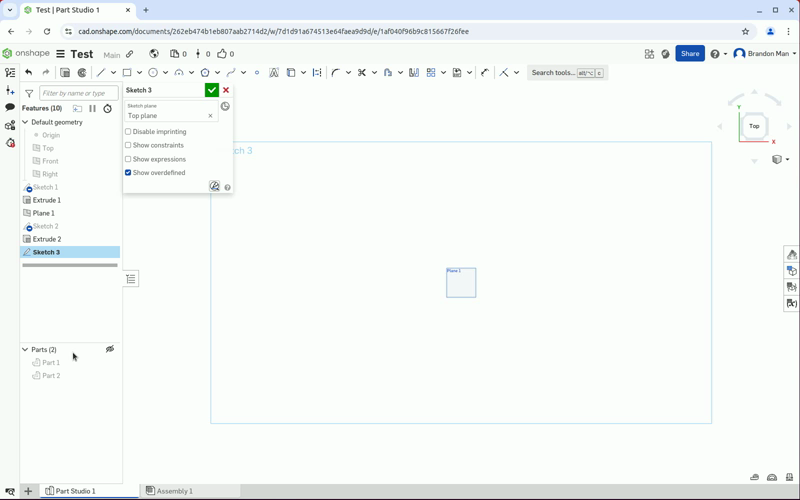
key_down(shift)
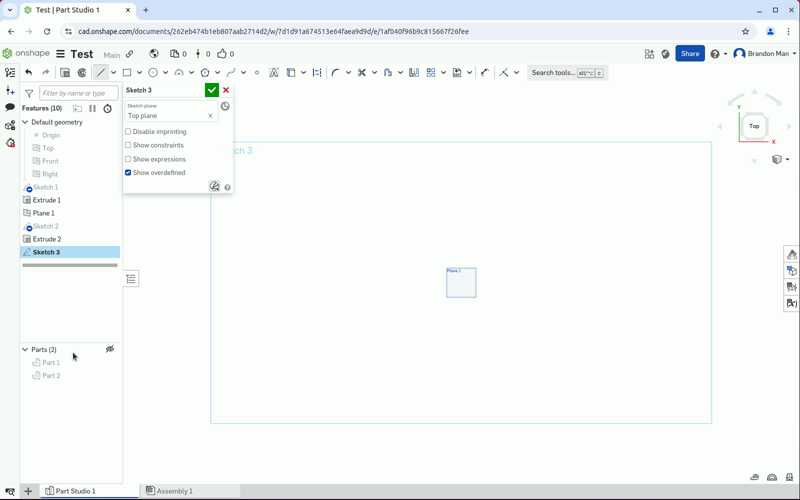
mouse_move(445, 285)
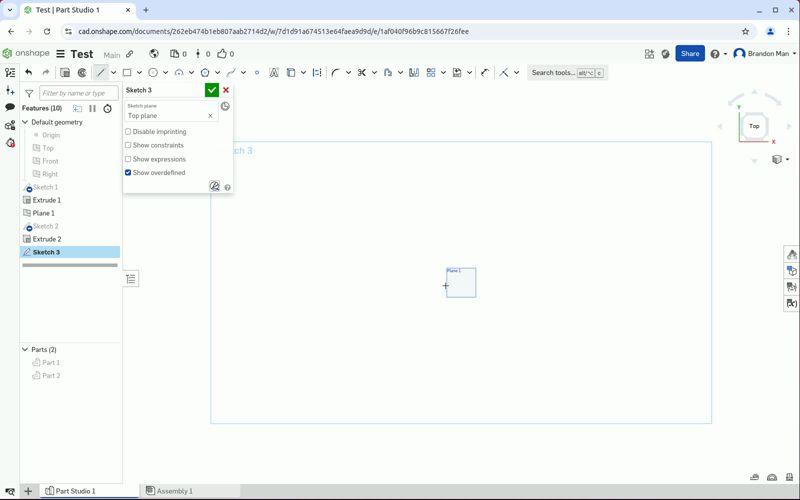
click(445, 285)
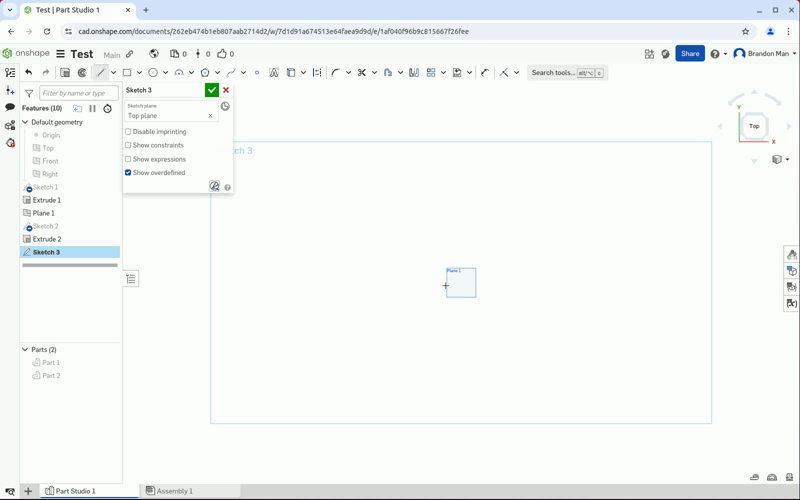
key_up(shift)
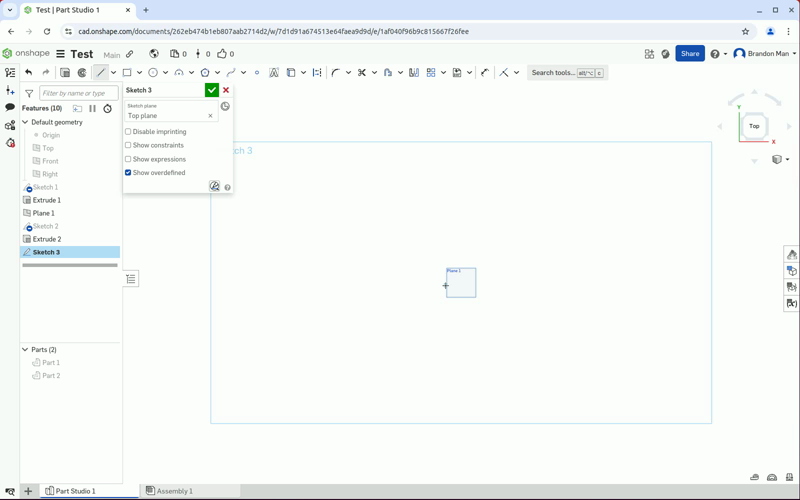
key_down(shift)
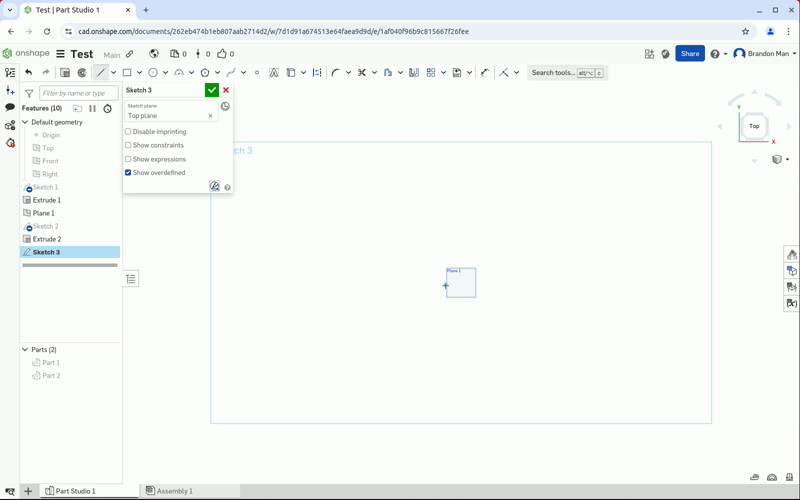
mouse_move(475, 285)
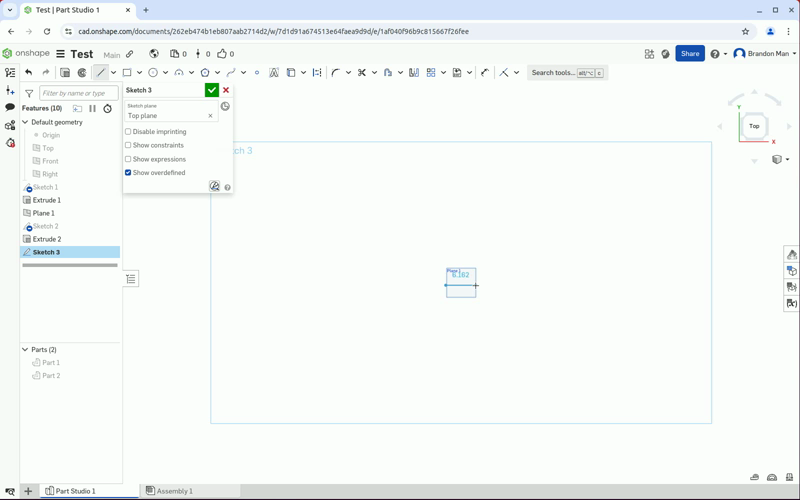
mouse_move(453, 285)
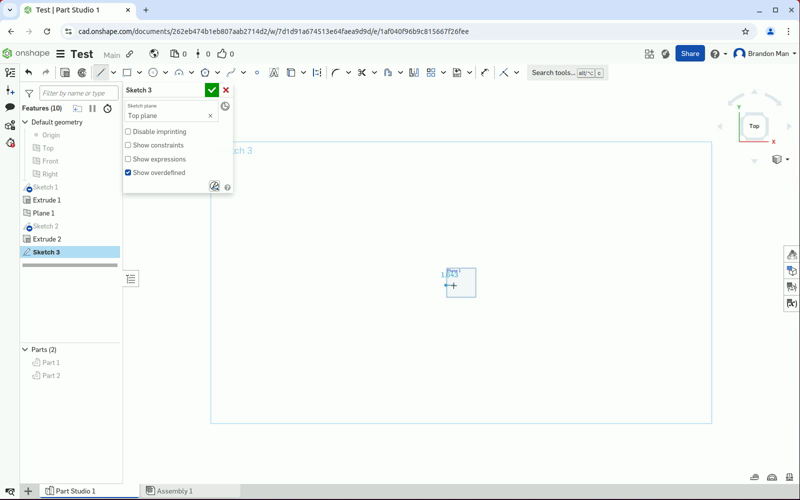
click(453, 285)
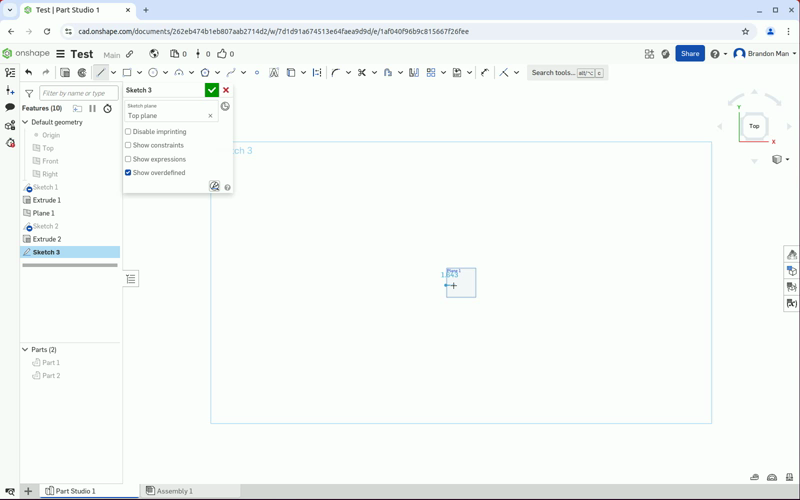
key_up(shift)
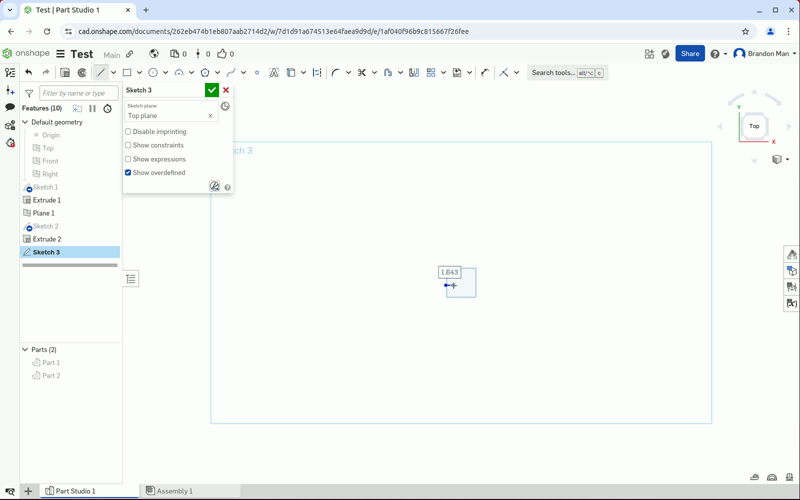
key_down(shift)
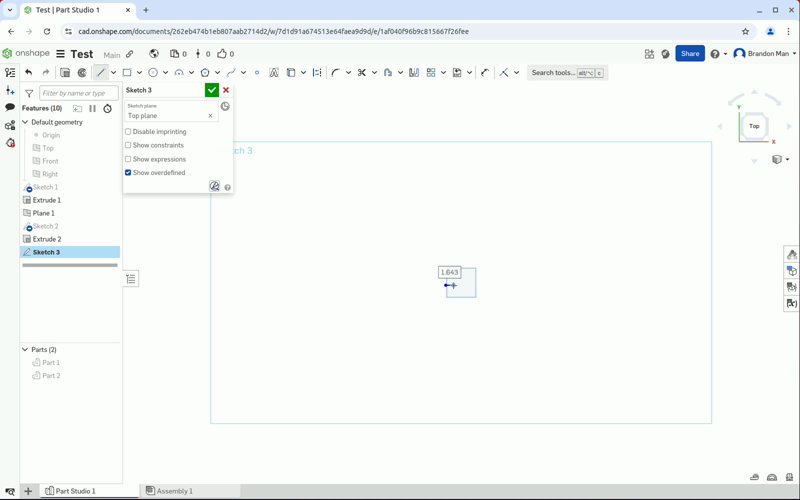
mouse_move(483, 285)
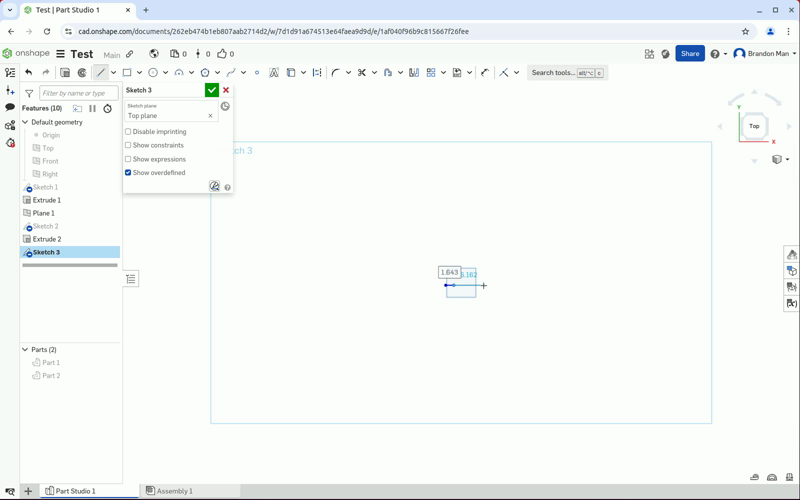
mouse_move(453, 269)
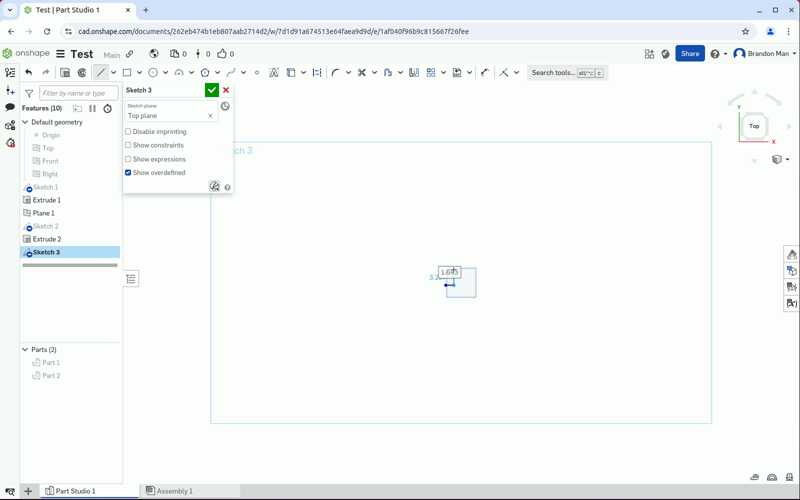
click(453, 269)
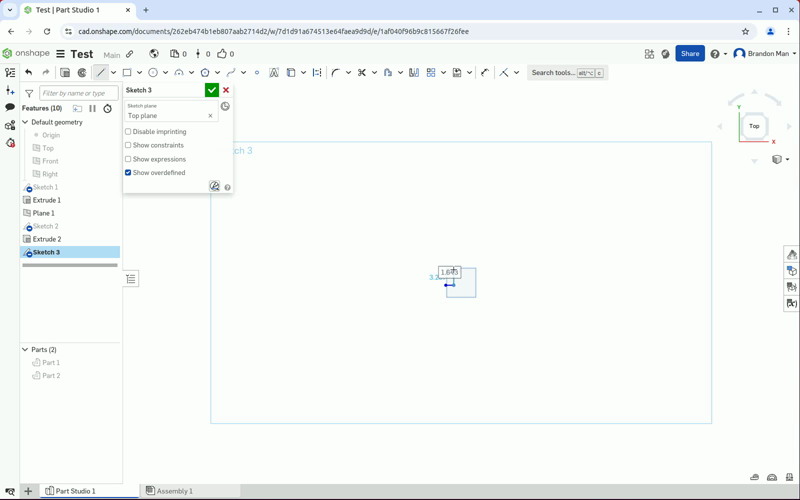
key_up(shift)
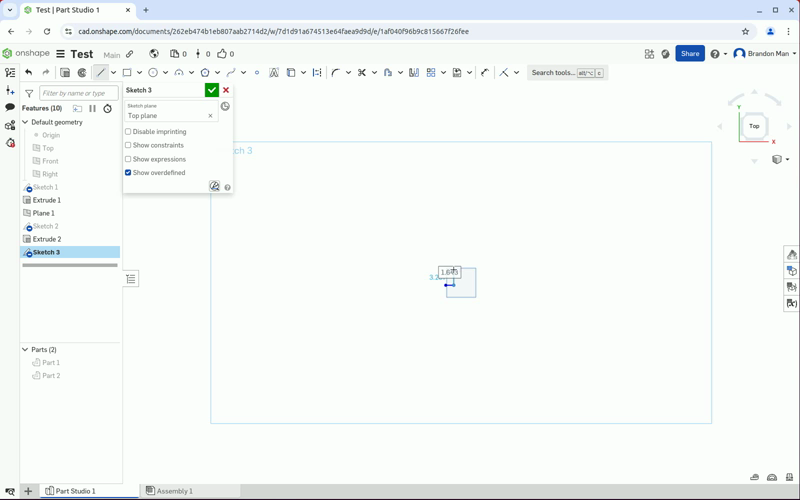
key_down(shift)
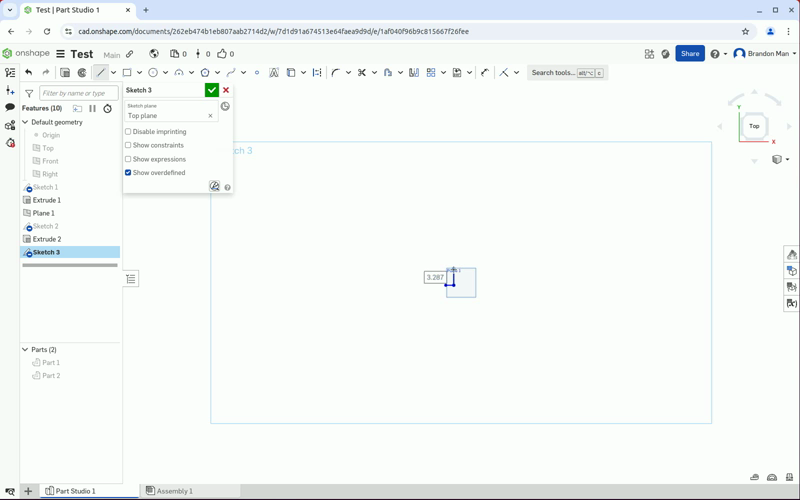
mouse_move(483, 269)
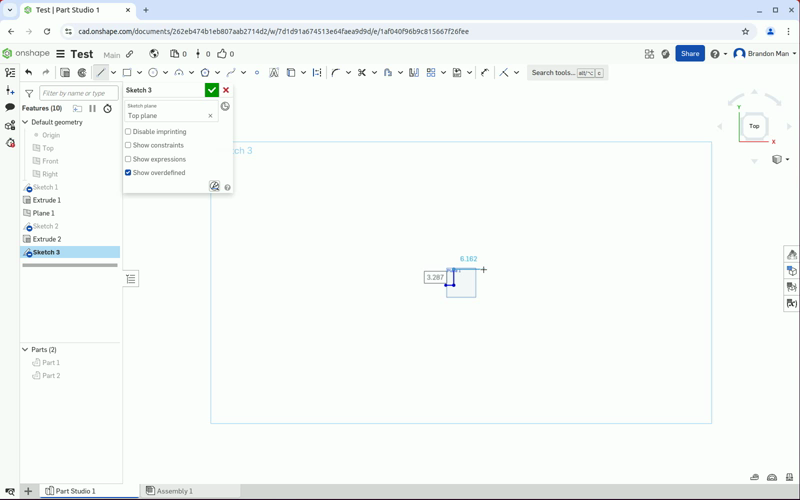
mouse_move(445, 269)
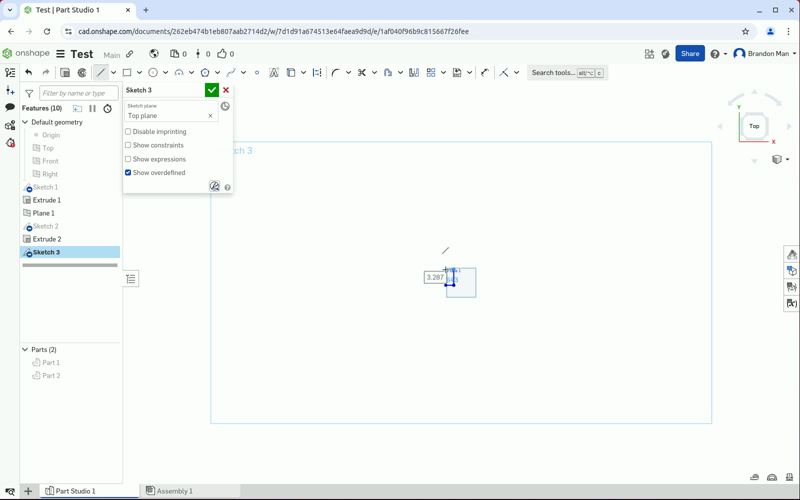
click(445, 269)
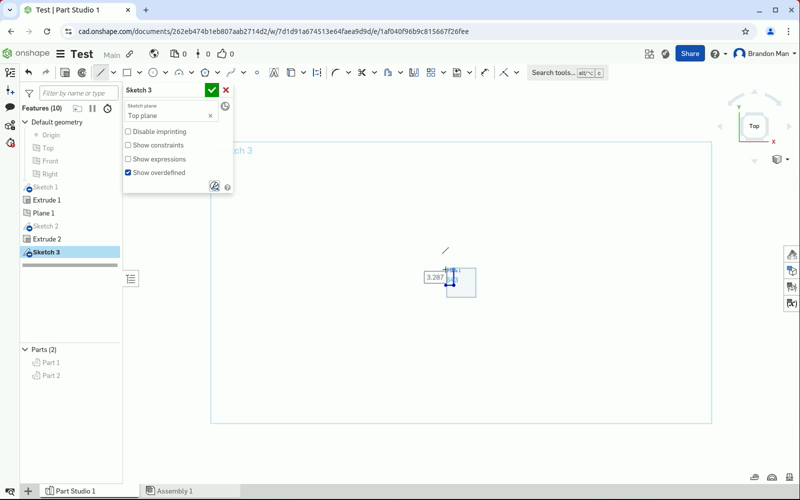
key_up(shift)
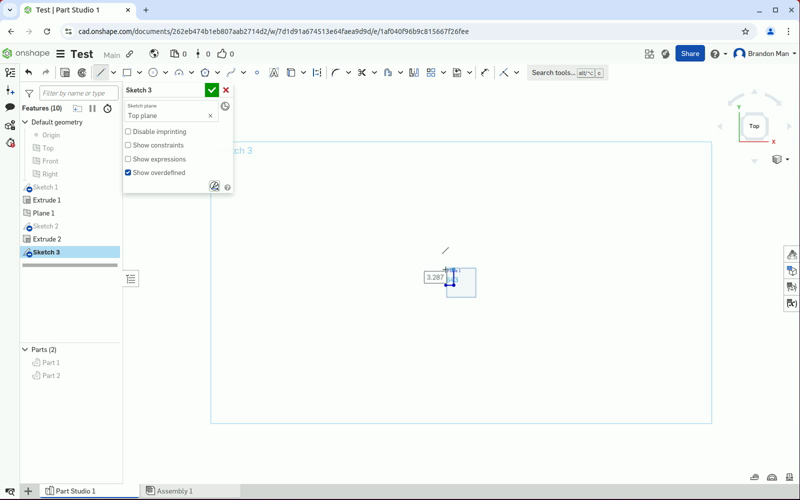
mouse_move(475, 269)
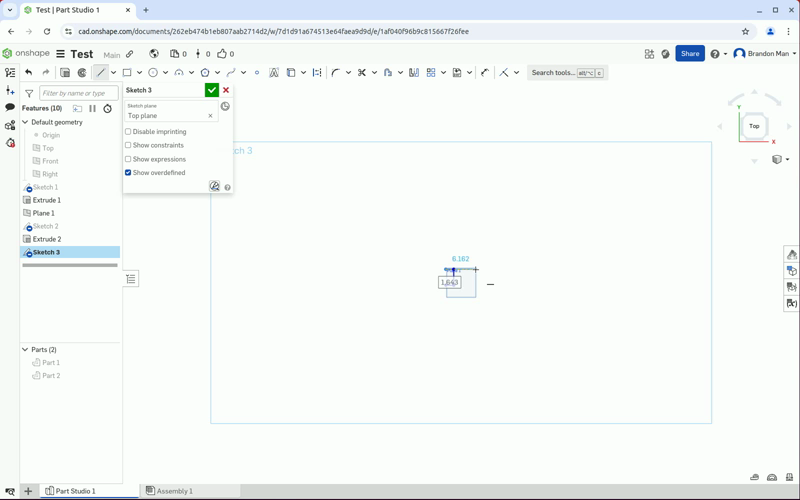
key_down(shift)
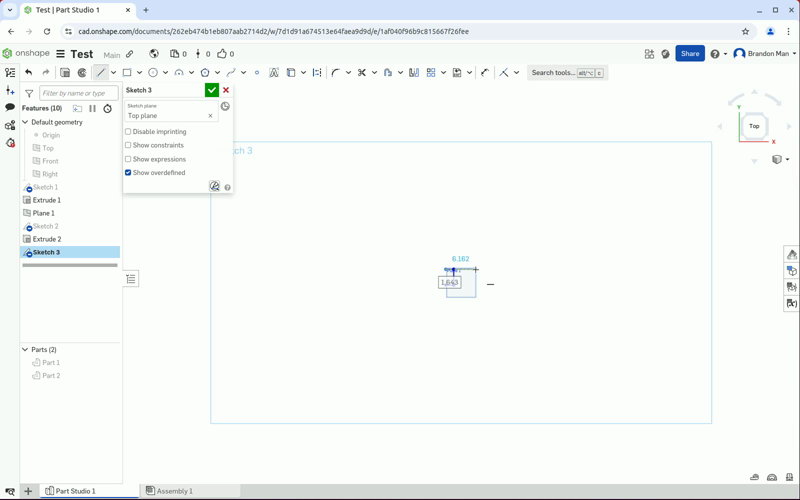
mouse_move(445, 285)
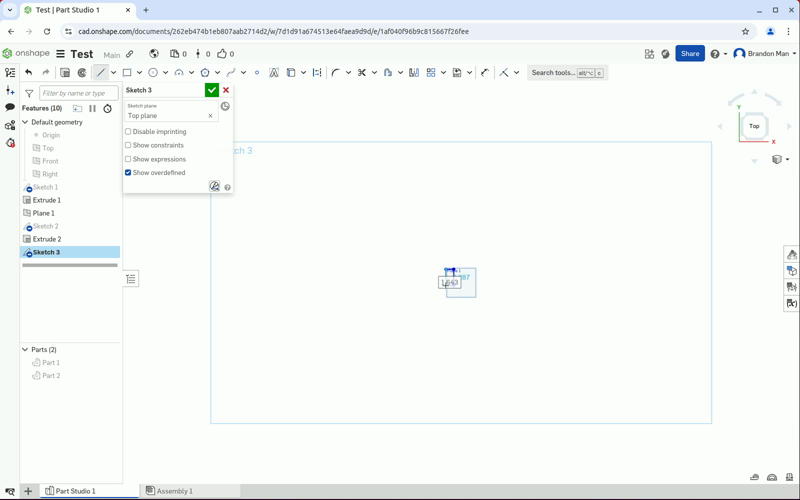
key_up(shift)
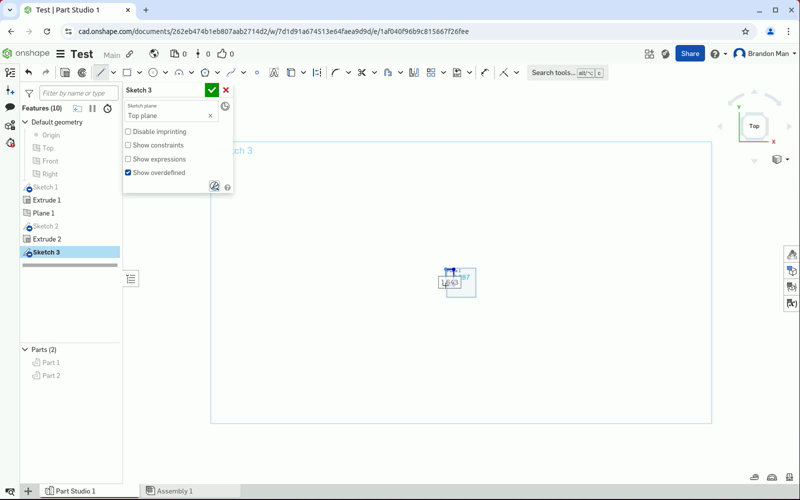
click(445, 285)
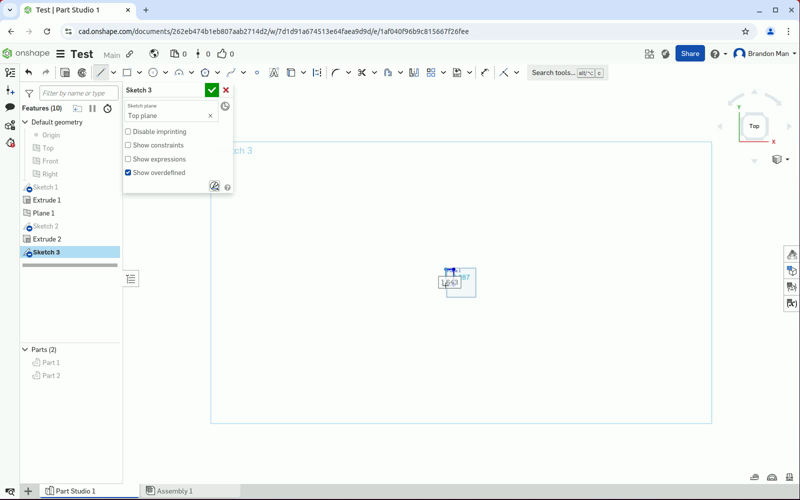
key(esc)
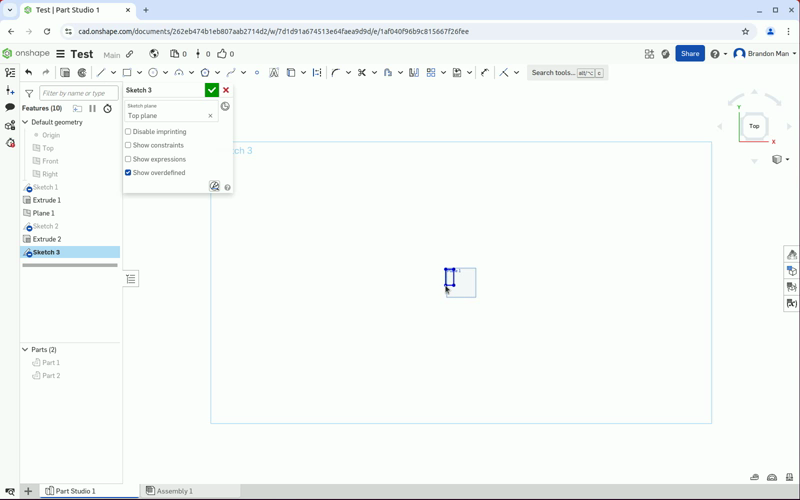
mouse_move(446, 282)
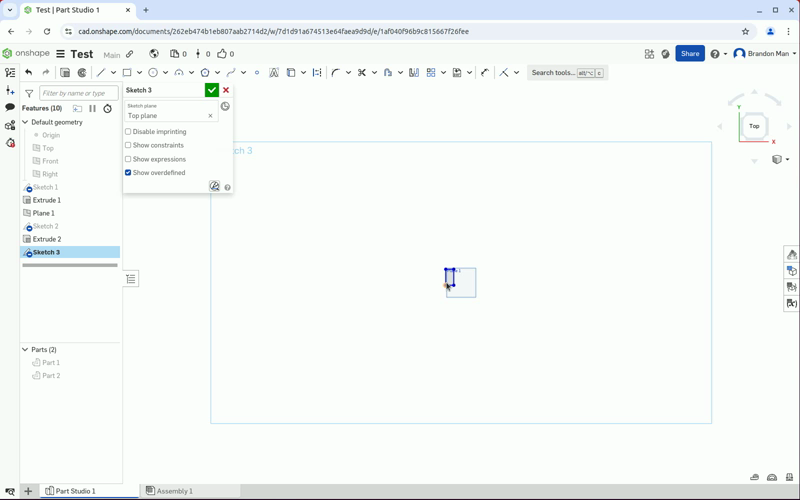
scroll(6)
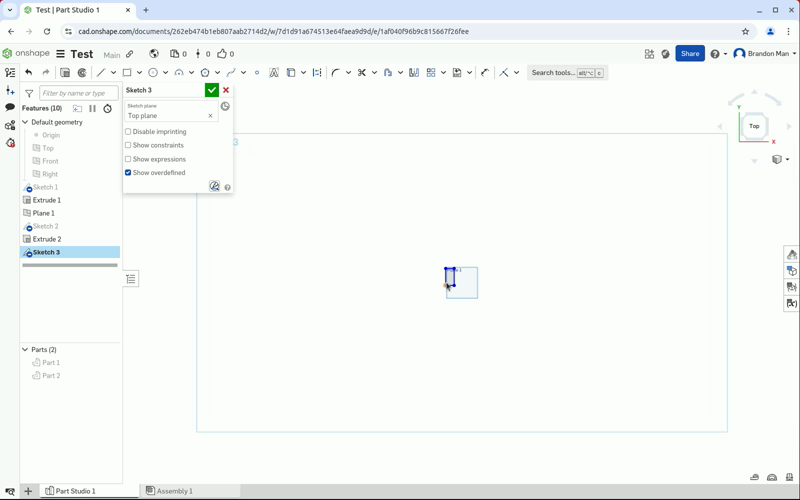
scroll(6)
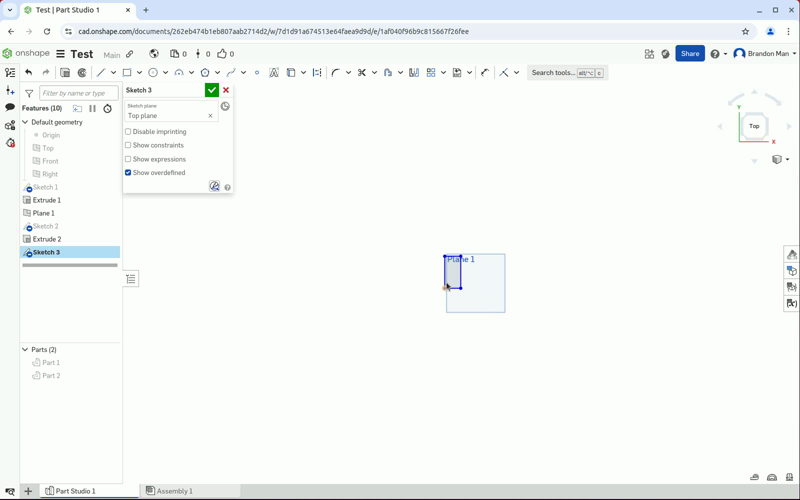
scroll(6)
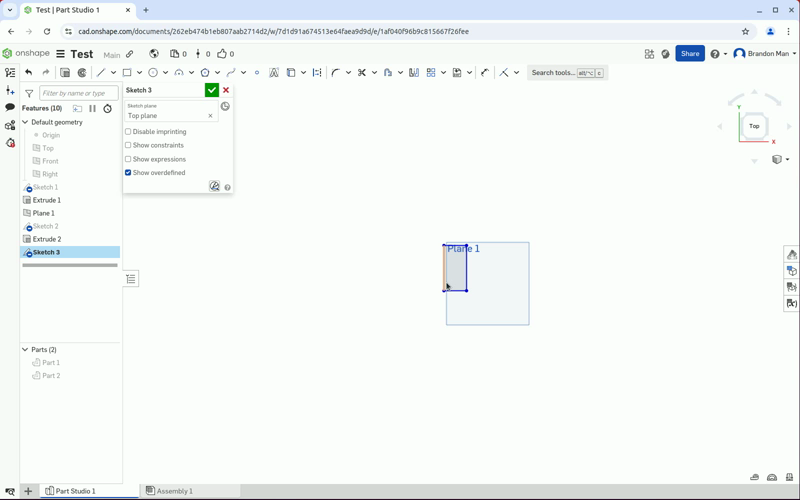
scroll(6)
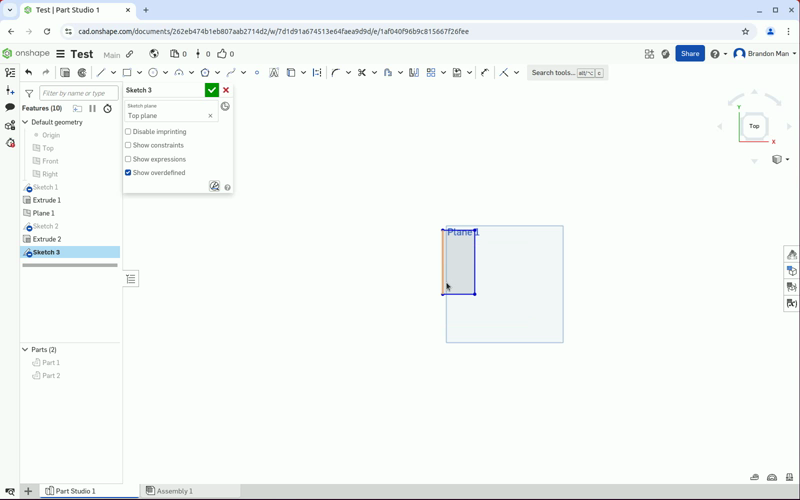
scroll(6)
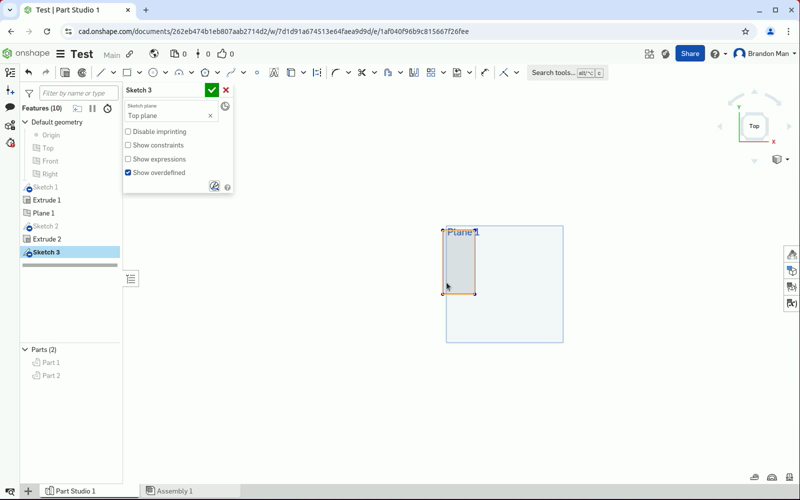
scroll(6)
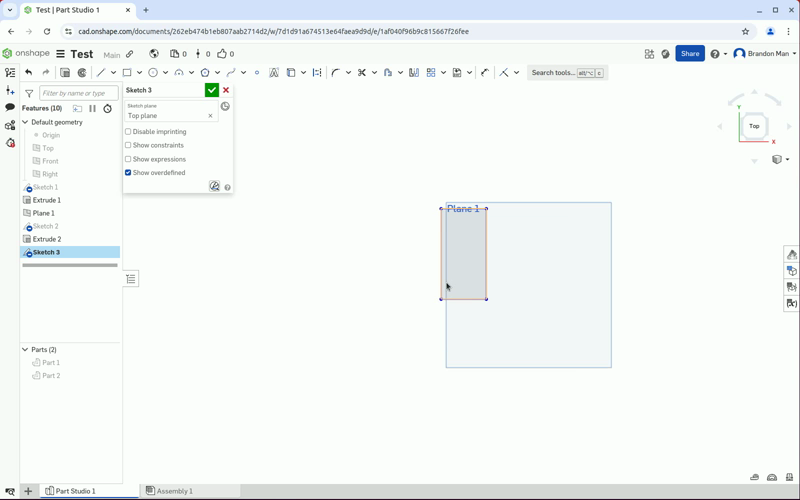
scroll(6)
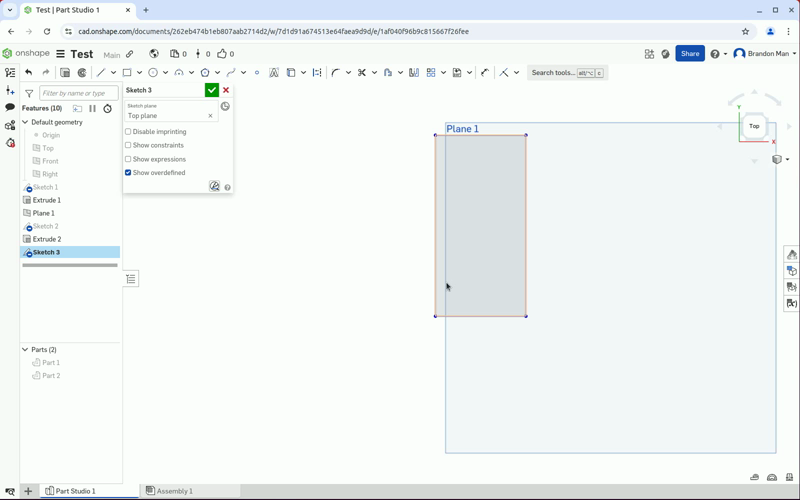
click(446, 282)
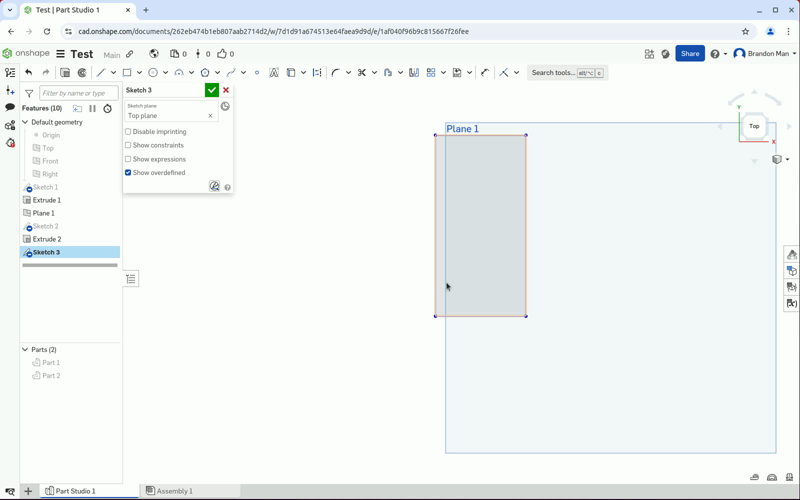
scroll(-6)
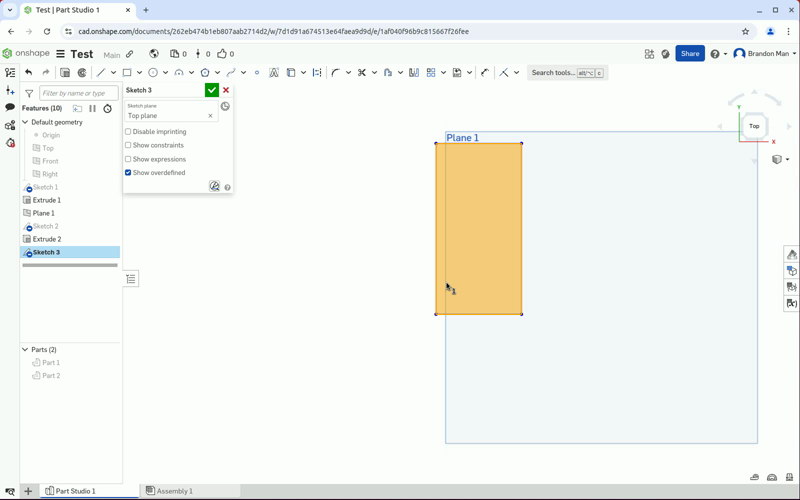
scroll(-6)
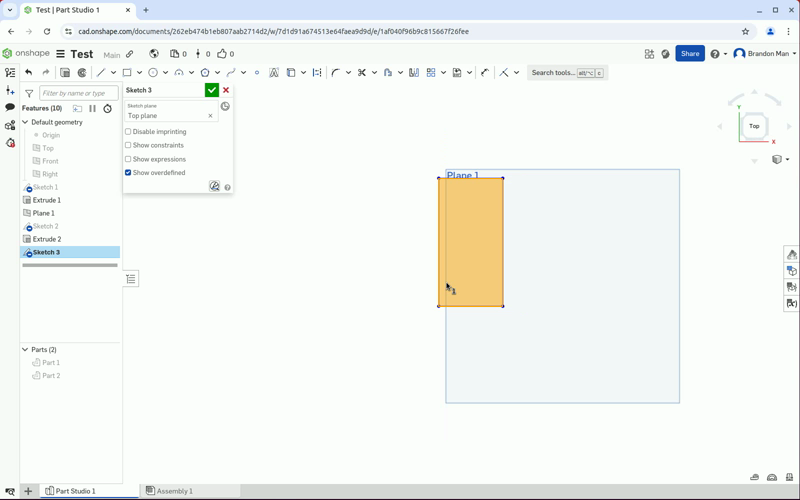
scroll(-6)
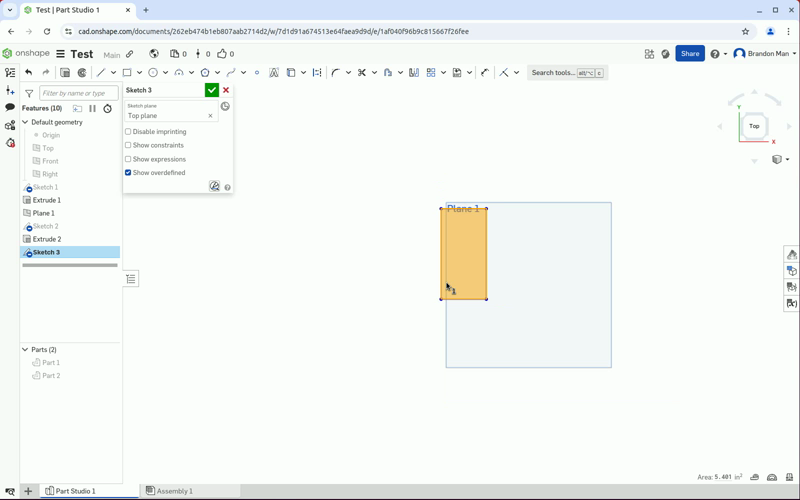
scroll(-6)
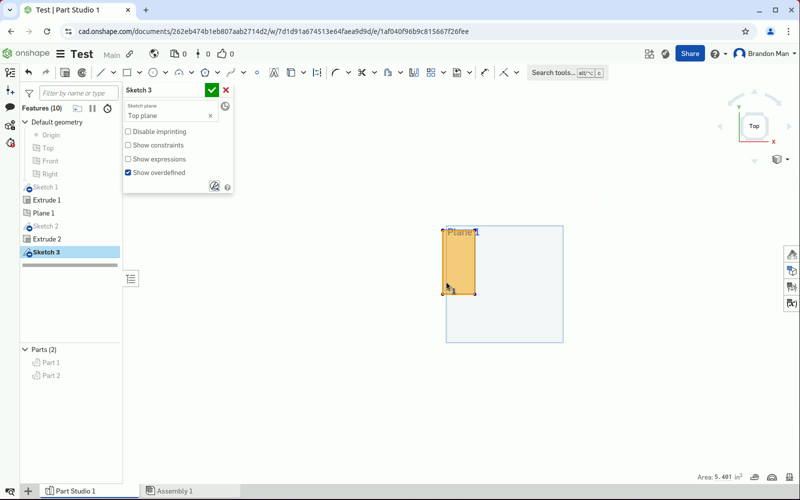
scroll(-6)
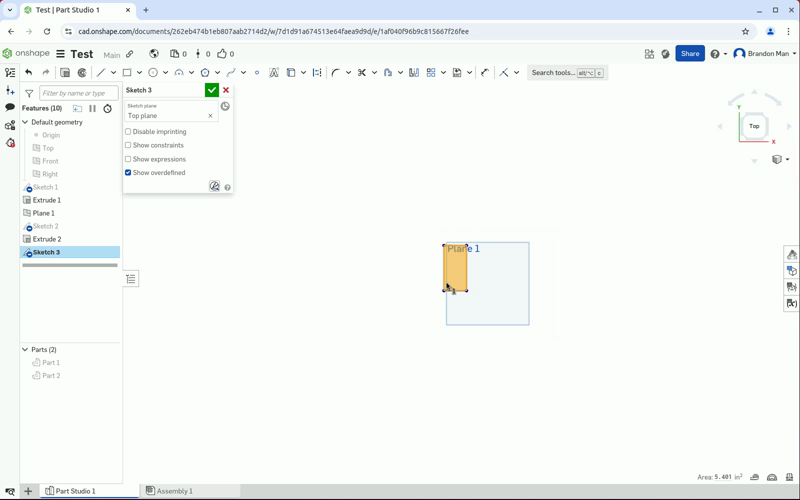
scroll(-6)
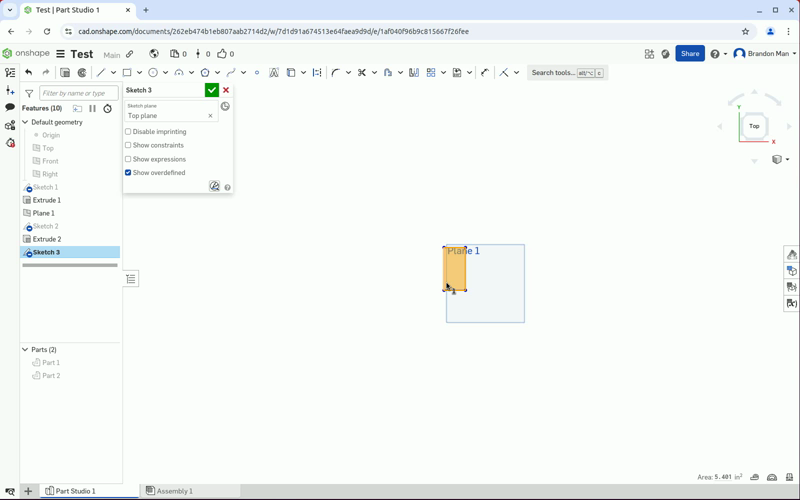
scroll(-6)
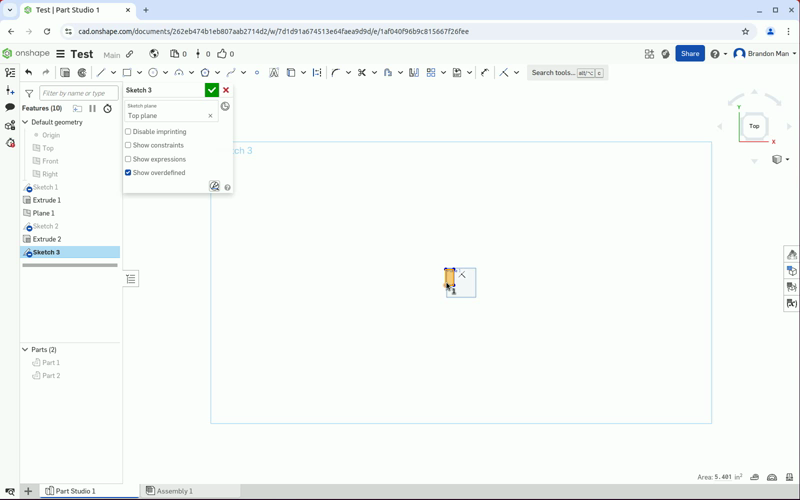
mouse_move(73, 352)
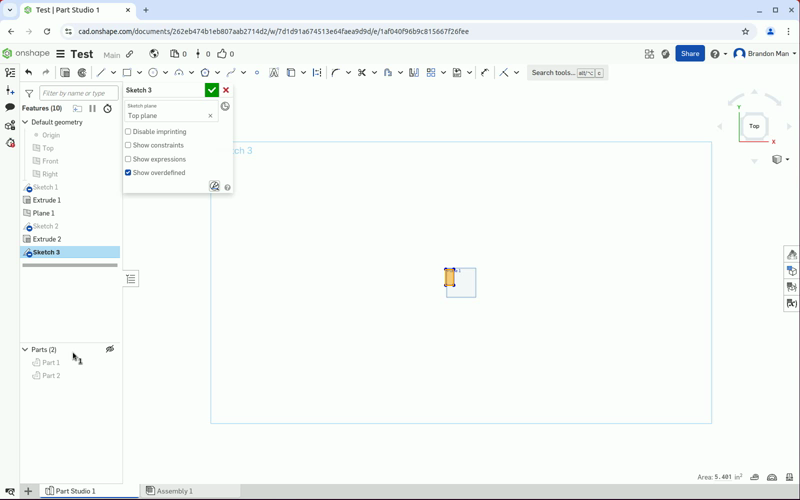
key(shift+y)
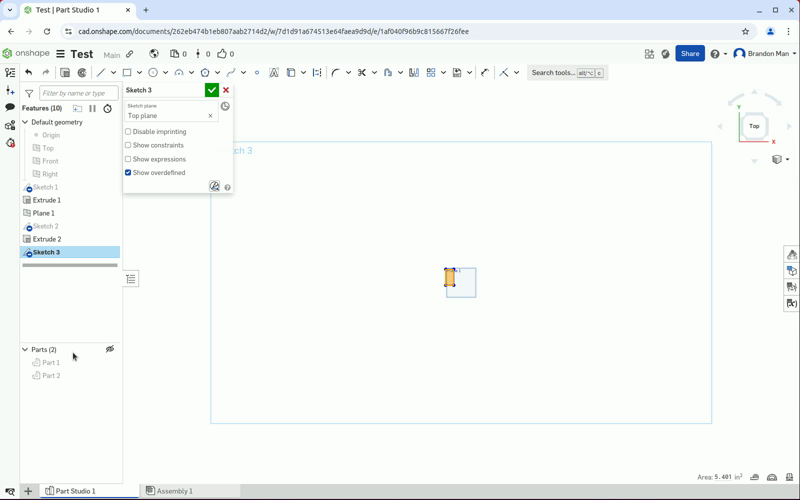
key(shift+e)
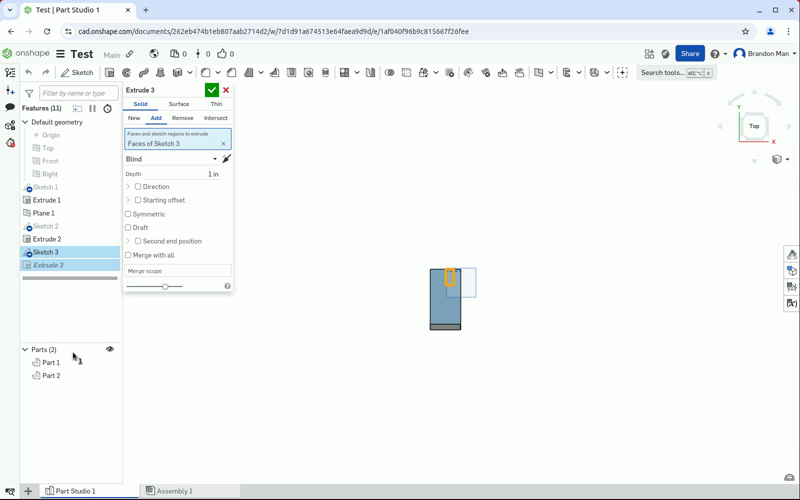
mouse_move(143, 106)
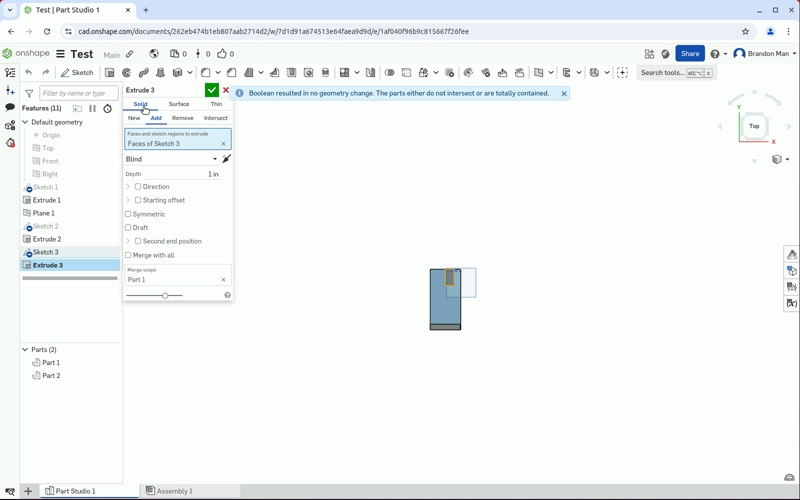
click(143, 106)
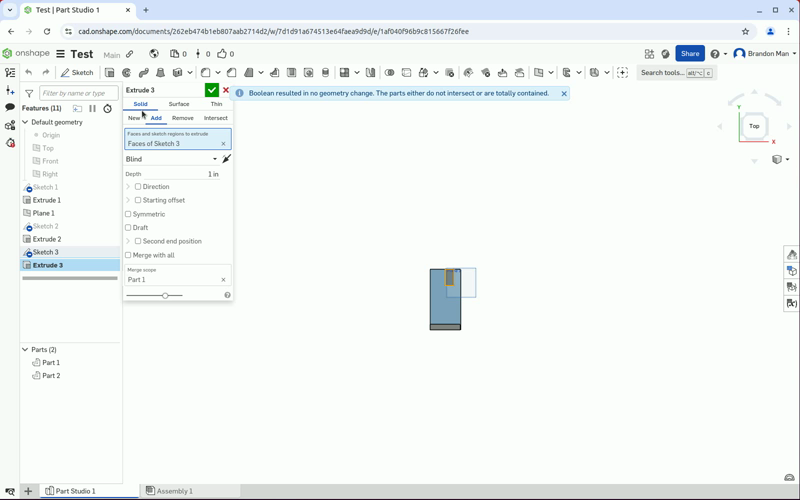
mouse_move(137, 120)
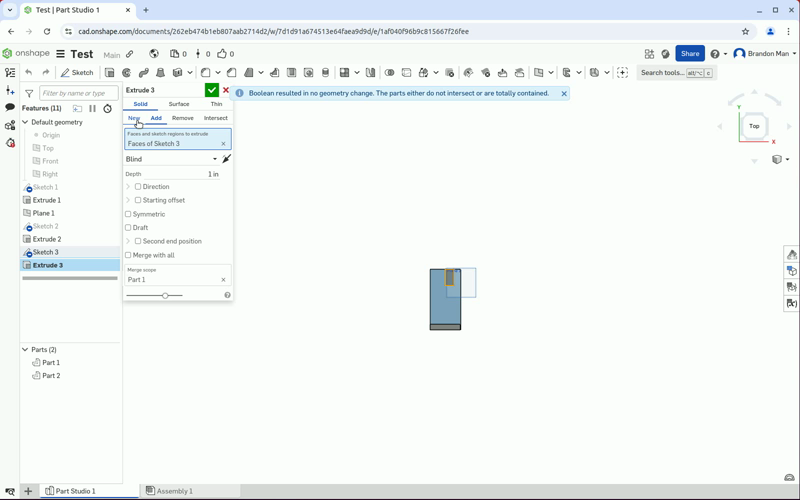
click(137, 120)
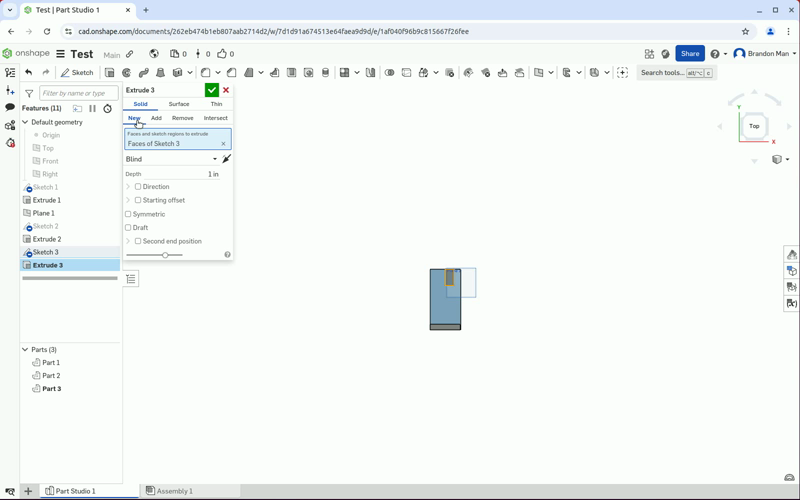
key(tab, 4)
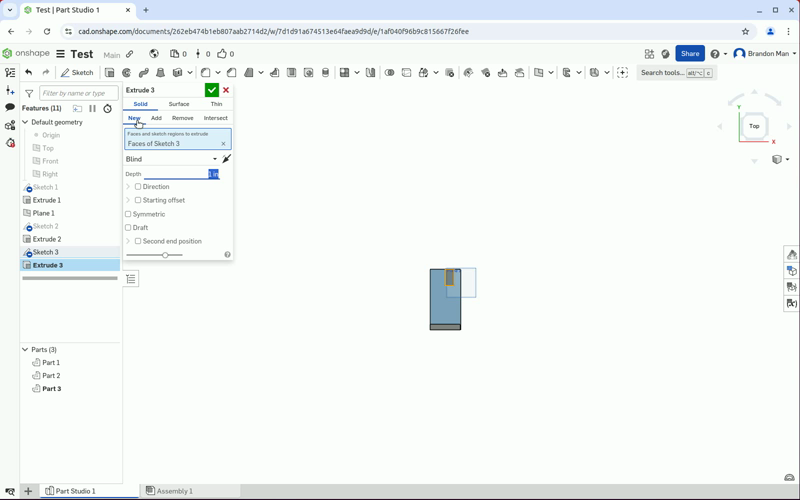
text(23.108)
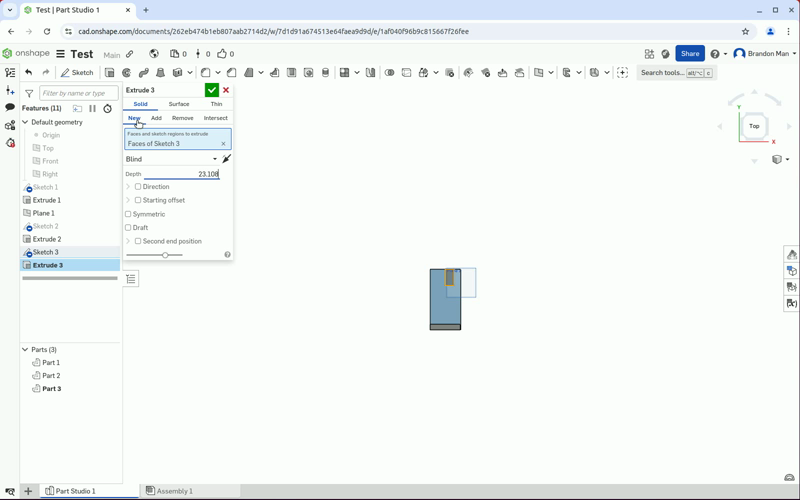
key(enter)
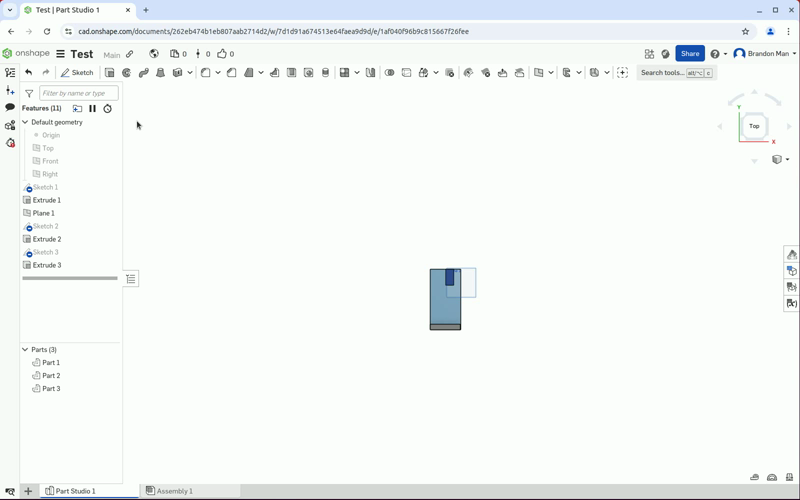
key(shift+h)
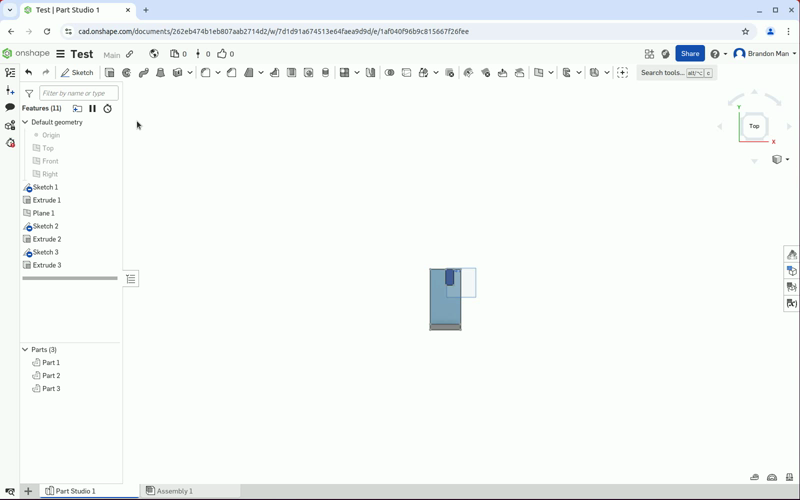
key(shift+h)
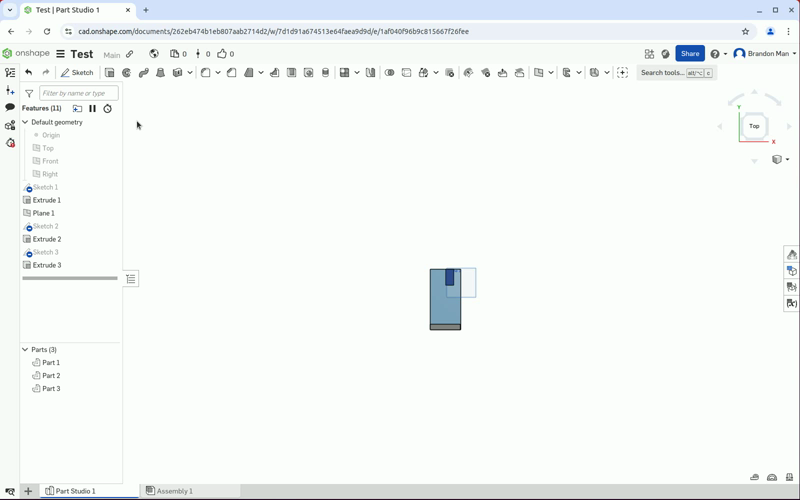
mouse_move(73, 189)
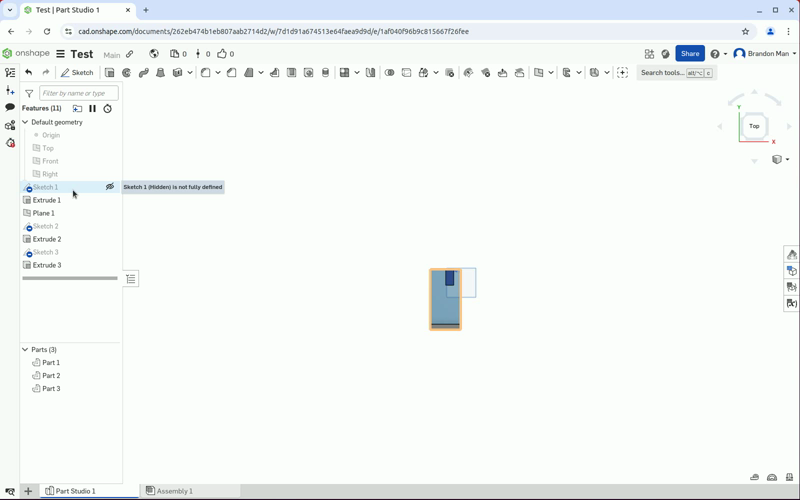
click(73, 189)
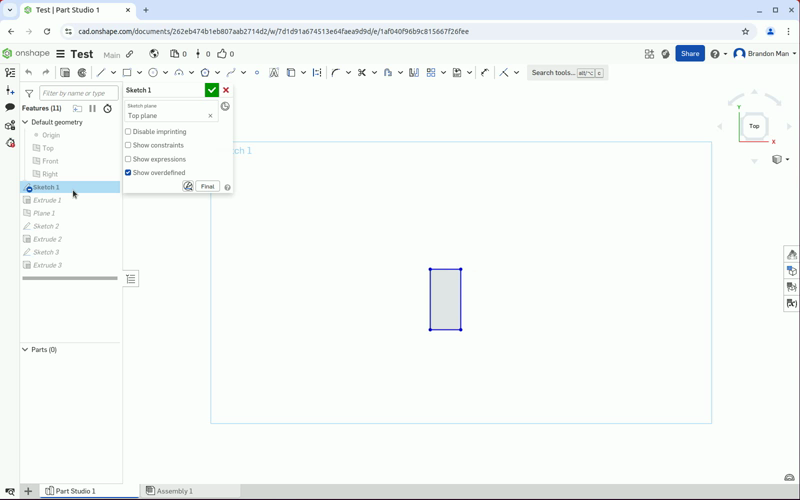
mouse_move(229, 92)
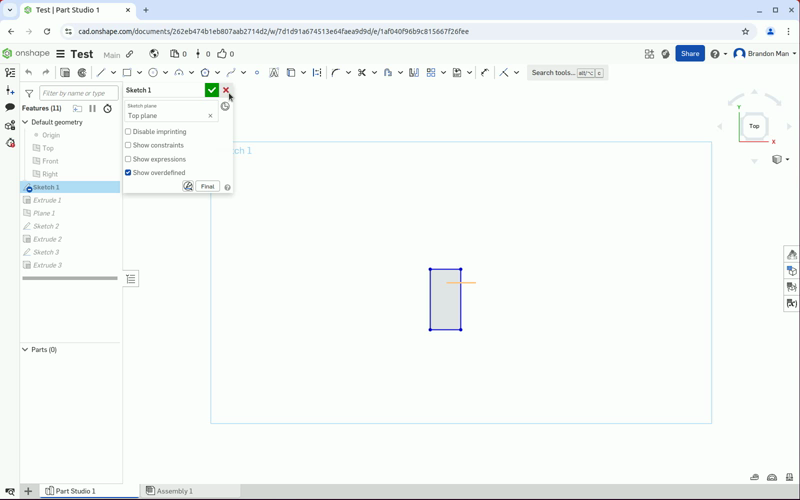
click(229, 92)
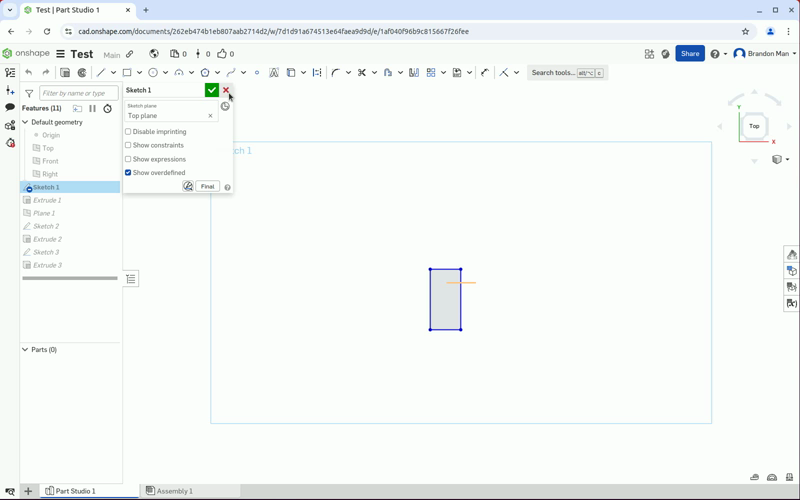
key(shift+s)
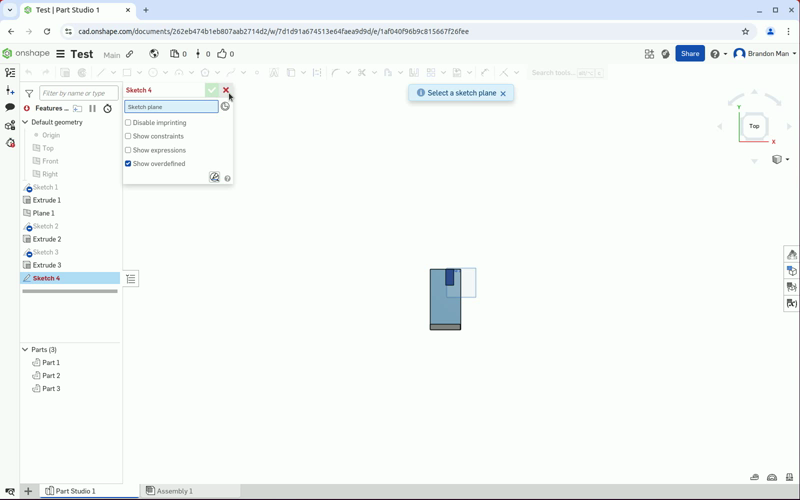
mouse_move(73, 150)
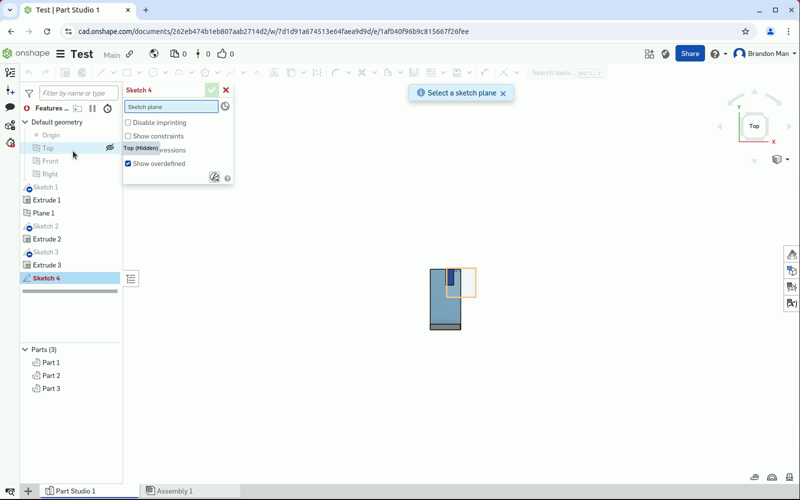
click(73, 150)
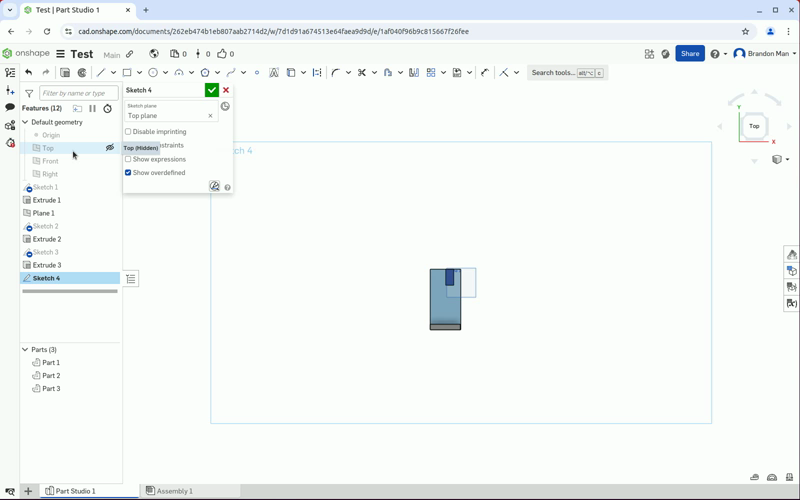
mouse_move(73, 352)
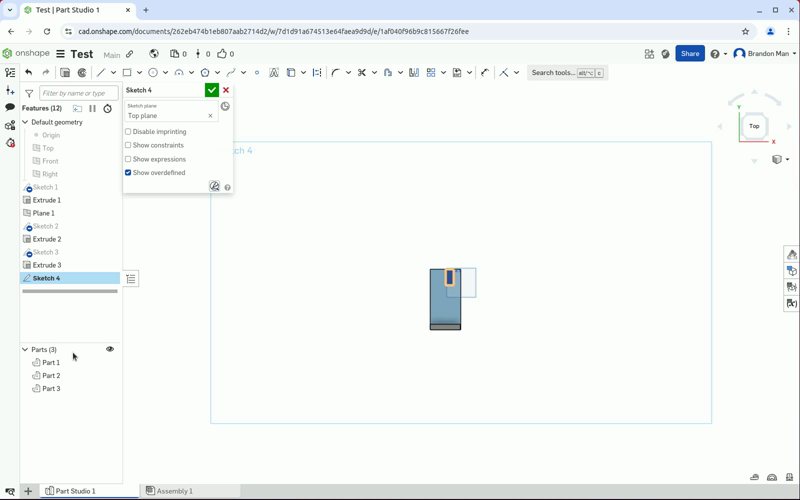
key(y)
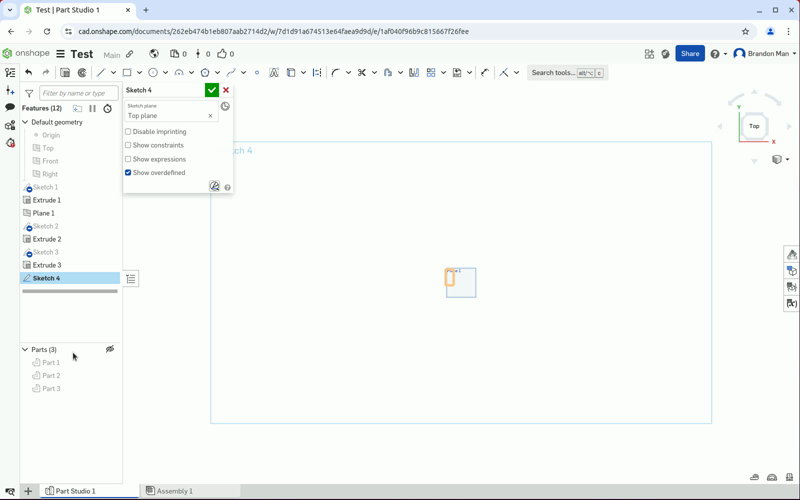
key(l)
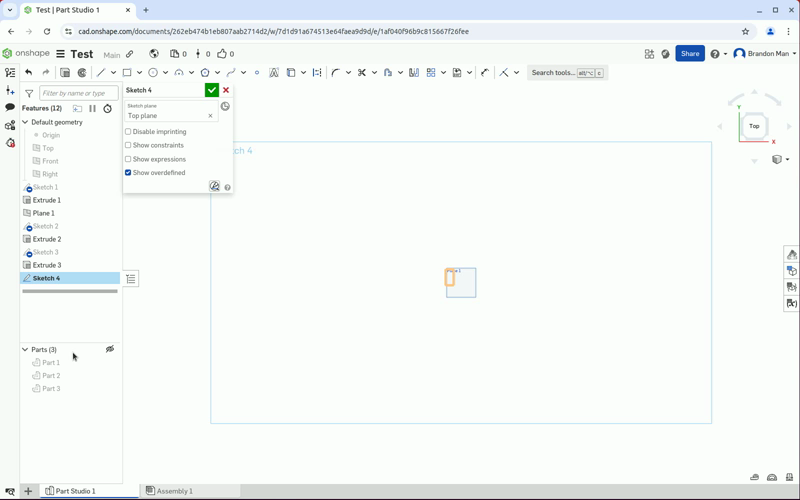
key_down(shift)
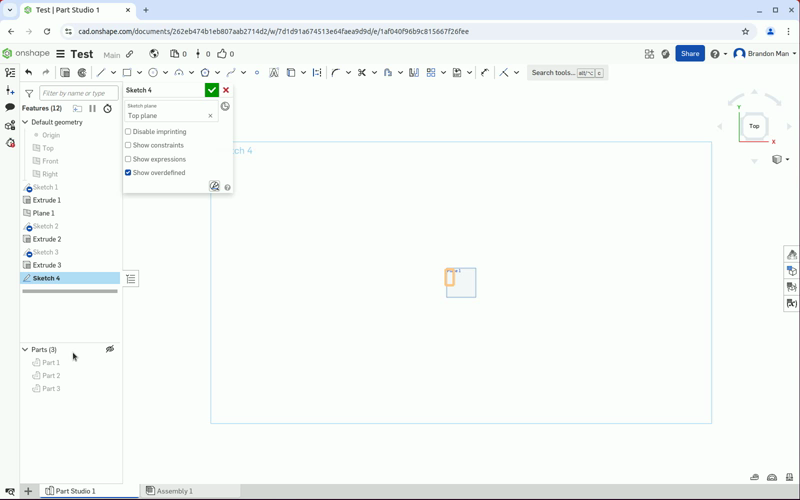
mouse_move(437, 285)
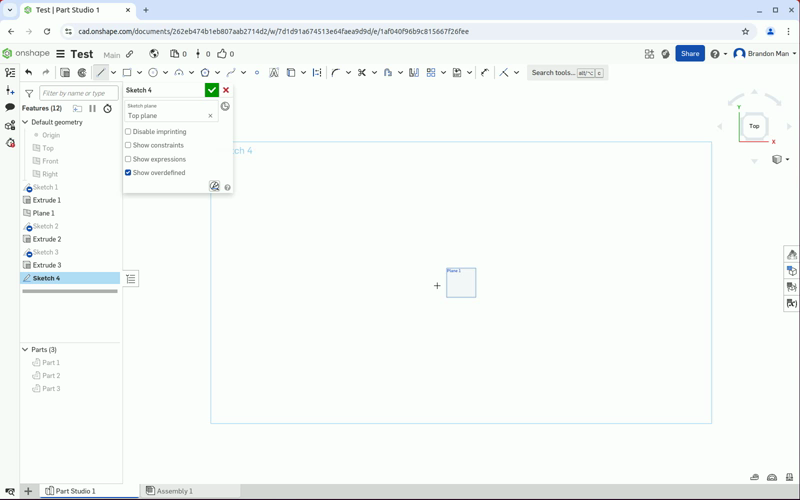
click(437, 285)
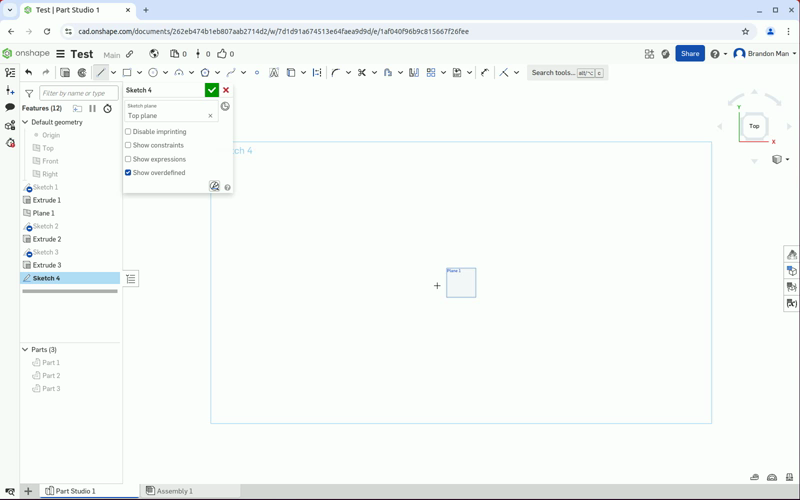
key_up(shift)
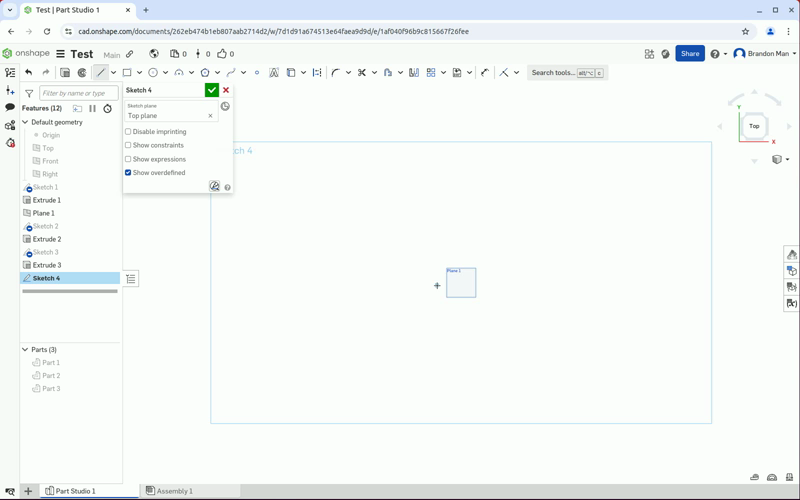
key_down(shift)
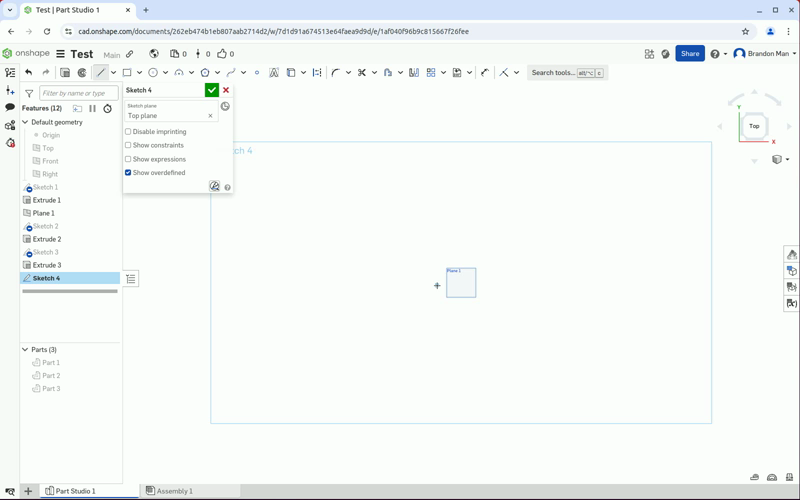
mouse_move(467, 285)
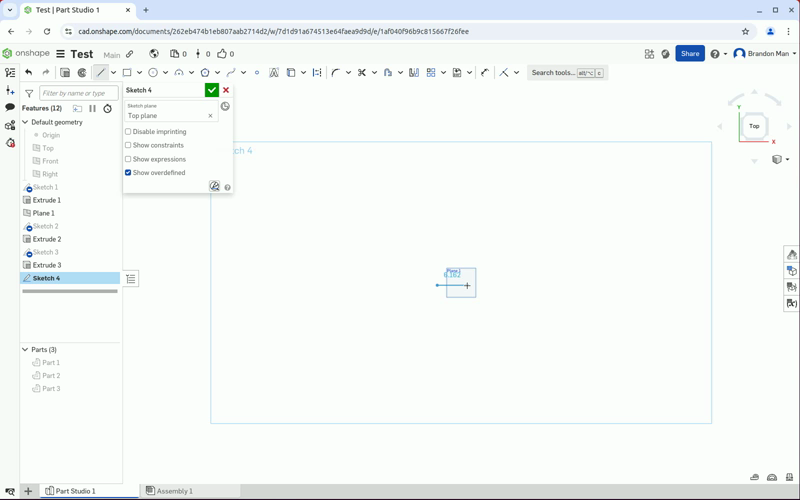
mouse_move(445, 285)
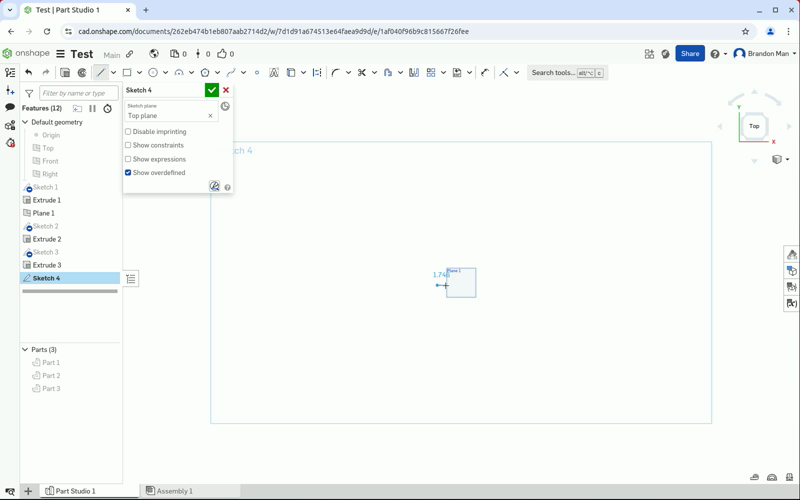
click(445, 285)
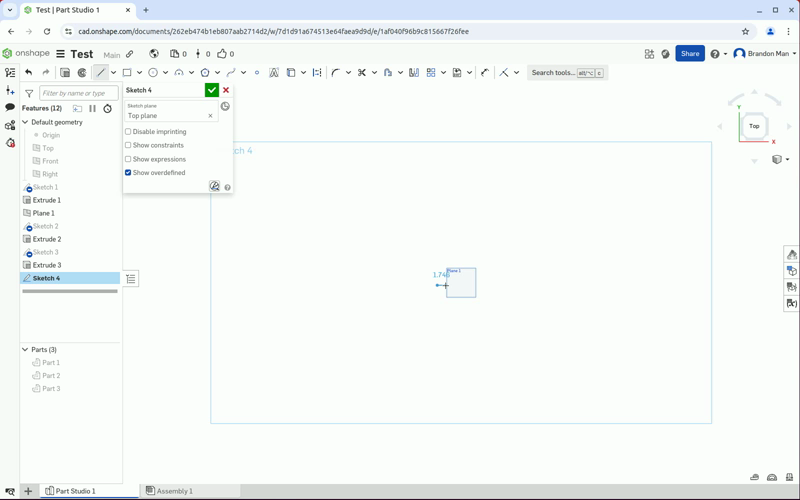
key_up(shift)
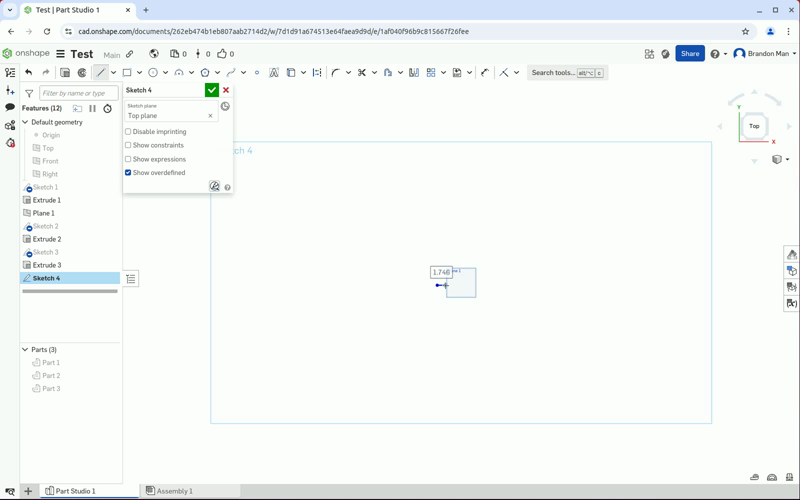
key_down(shift)
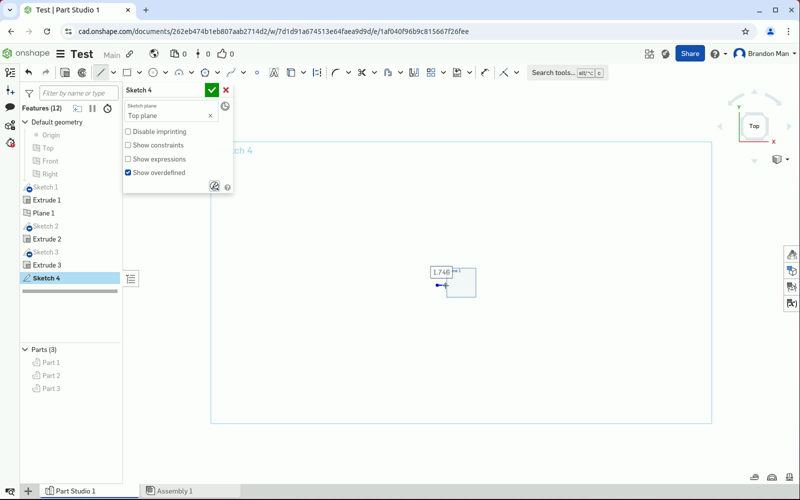
mouse_move(475, 285)
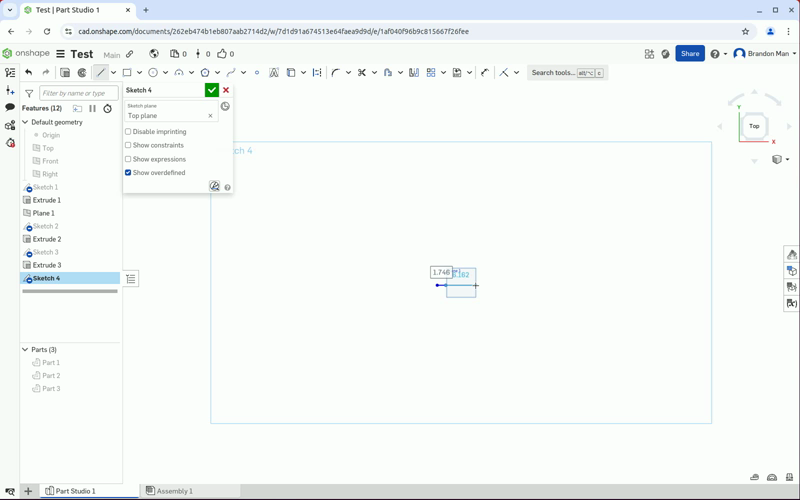
mouse_move(445, 269)
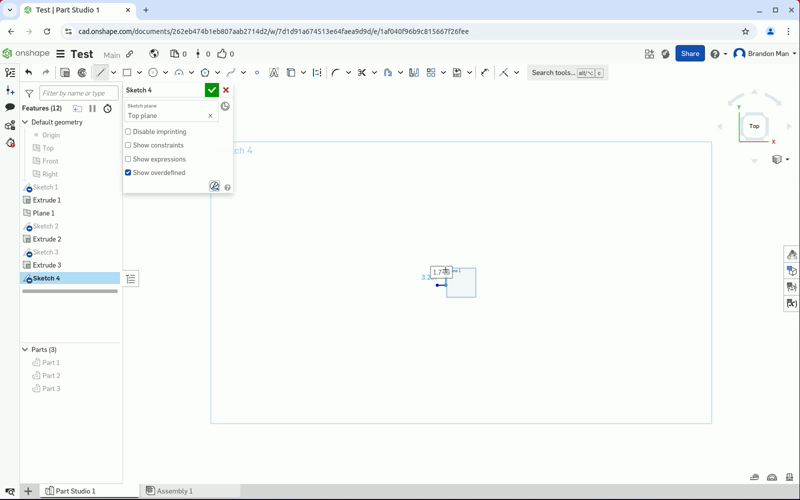
click(445, 269)
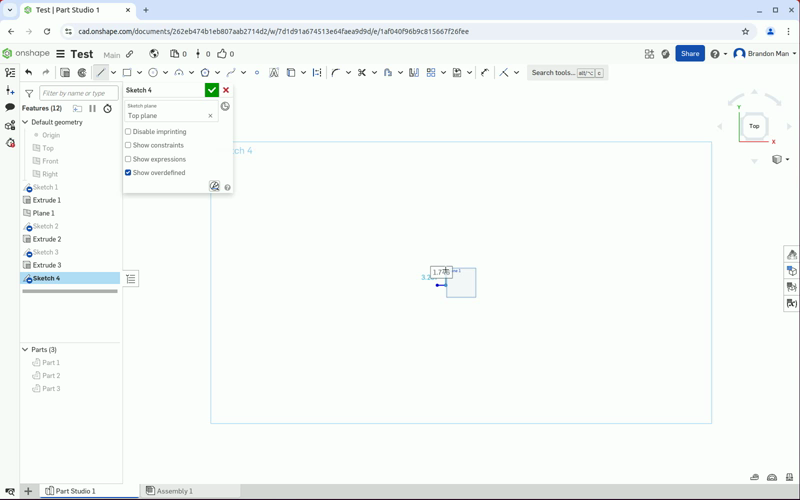
key_up(shift)
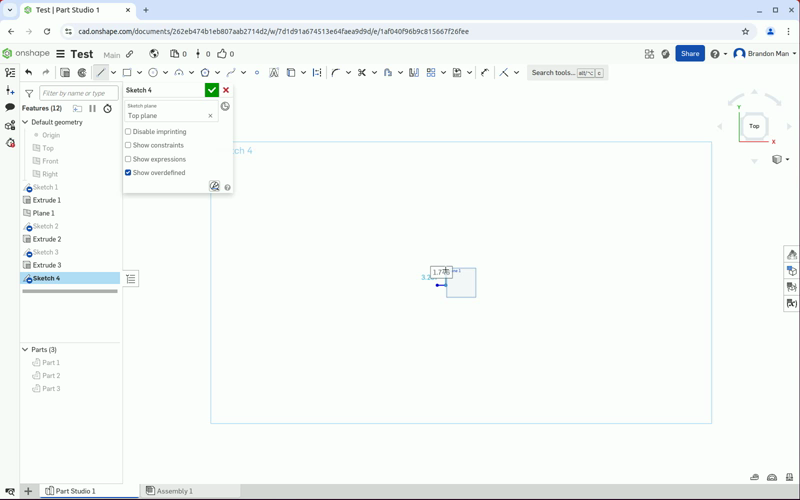
key_down(shift)
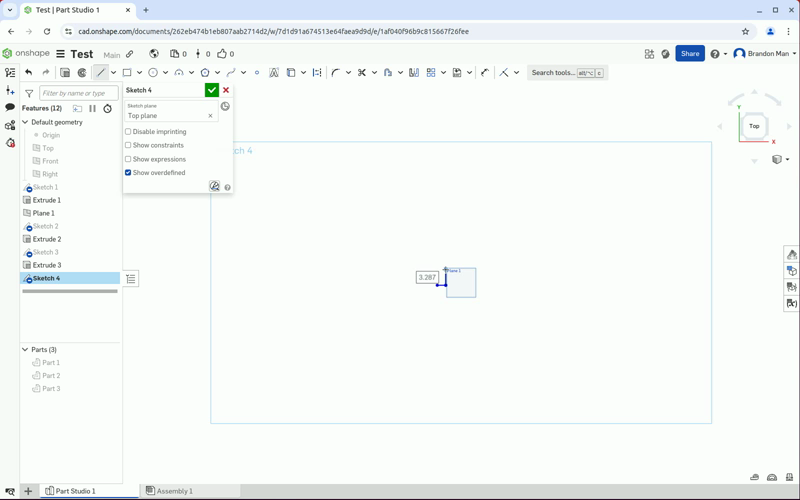
mouse_move(475, 269)
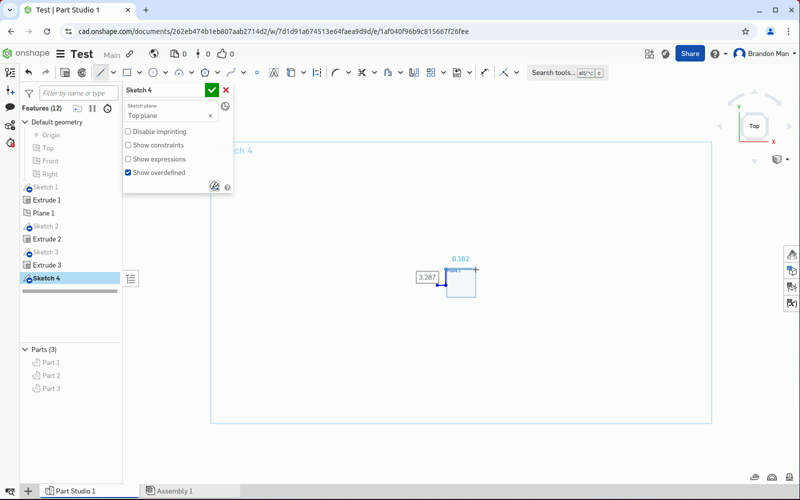
mouse_move(437, 269)
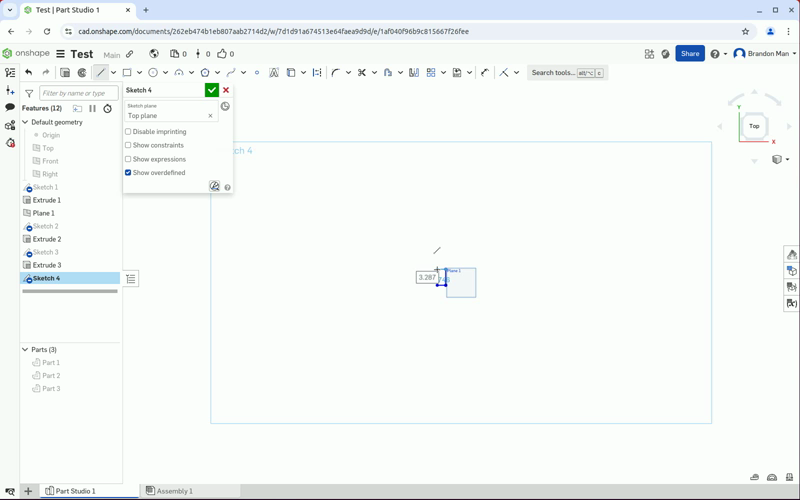
click(437, 269)
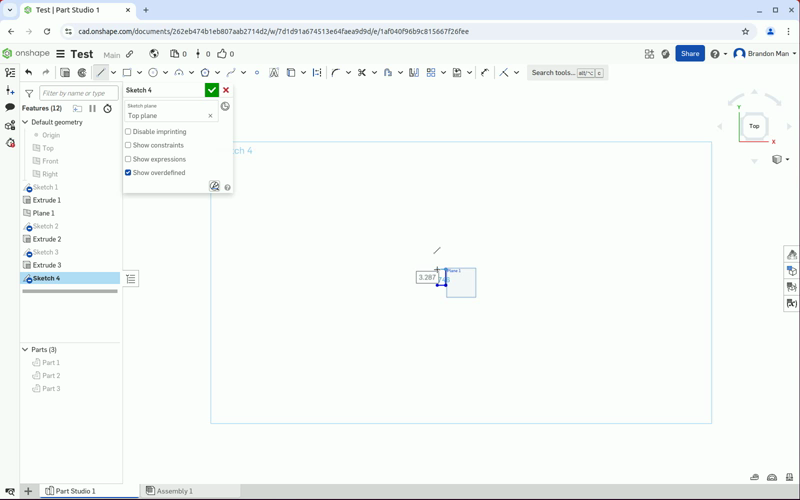
key_up(shift)
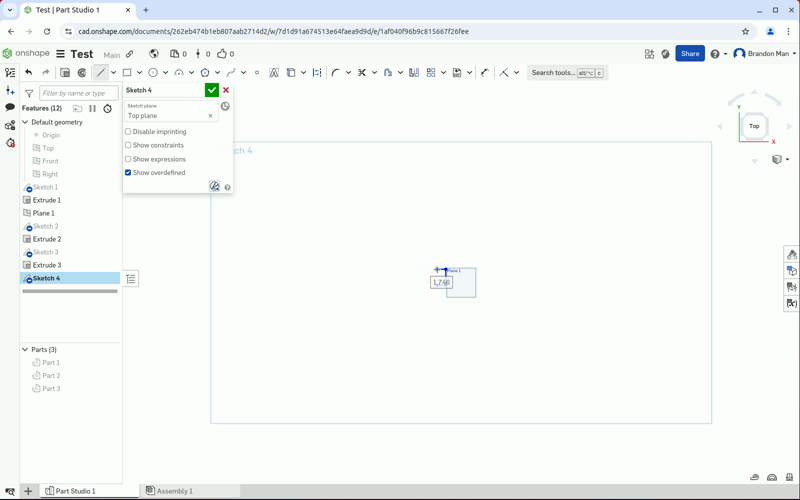
mouse_move(467, 269)
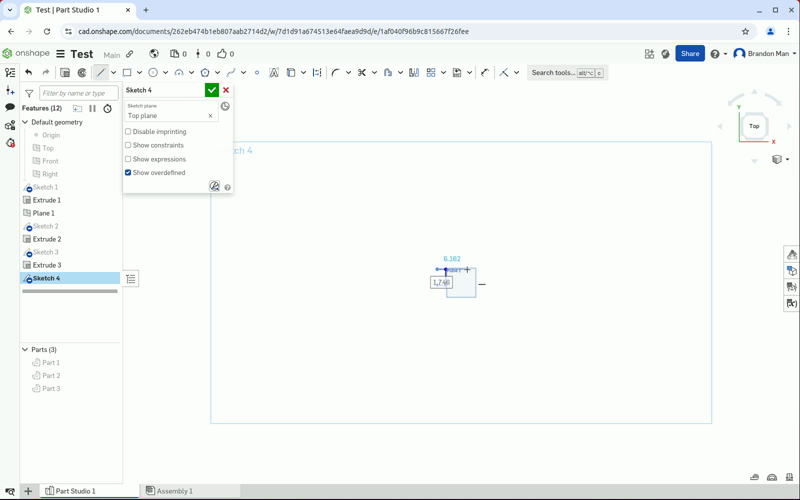
key_down(shift)
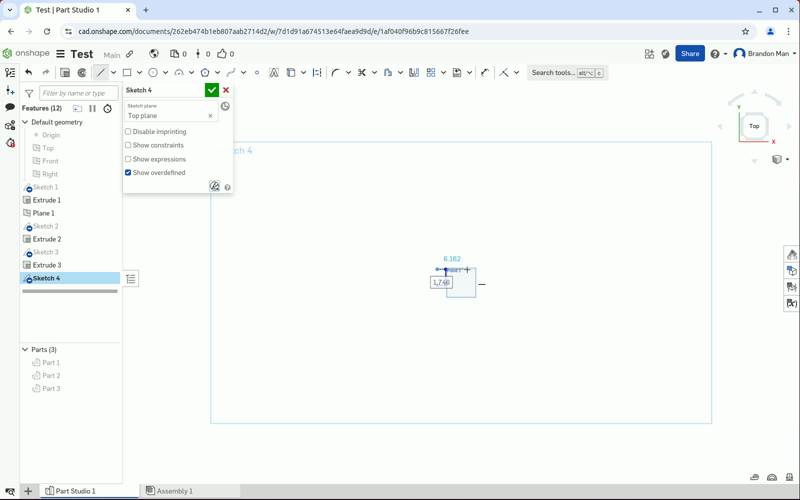
mouse_move(437, 285)
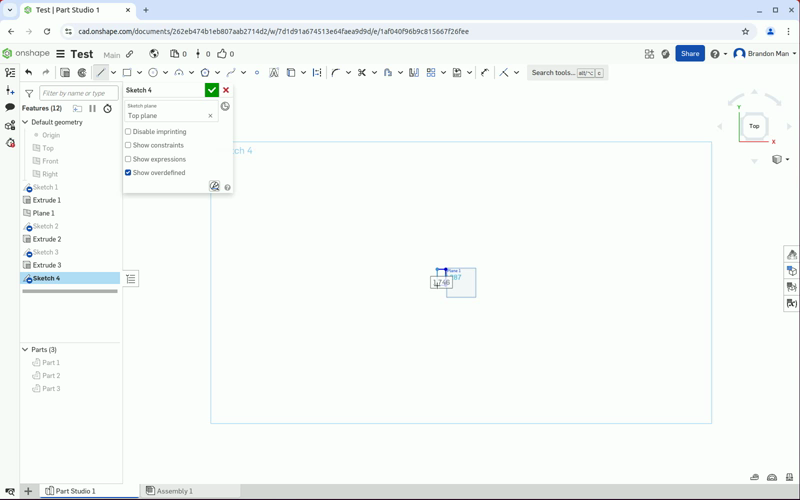
key_up(shift)
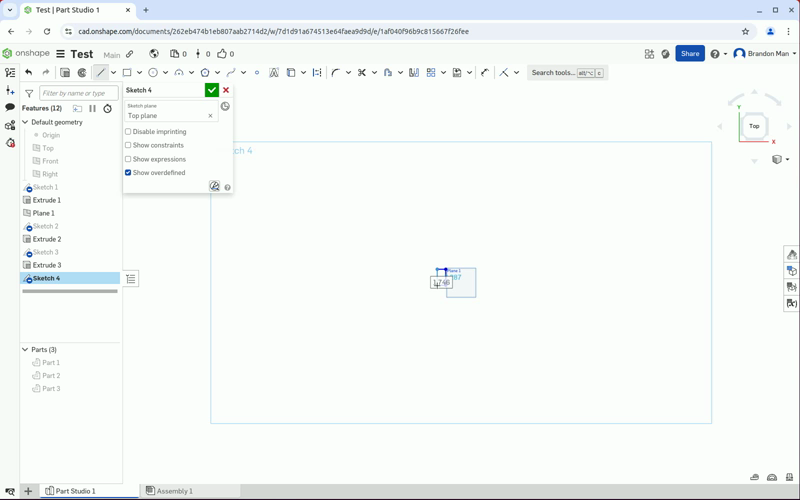
click(437, 285)
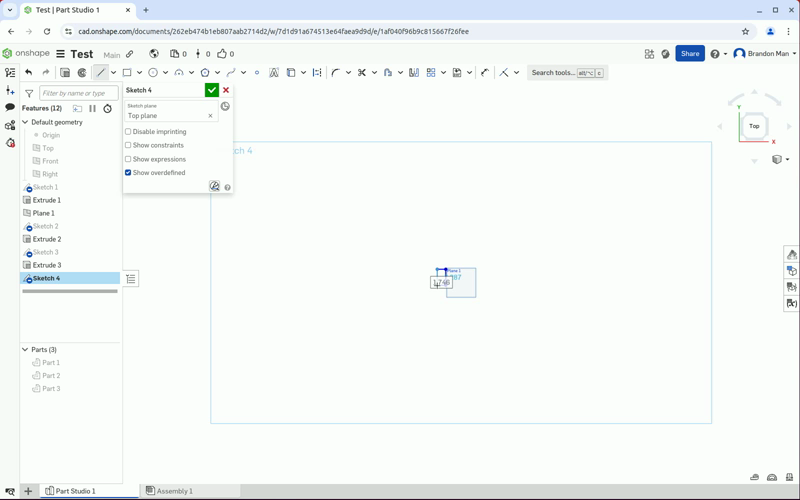
key(esc)
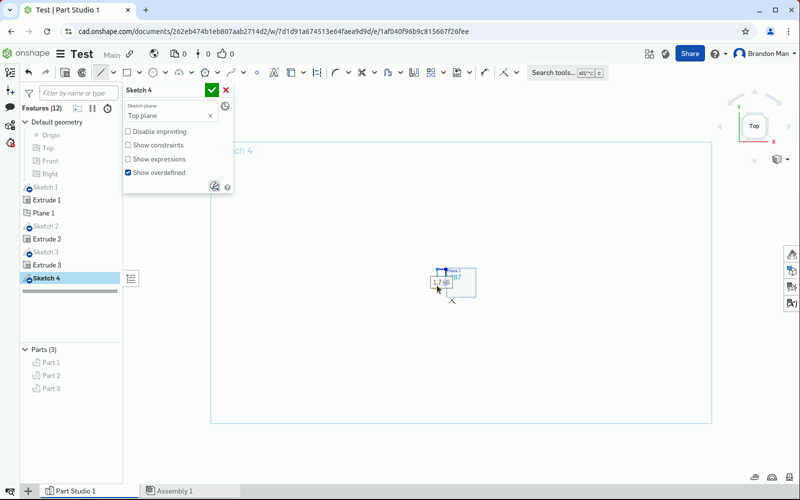
mouse_move(438, 283)
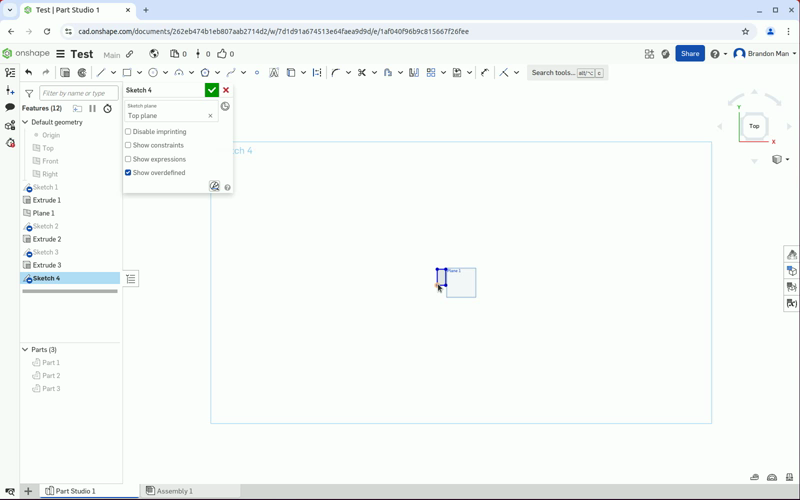
scroll(6)
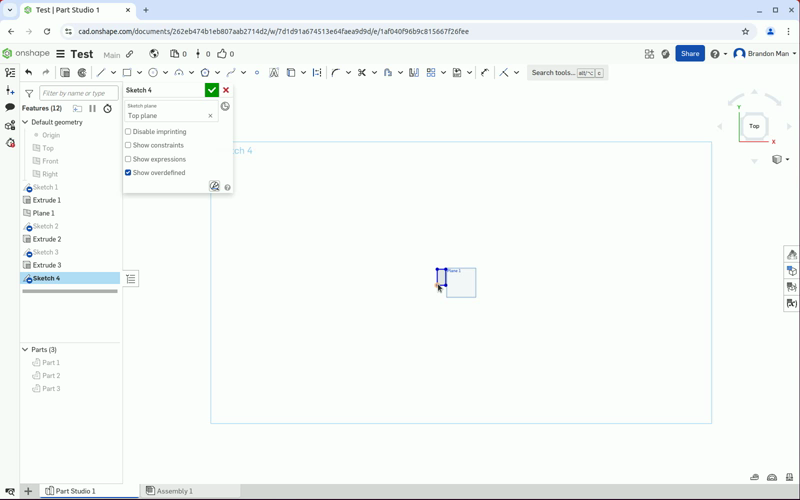
scroll(6)
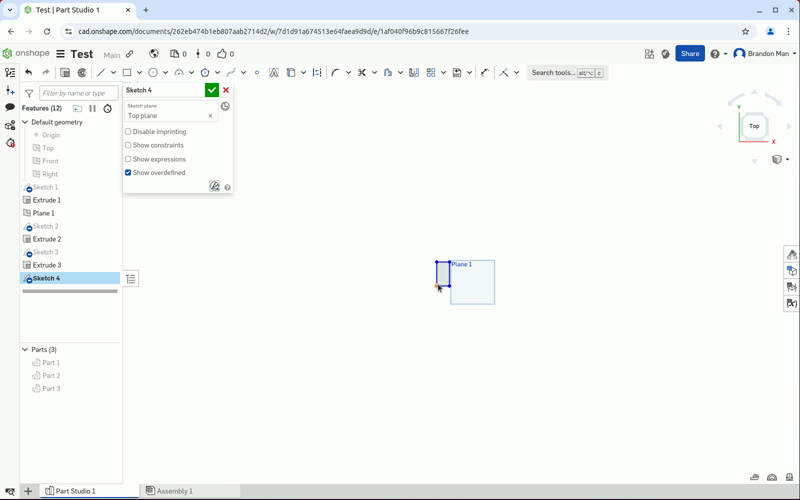
scroll(6)
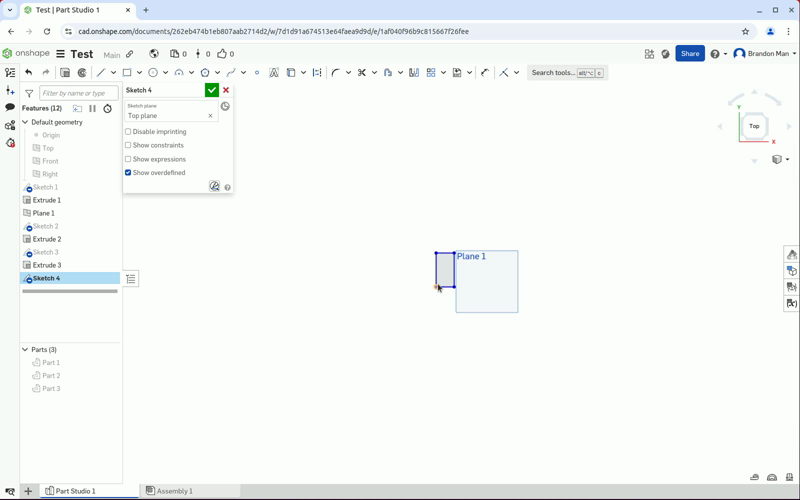
scroll(6)
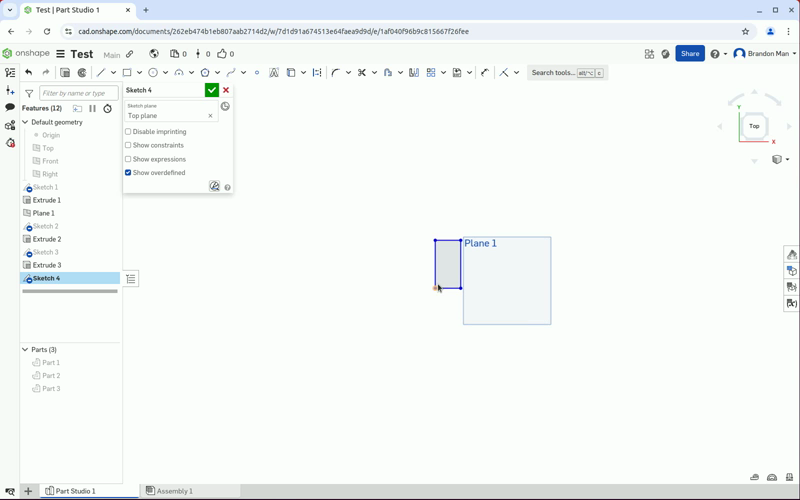
scroll(6)
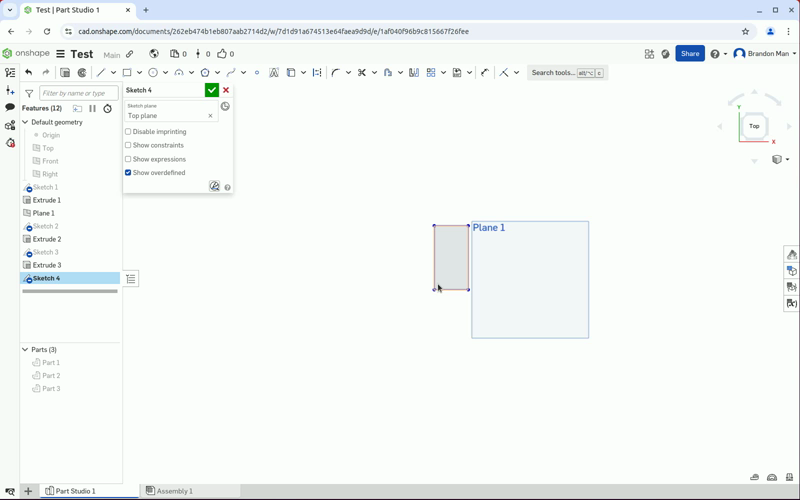
scroll(6)
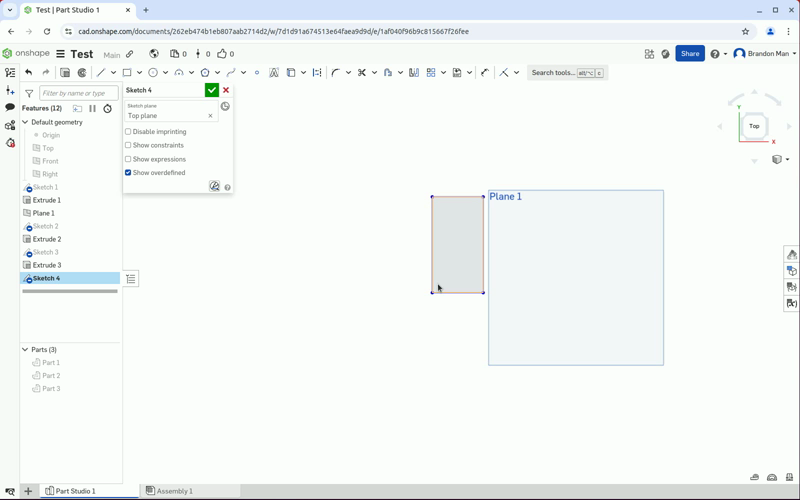
scroll(6)
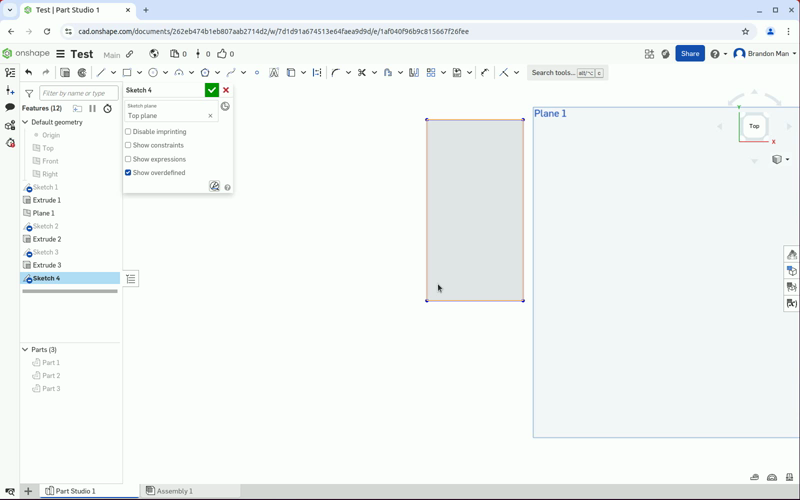
click(438, 283)
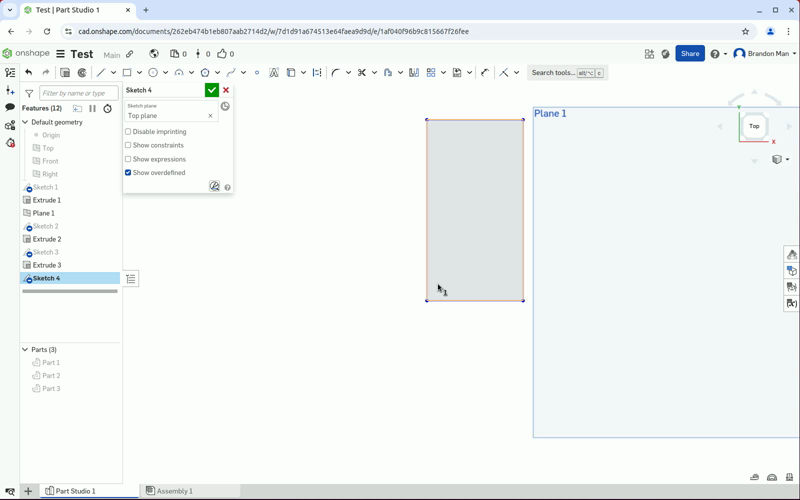
scroll(-6)
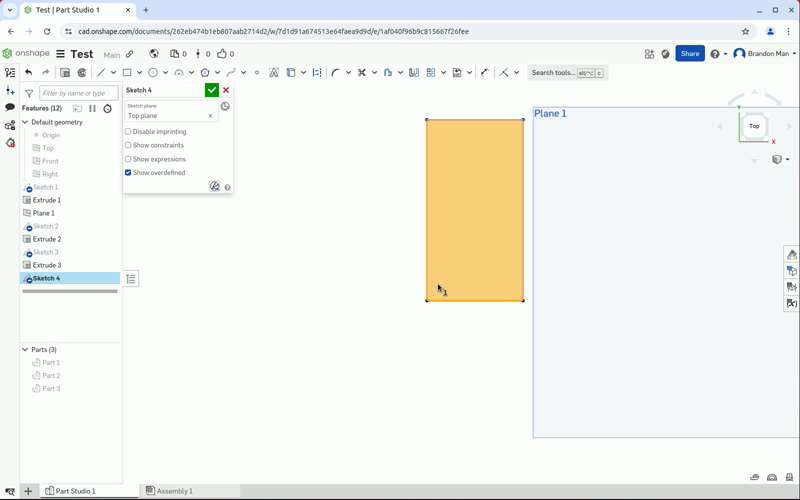
scroll(-6)
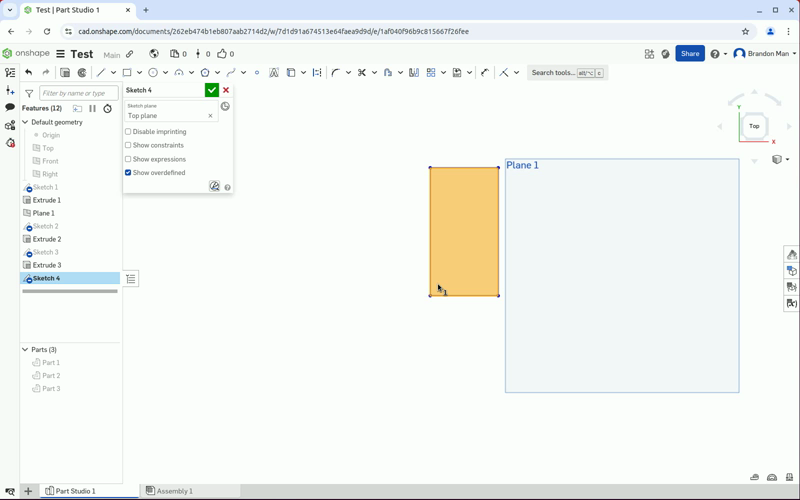
scroll(-6)
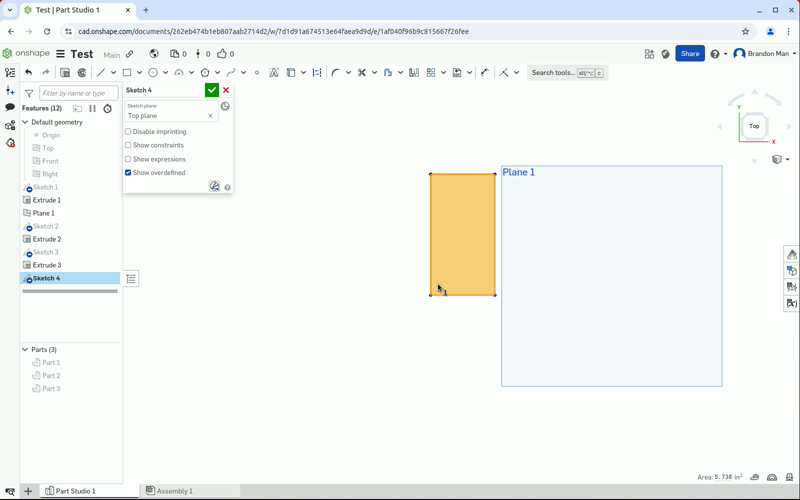
scroll(-6)
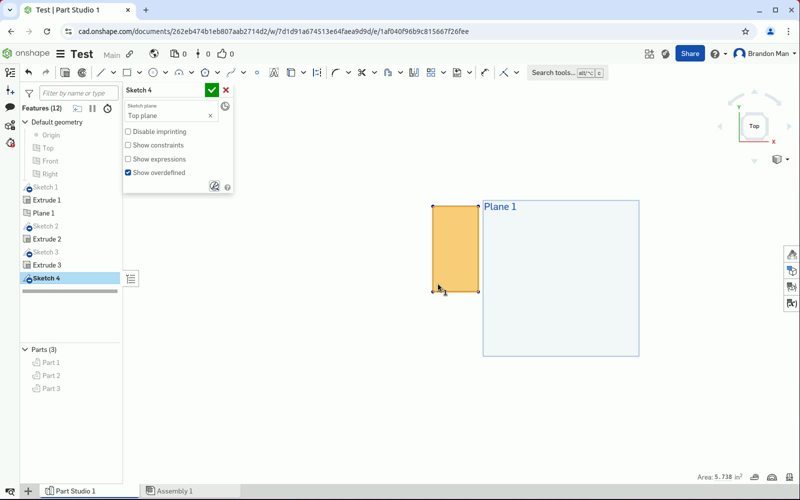
scroll(-6)
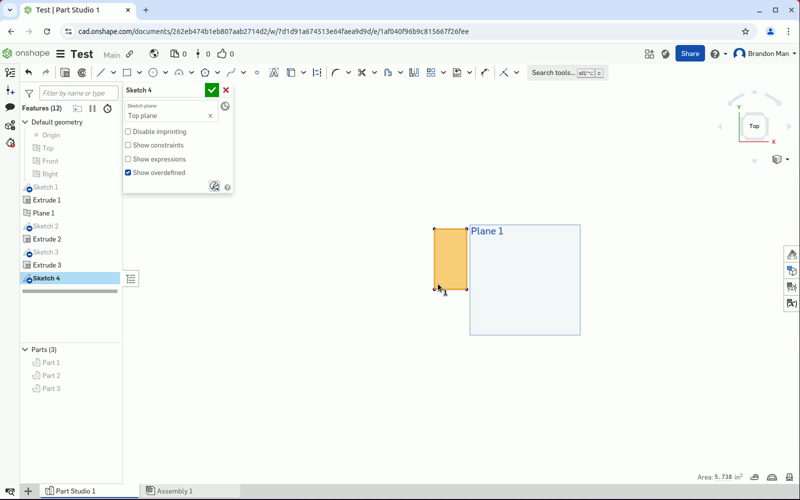
scroll(-6)
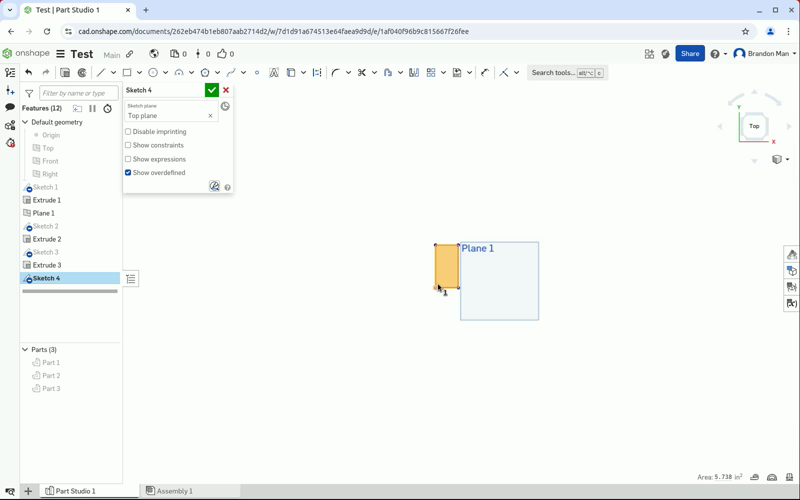
scroll(-6)
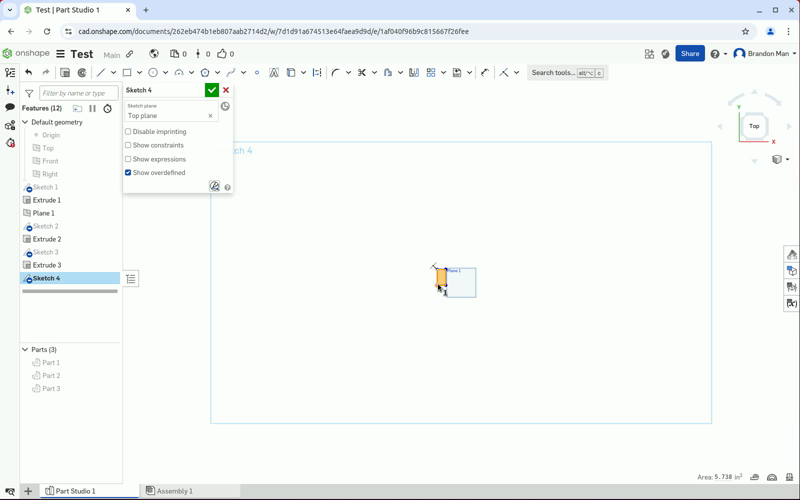
mouse_move(73, 352)
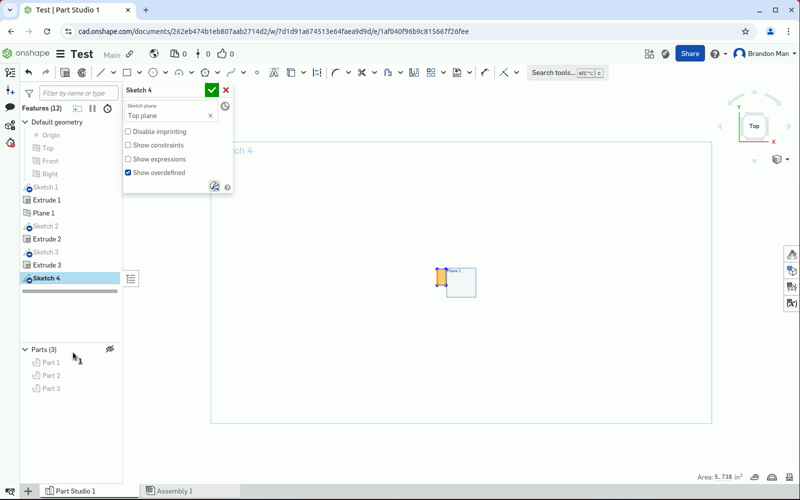
key(shift+y)
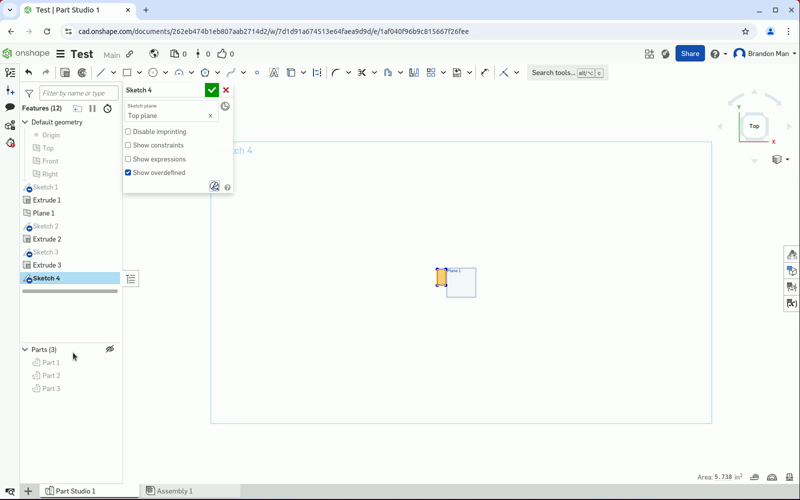
key(shift+e)
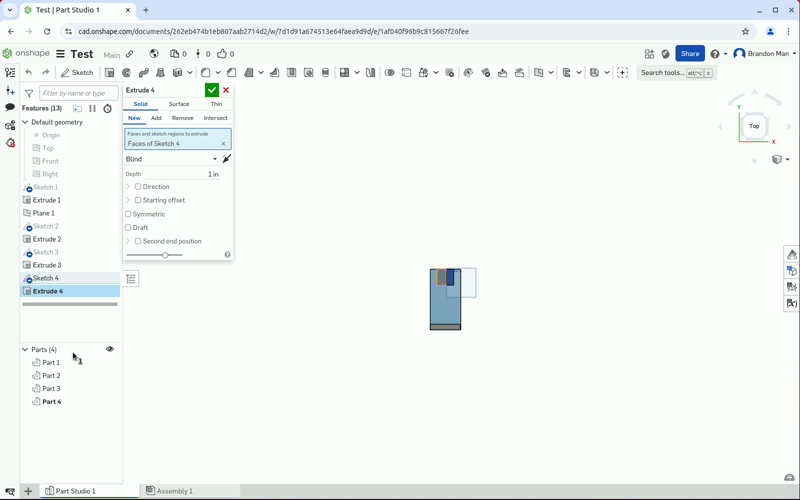
mouse_move(143, 106)
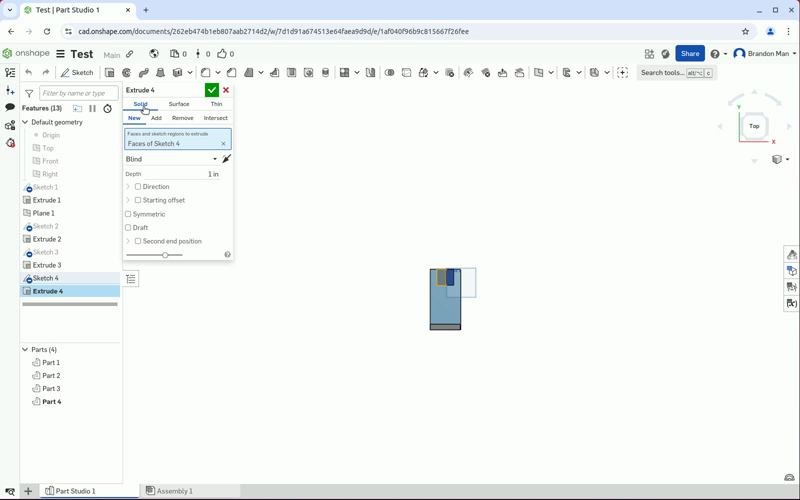
click(143, 106)
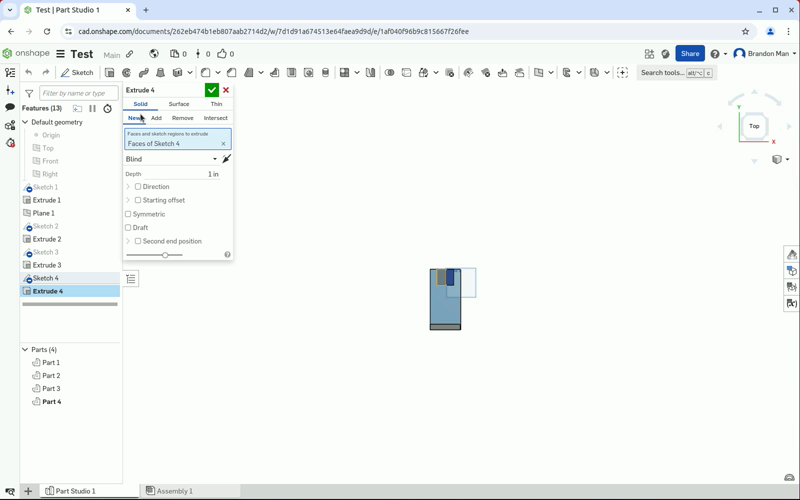
mouse_move(137, 120)
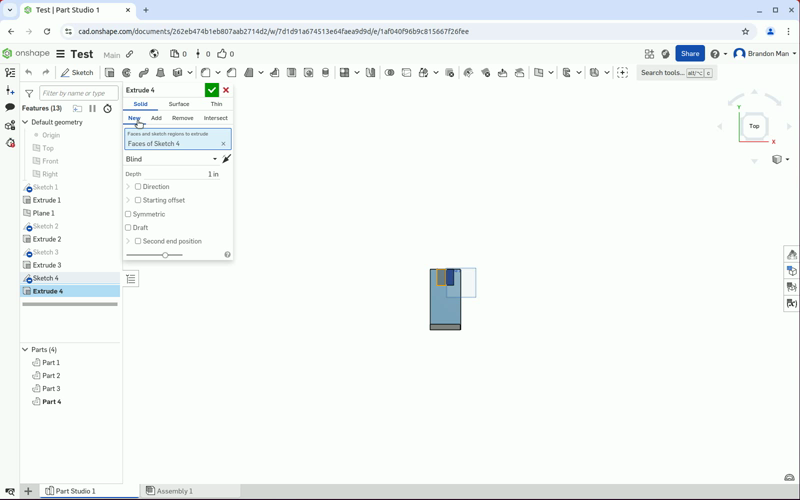
click(137, 120)
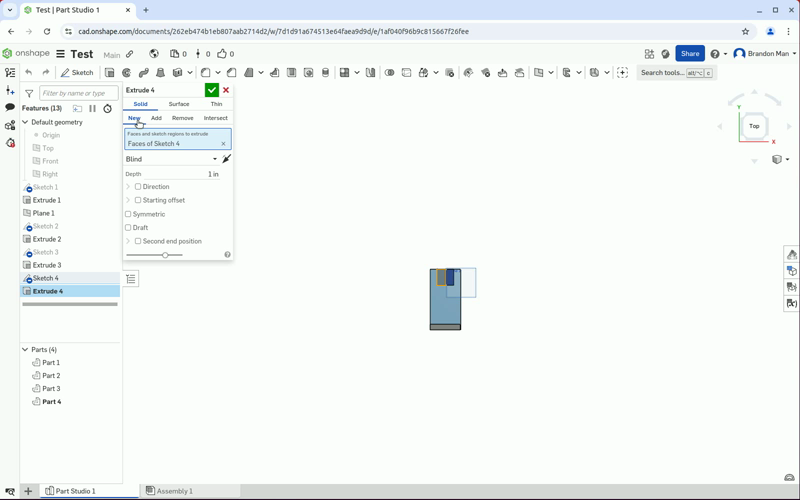
key(tab, 4)
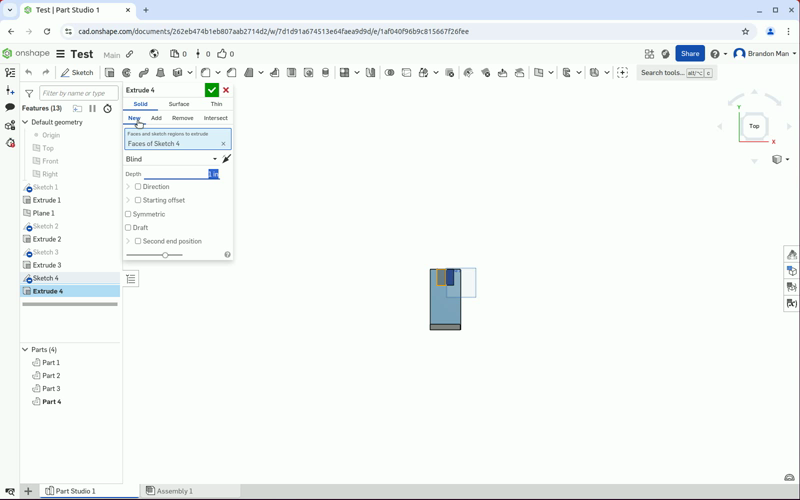
text(23.108)
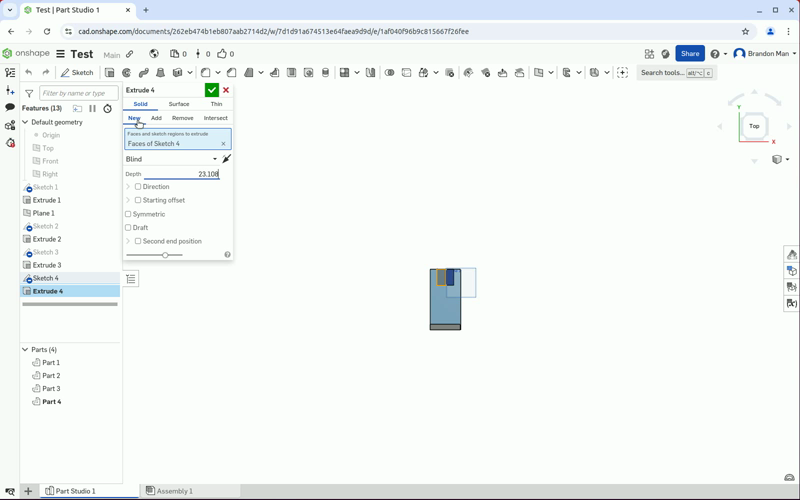
key(enter)
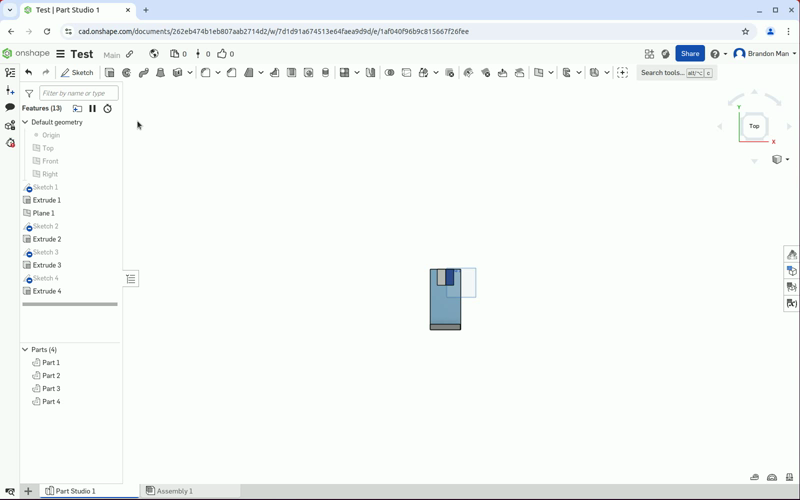
key(shift+h)
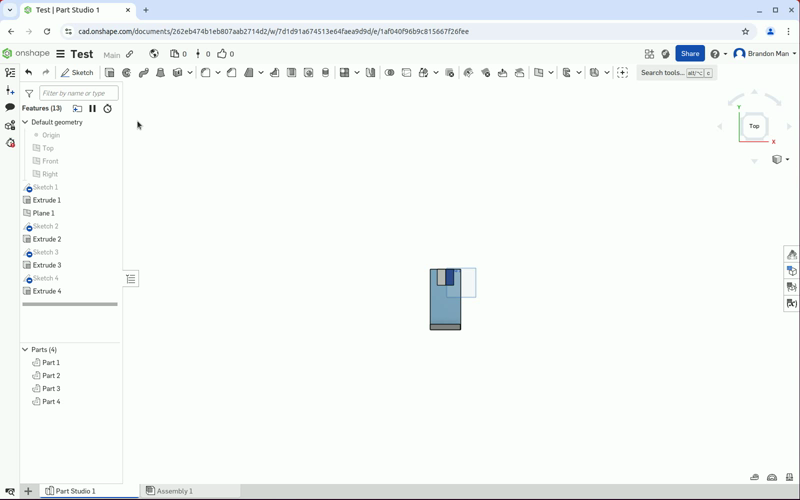
key(shift+h)
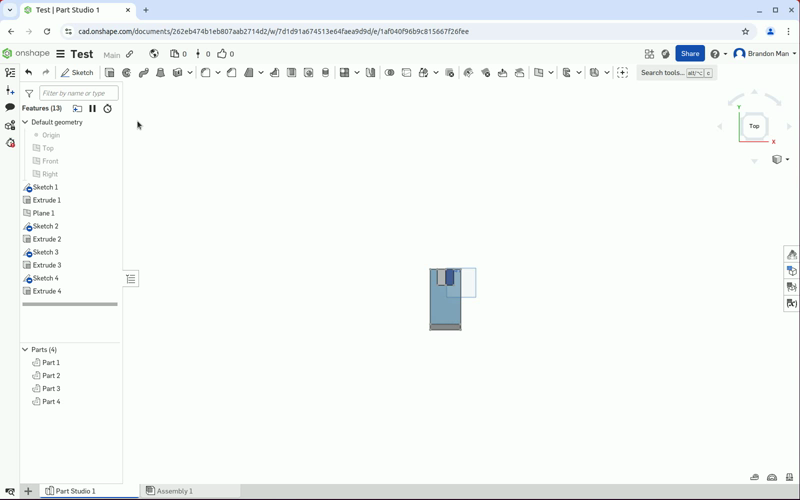
key(shift+7)
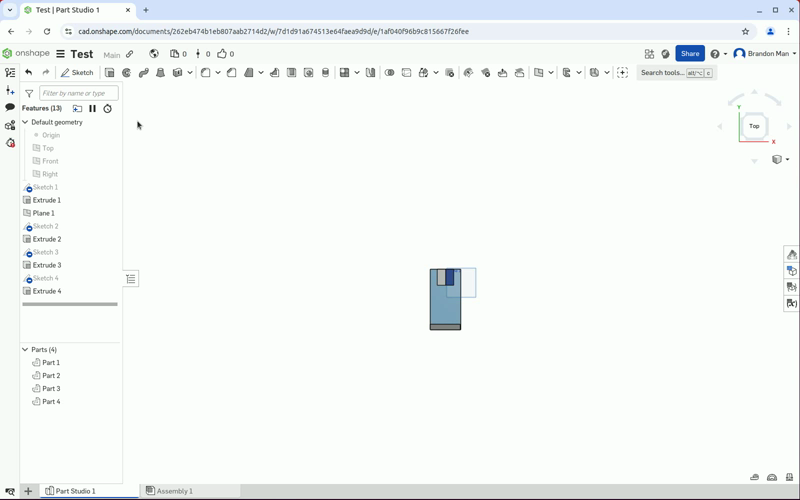
key(up, 3)
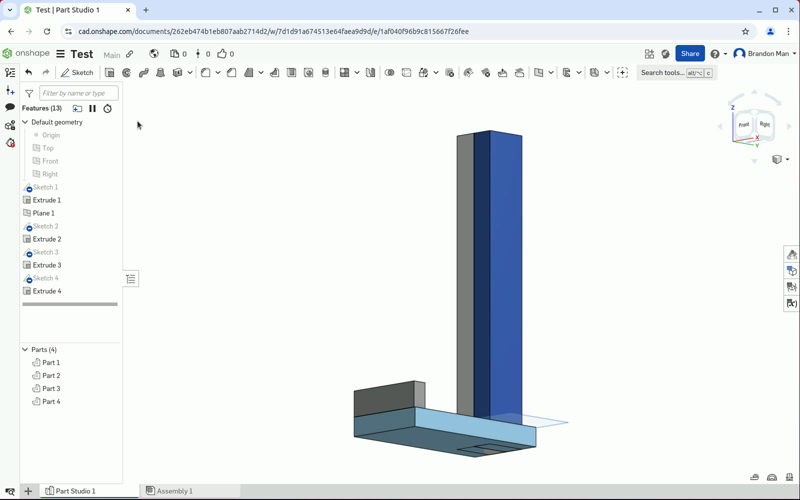
key(left, 3)
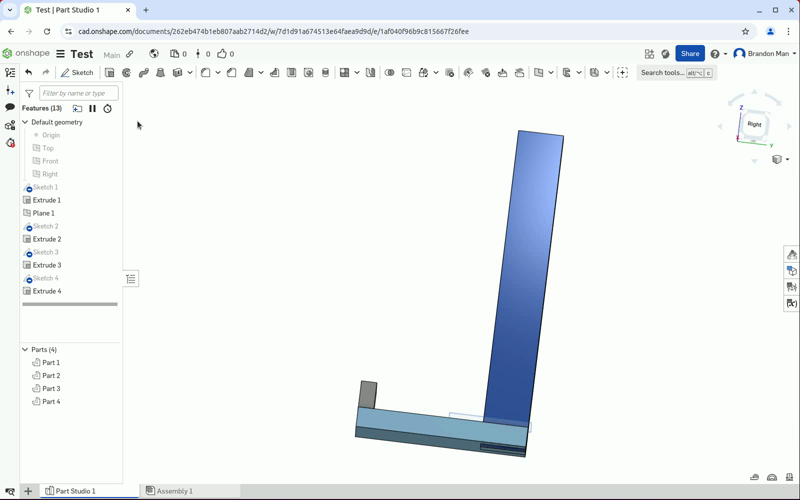
key(right, 3)
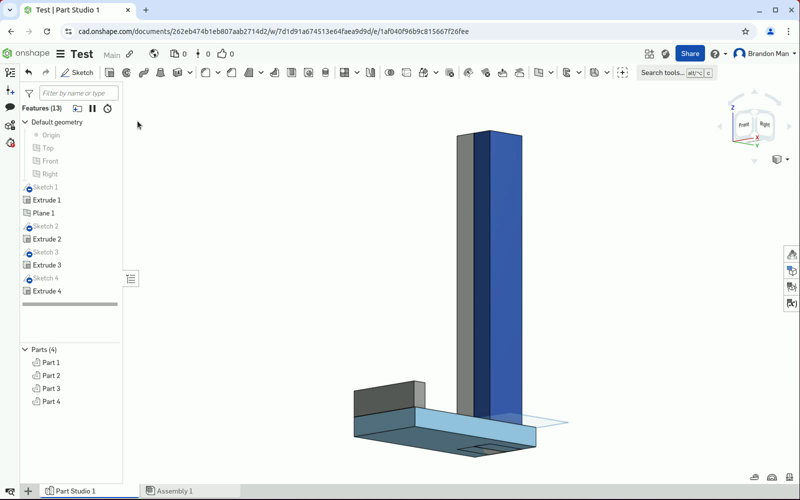
key(down, 3)
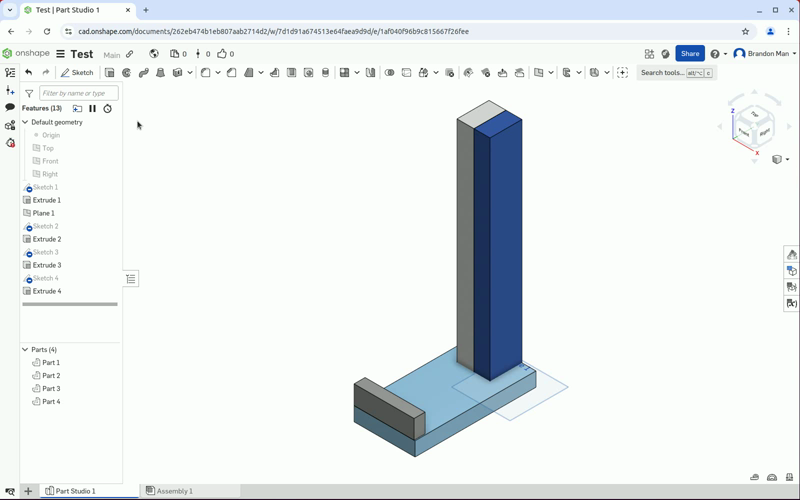
mouse_move(73, 189)
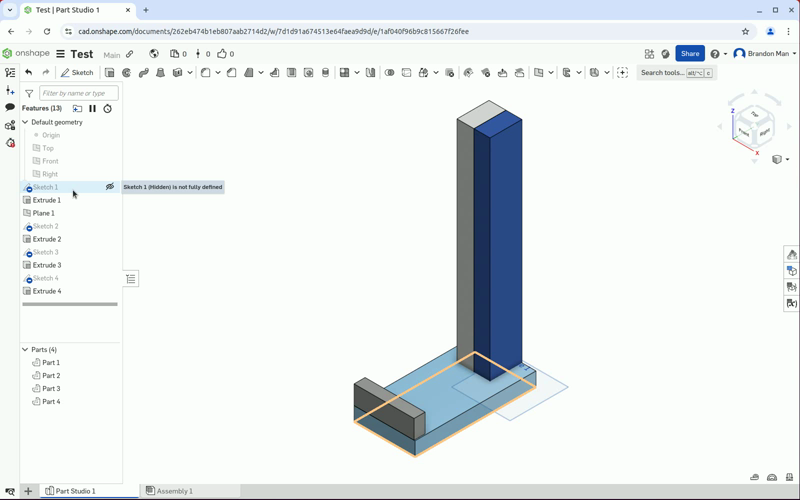
click(73, 189)